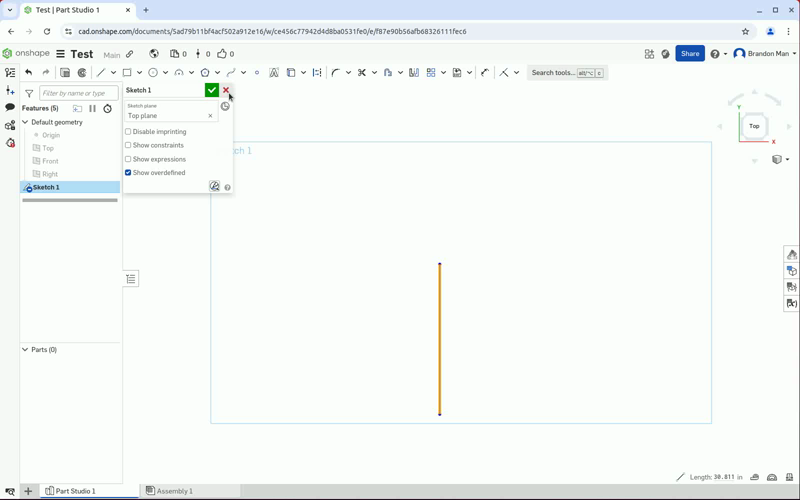
key(shift+h)
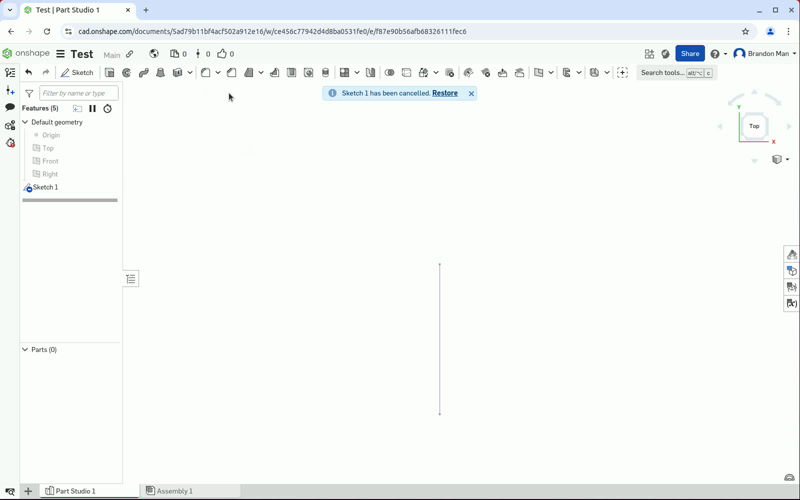
key(shift+s)
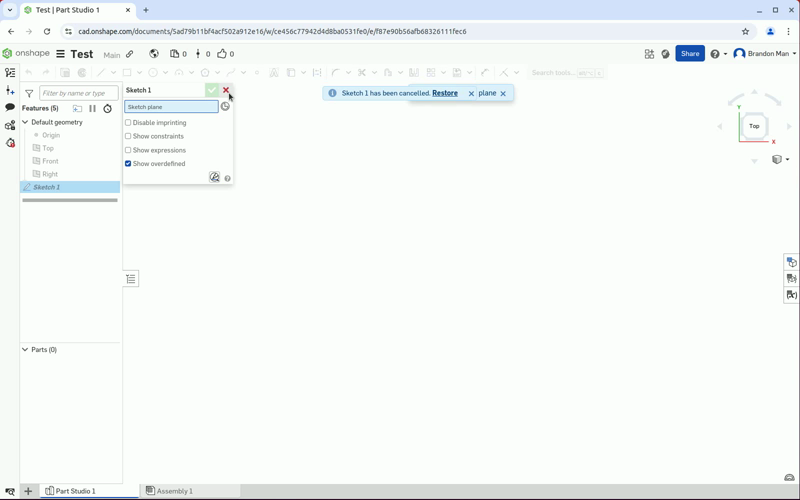
mouse_move(73, 150)
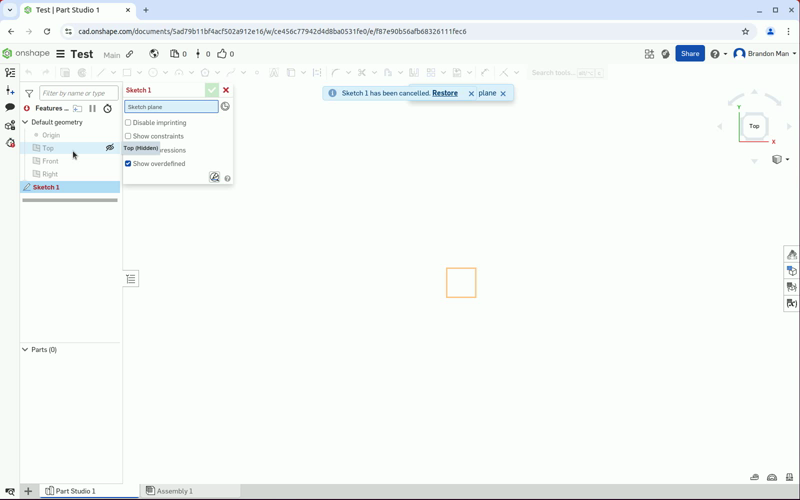
click(73, 150)
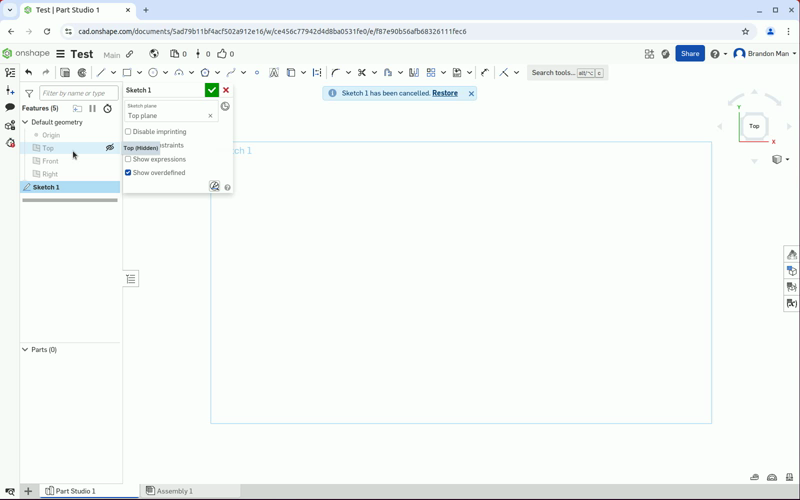
mouse_move(73, 352)
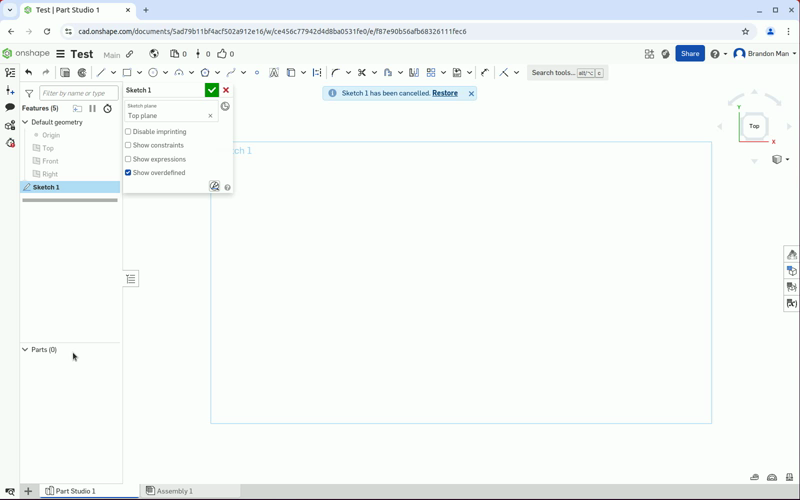
key(y)
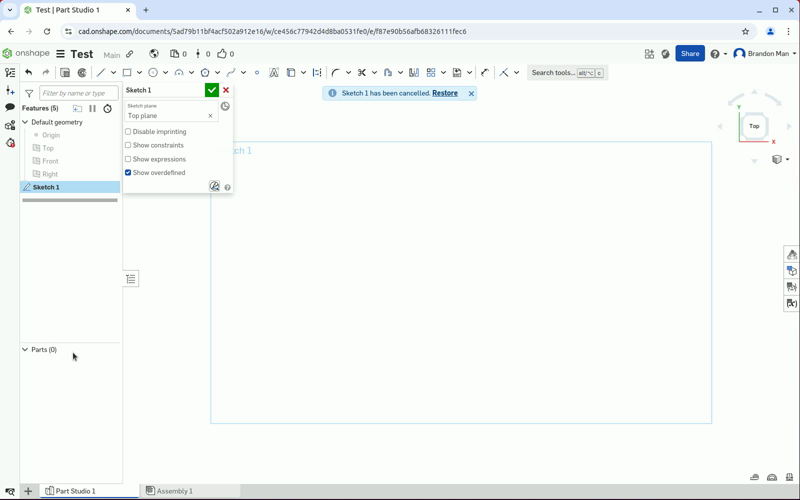
key(l)
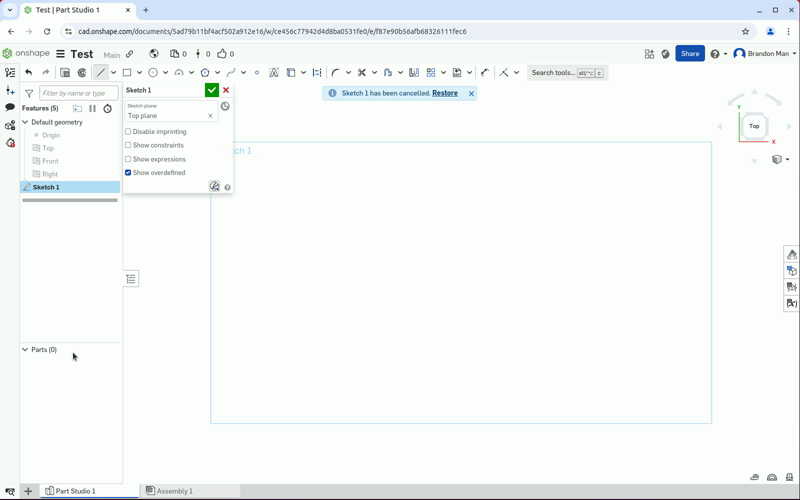
key_down(shift)
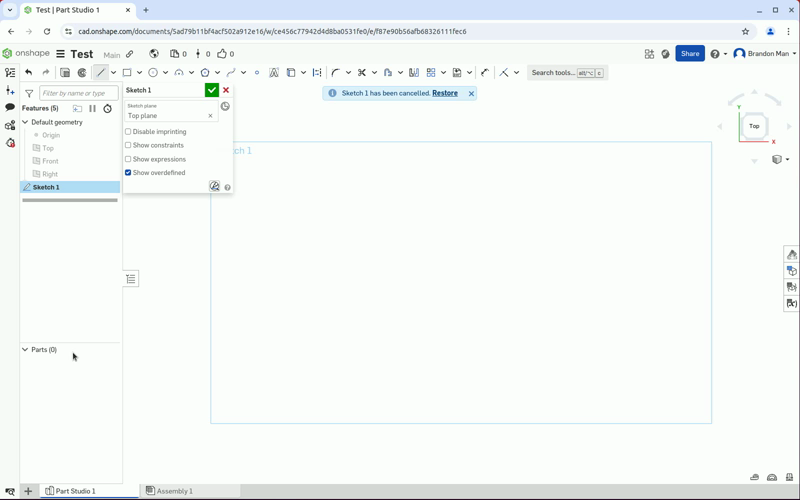
mouse_move(457, 293)
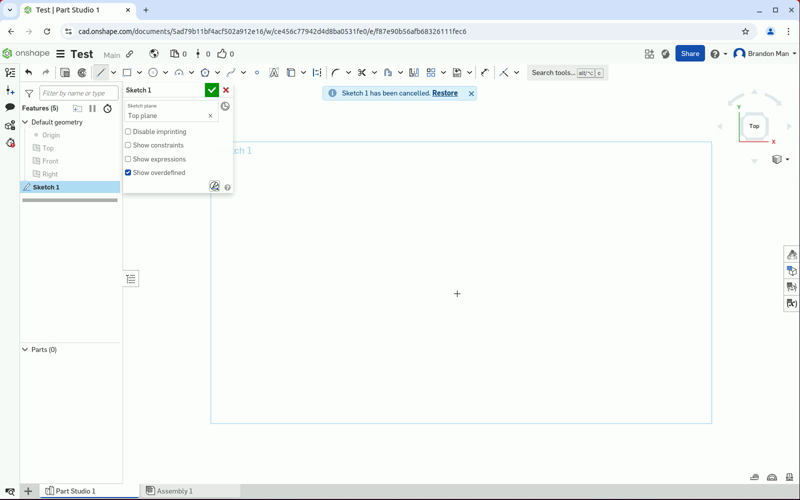
click(457, 293)
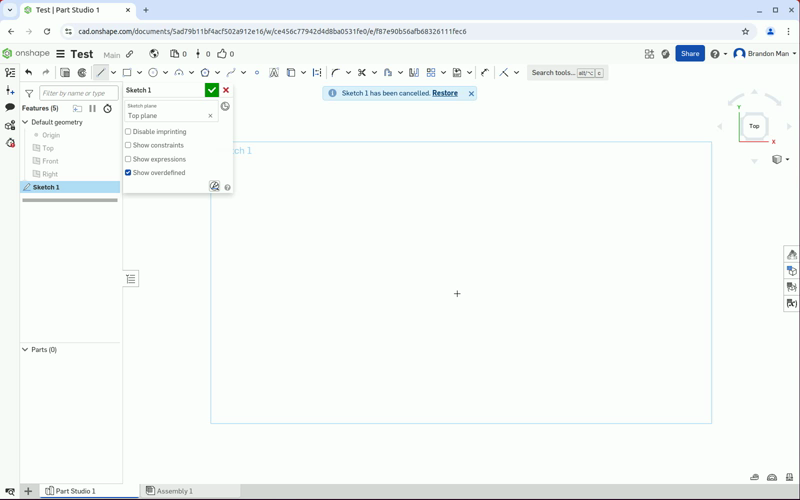
key_up(shift)
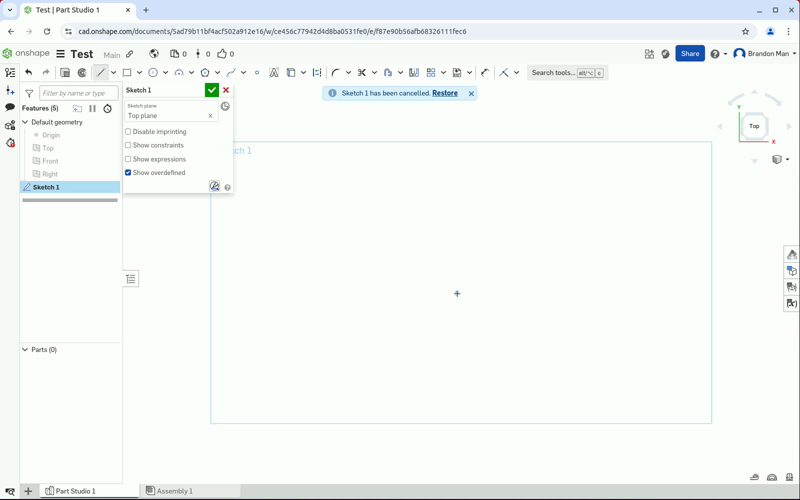
key_down(shift)
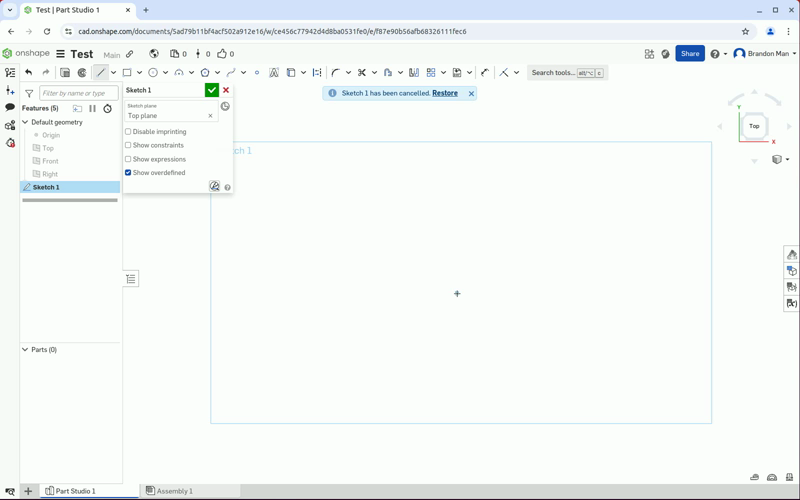
mouse_move(487, 293)
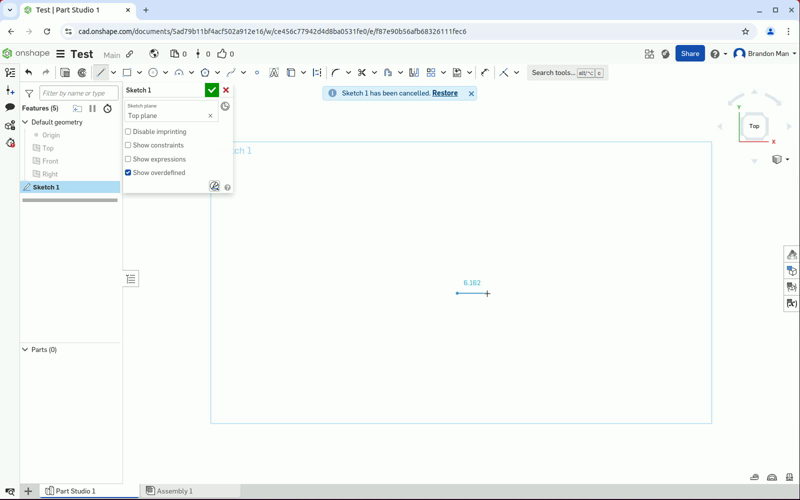
mouse_move(513, 293)
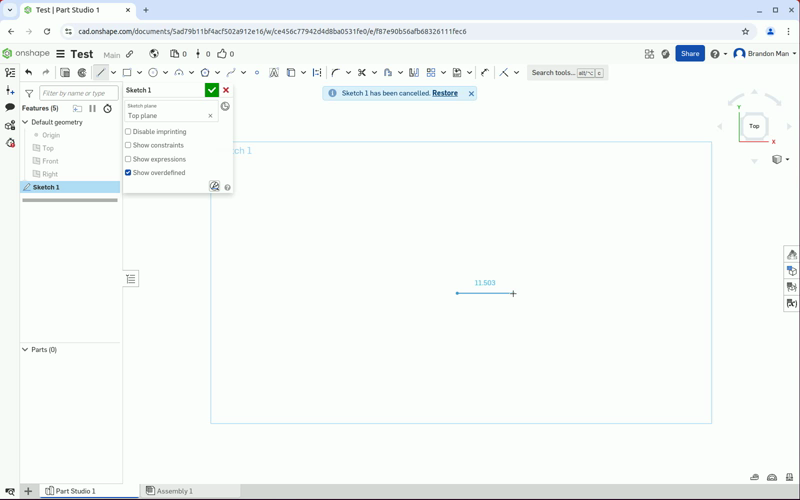
click(513, 293)
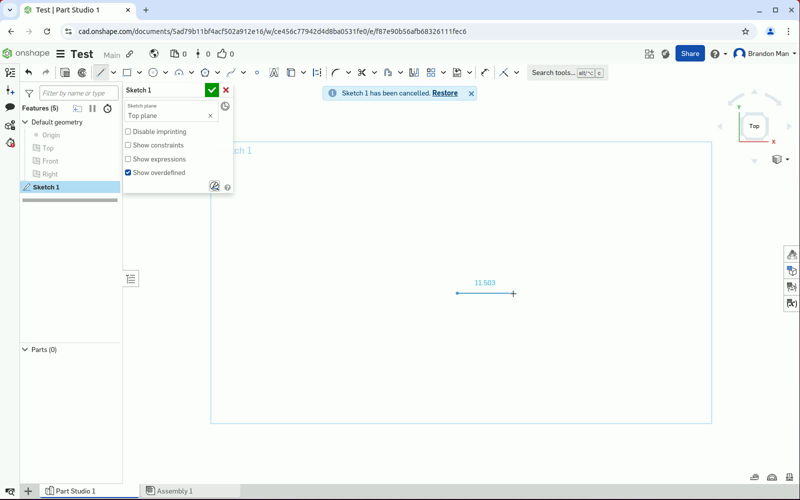
key_up(shift)
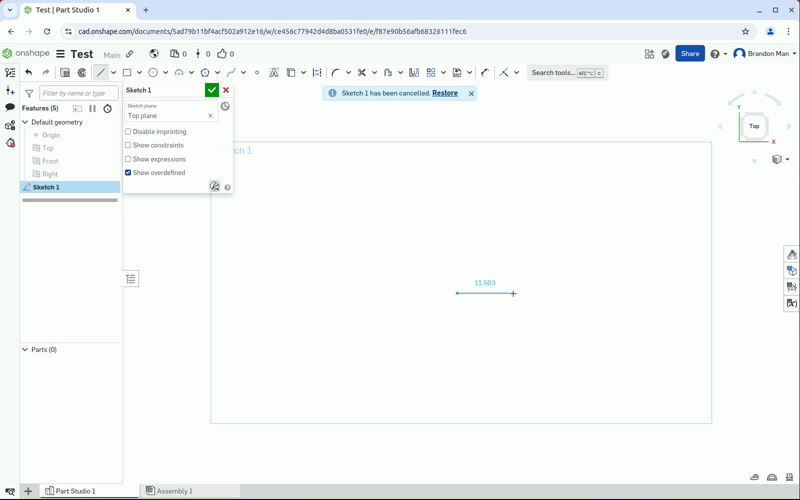
key_down(shift)
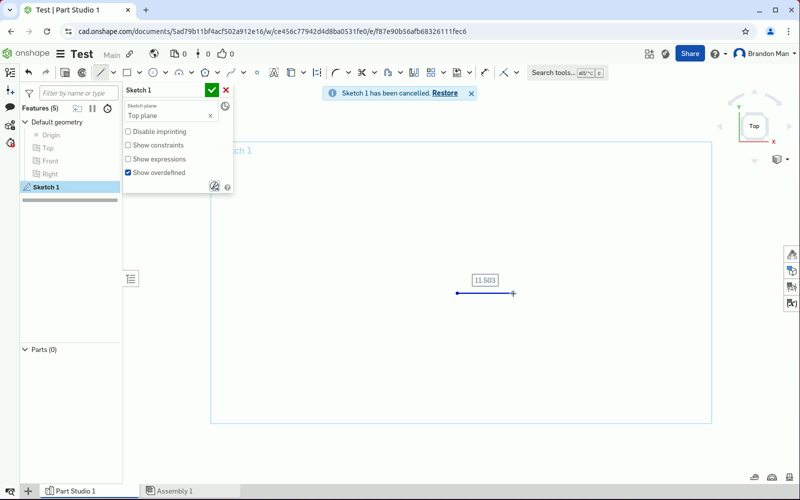
mouse_move(513, 170)
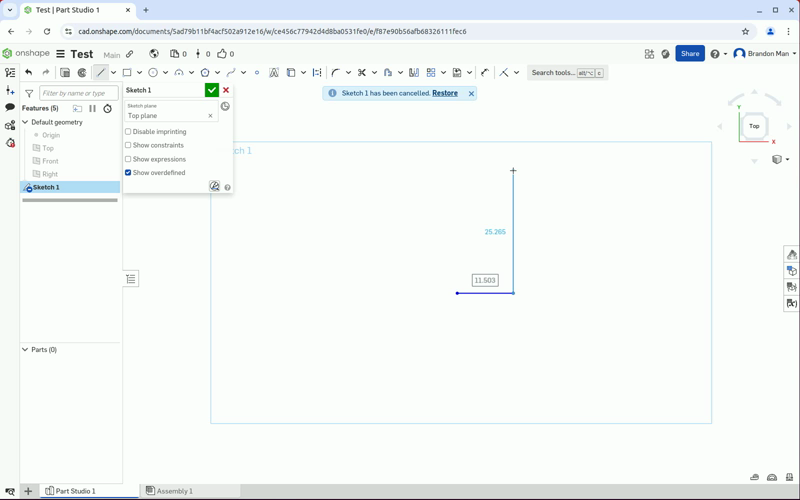
click(513, 170)
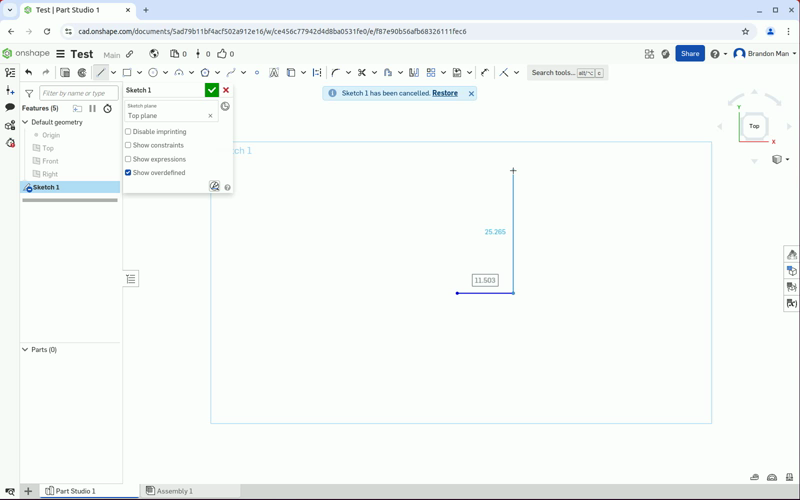
key_up(shift)
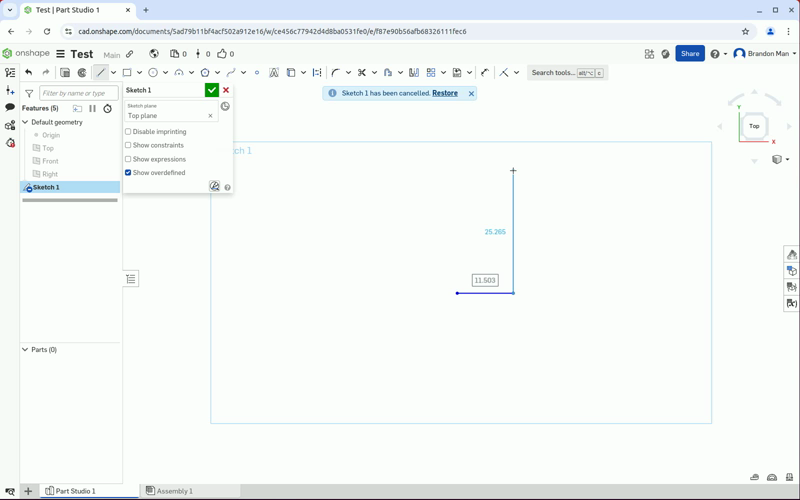
key_down(shift)
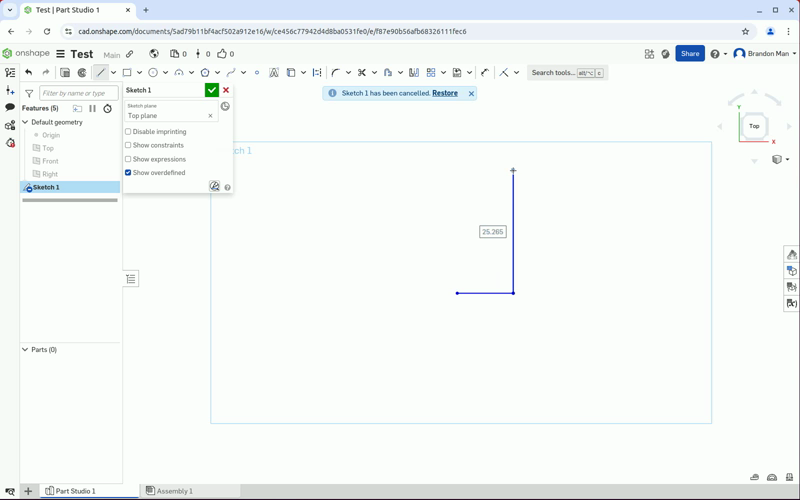
mouse_move(543, 170)
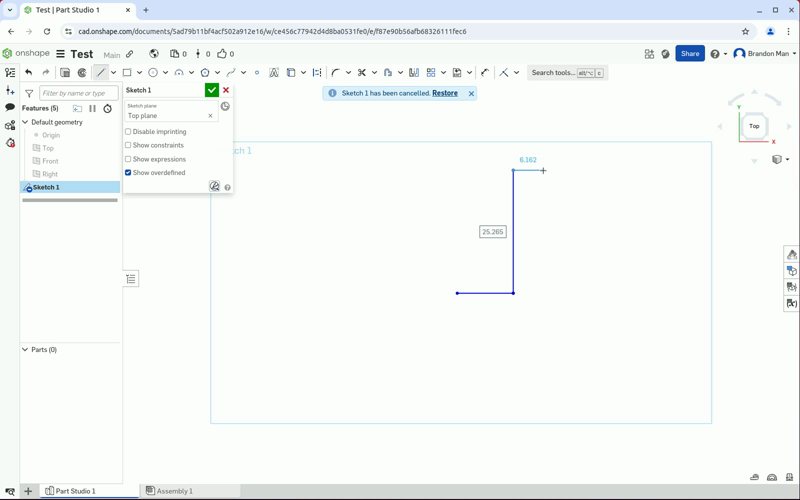
mouse_move(457, 170)
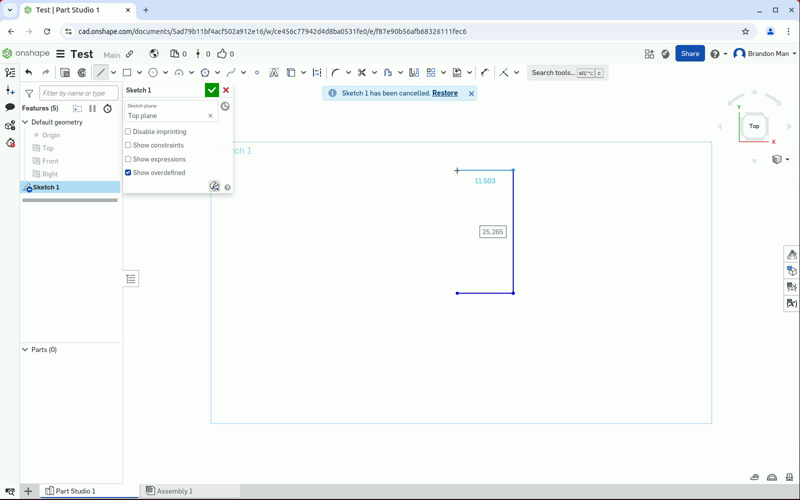
click(457, 170)
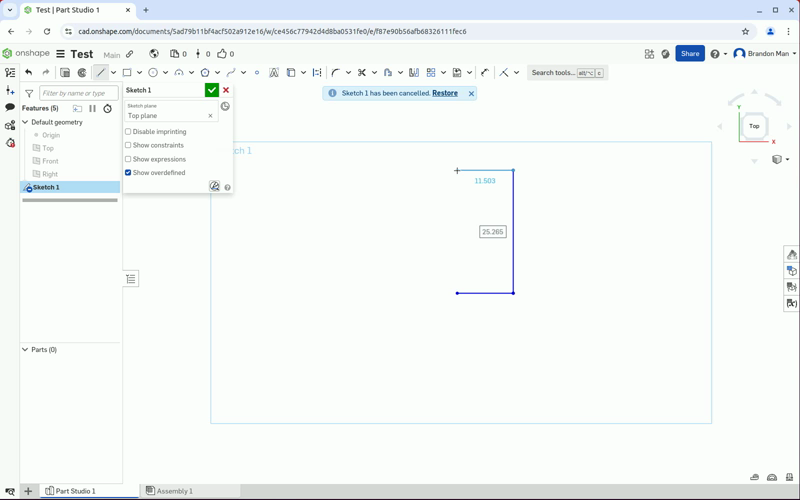
key_up(shift)
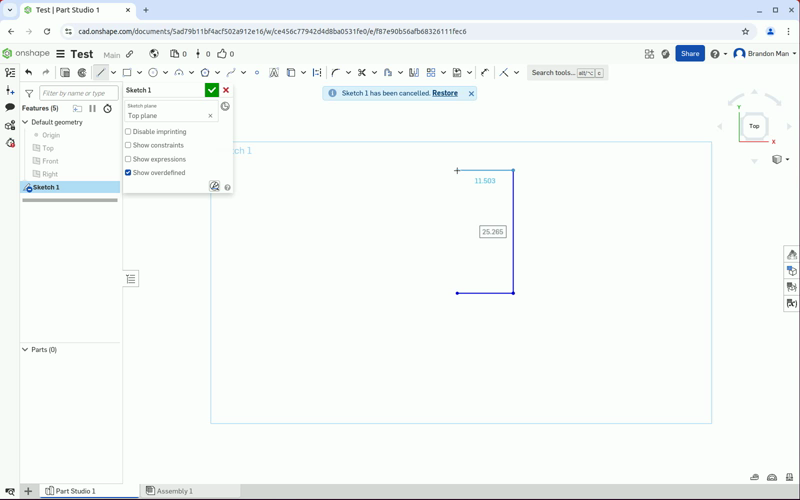
key_down(shift)
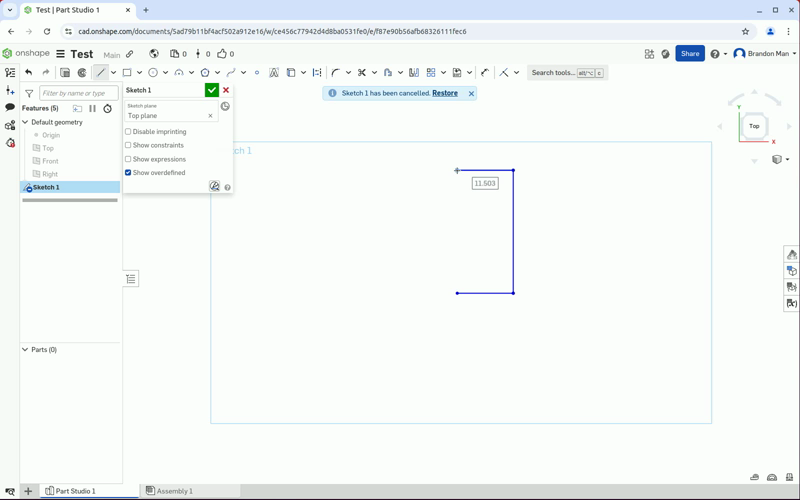
mouse_move(457, 293)
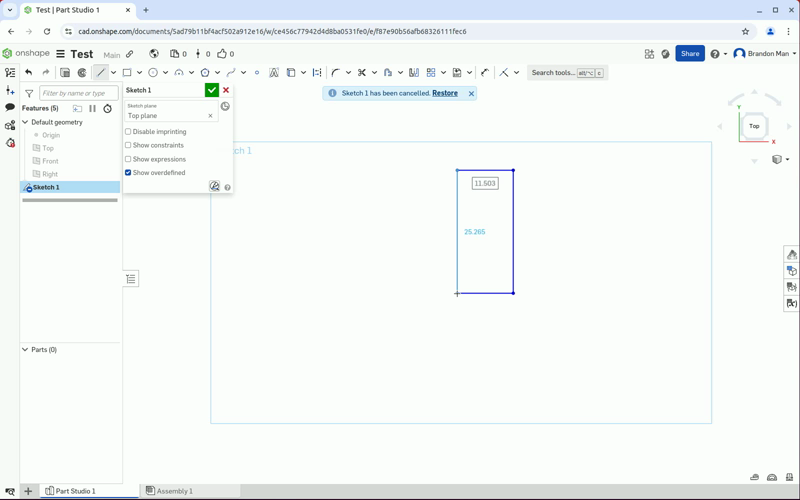
key_up(shift)
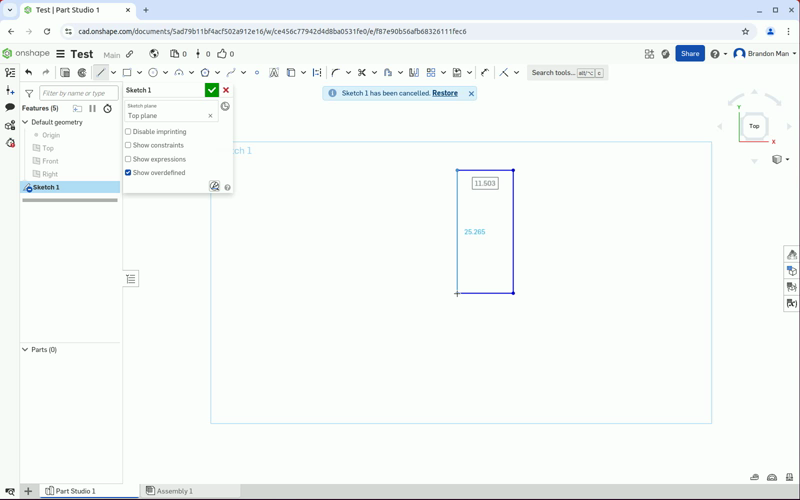
click(457, 293)
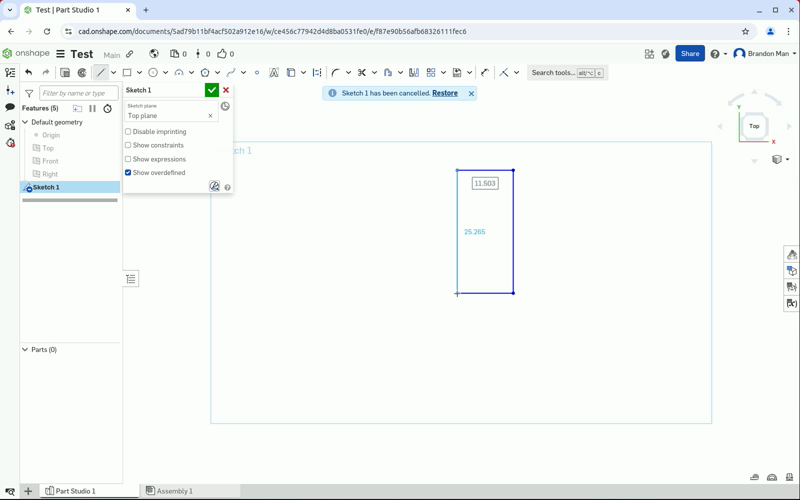
key(esc)
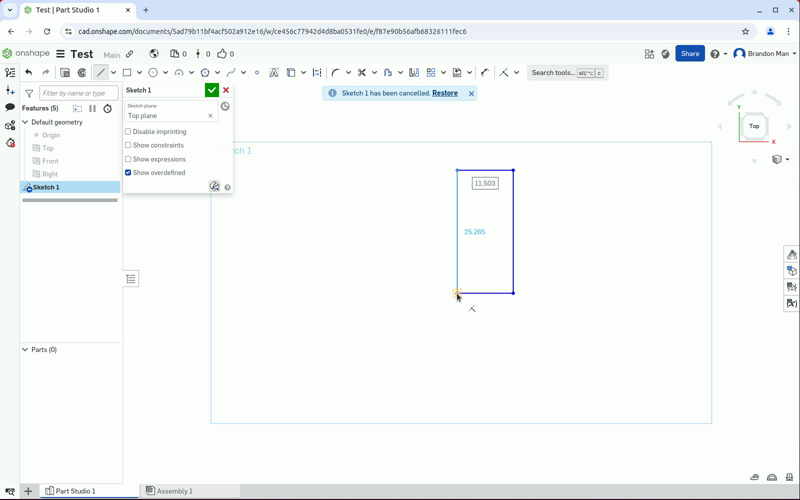
mouse_move(504, 257)
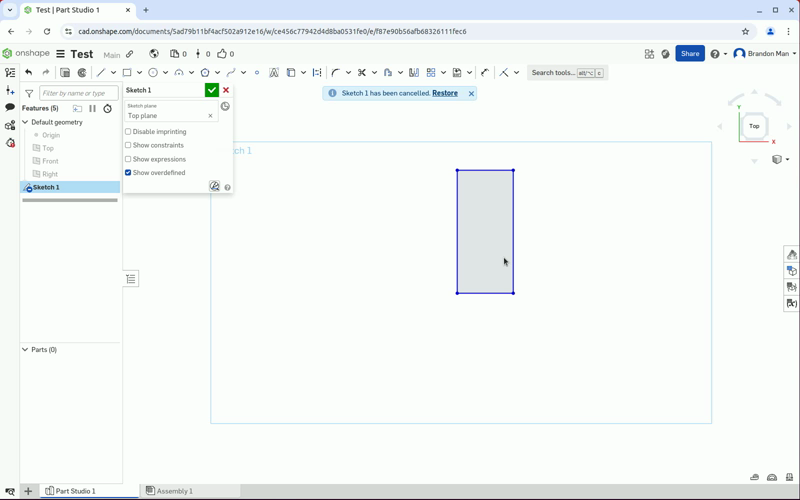
click(504, 257)
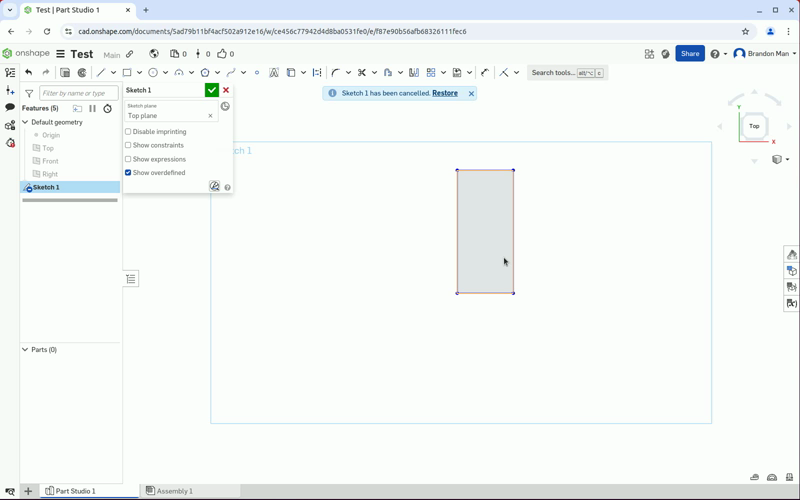
mouse_move(73, 352)
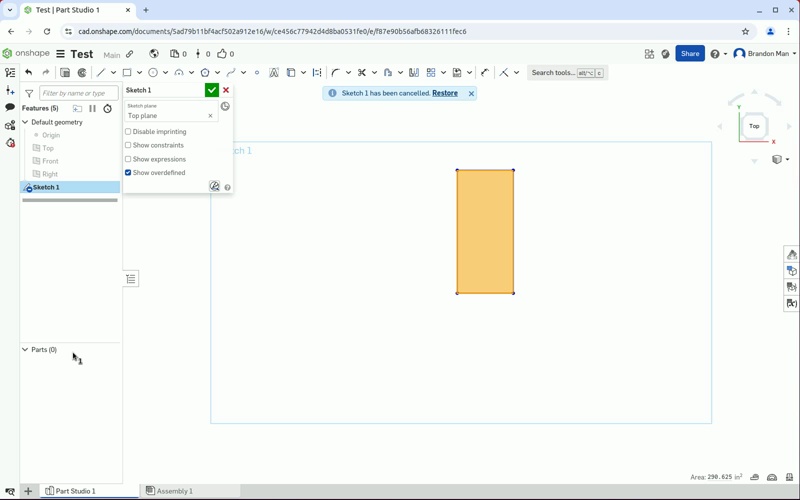
key(shift+y)
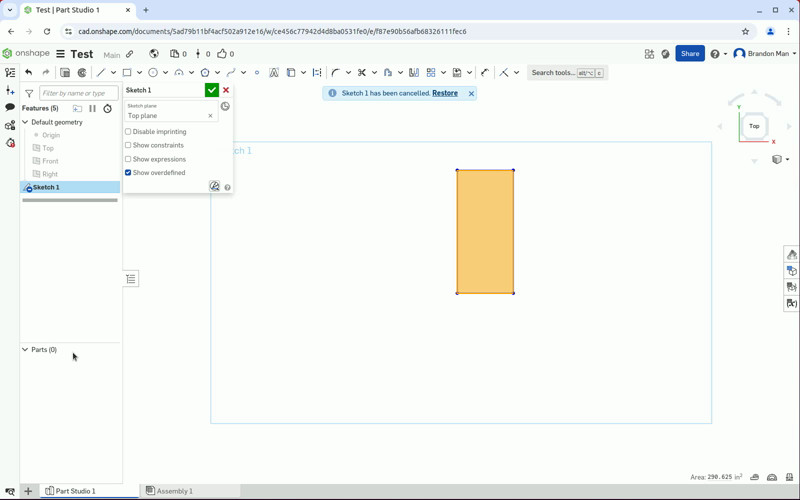
key(shift+e)
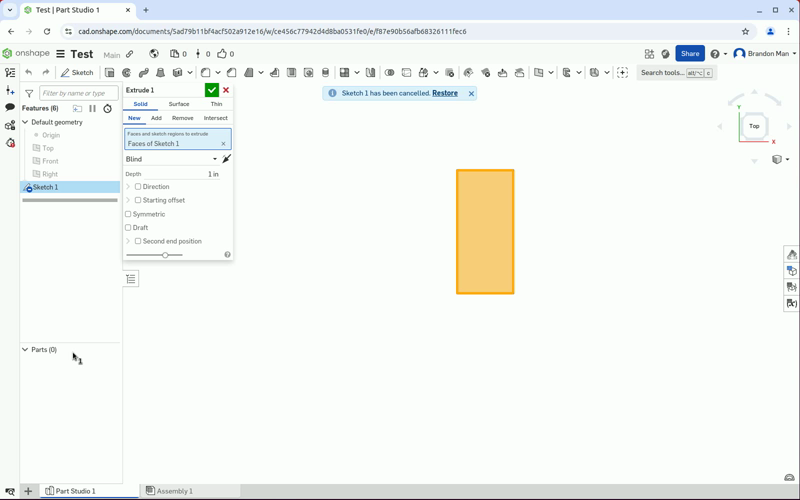
mouse_move(143, 106)
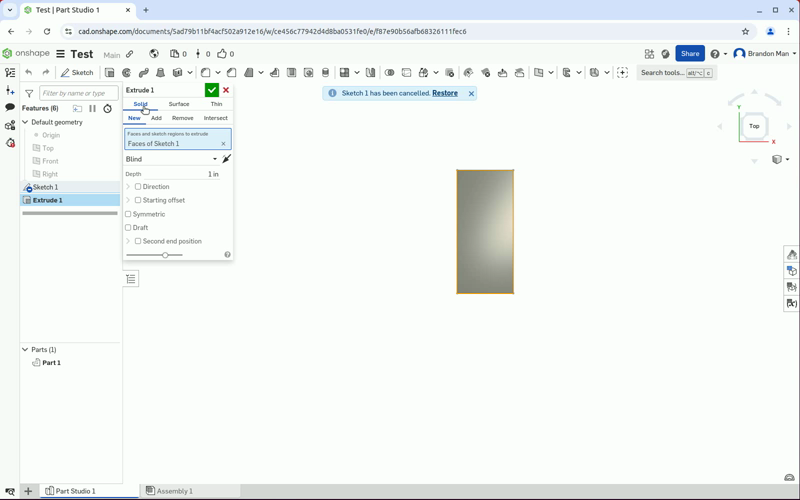
click(143, 106)
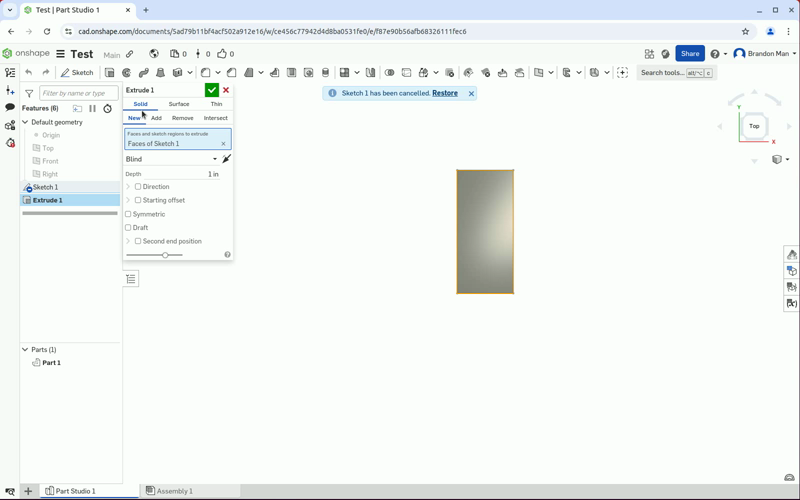
mouse_move(137, 120)
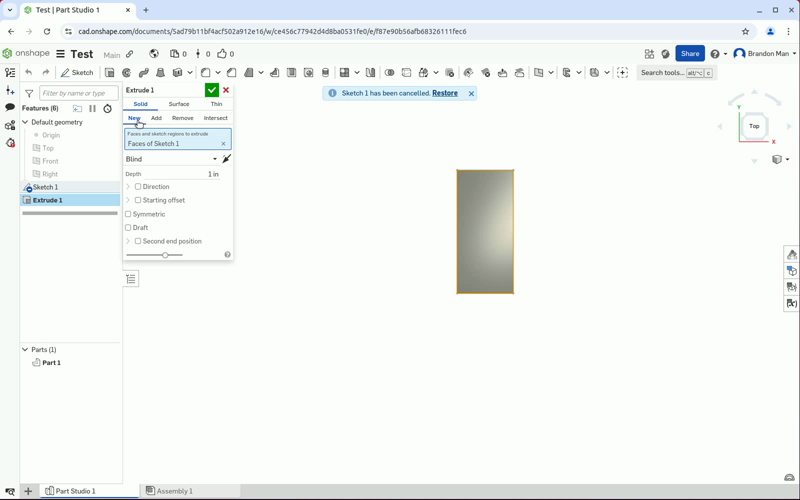
click(137, 120)
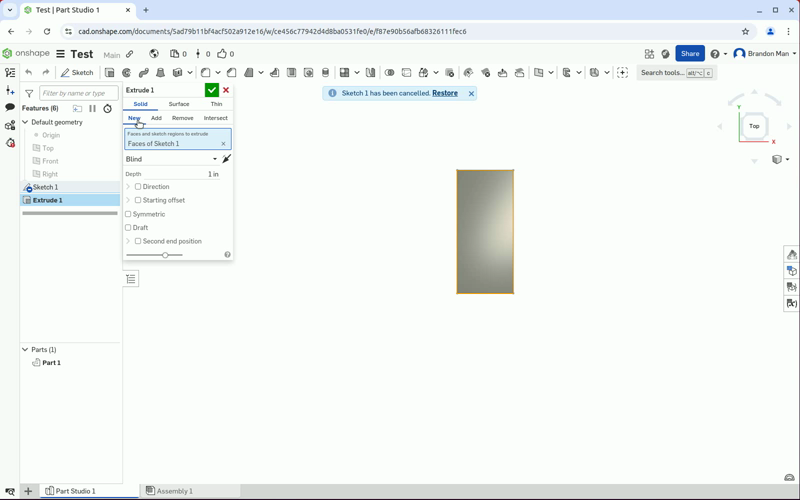
key(tab, 4)
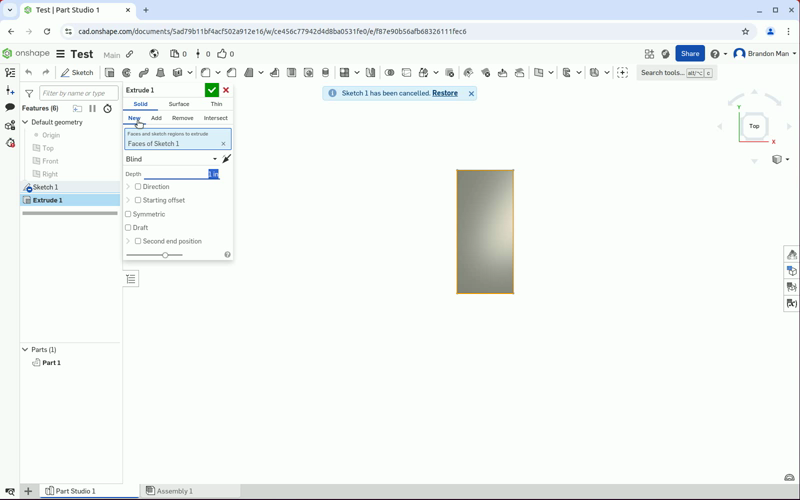
text(1.204)
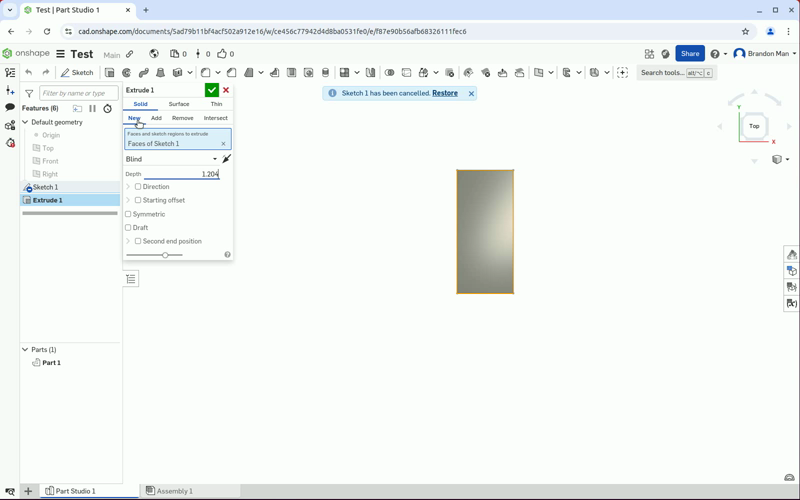
key(enter)
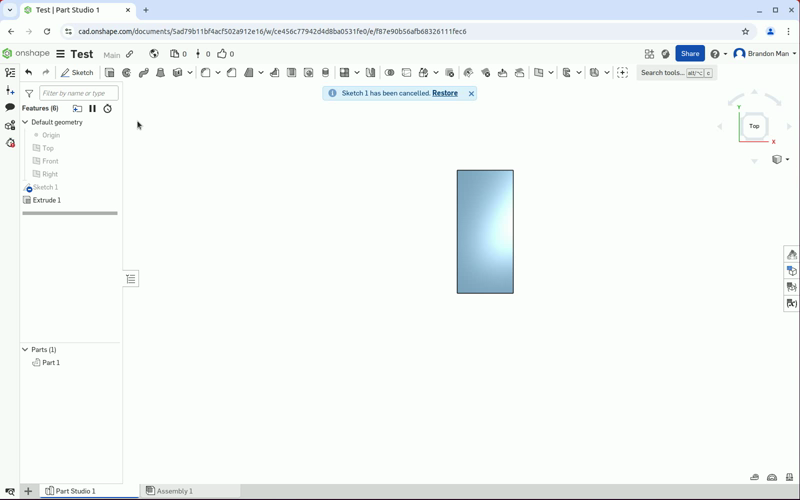
key(shift+h)
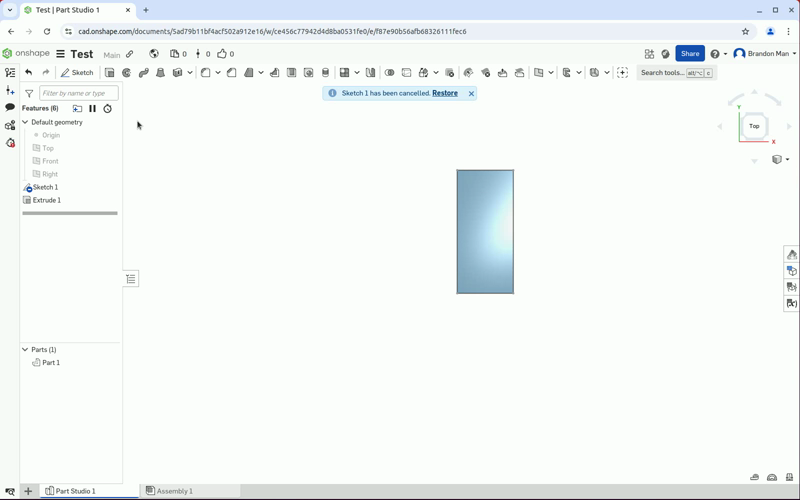
key(shift+h)
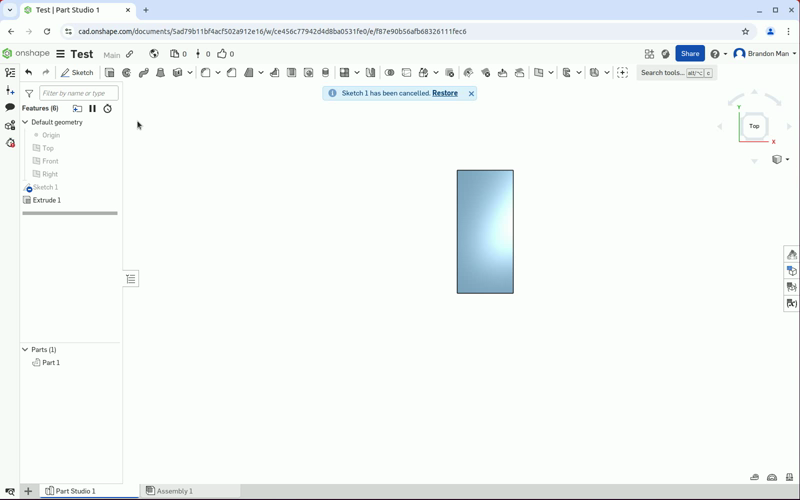
mouse_move(73, 189)
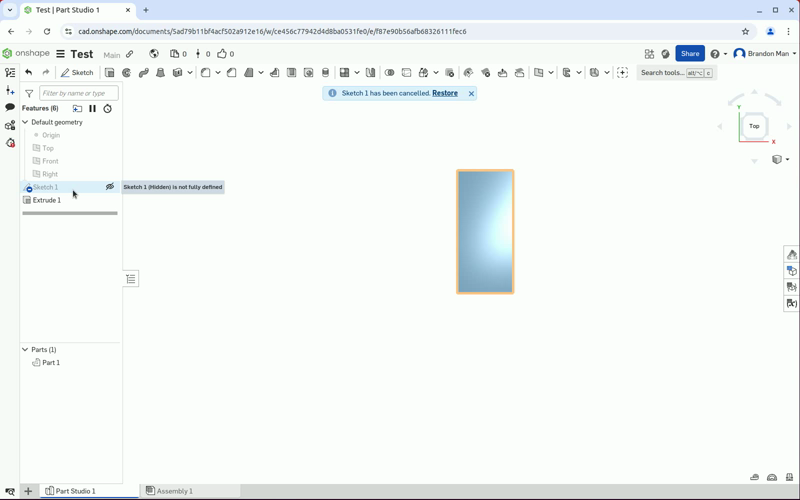
click(73, 189)
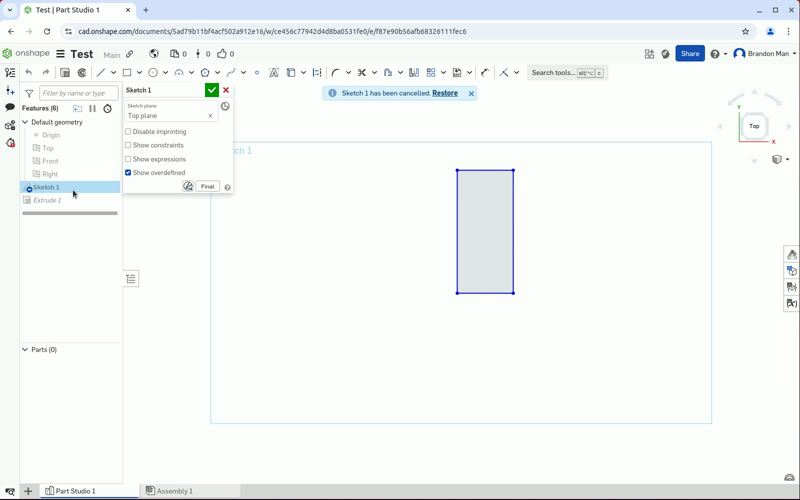
mouse_move(229, 92)
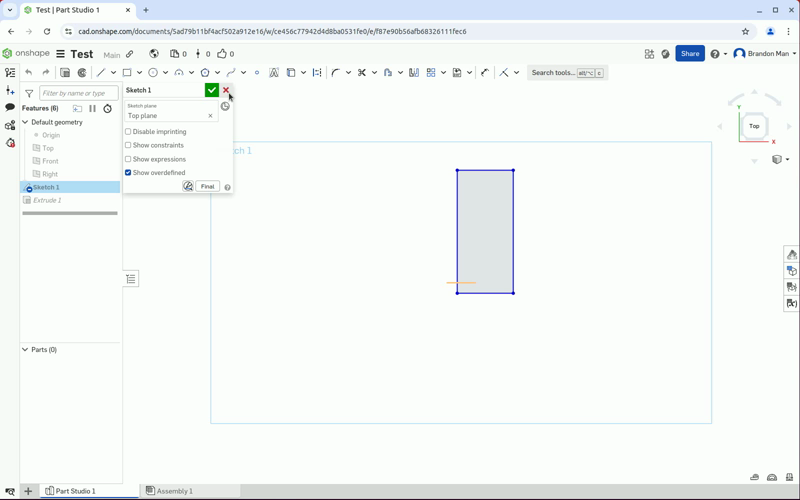
click(229, 92)
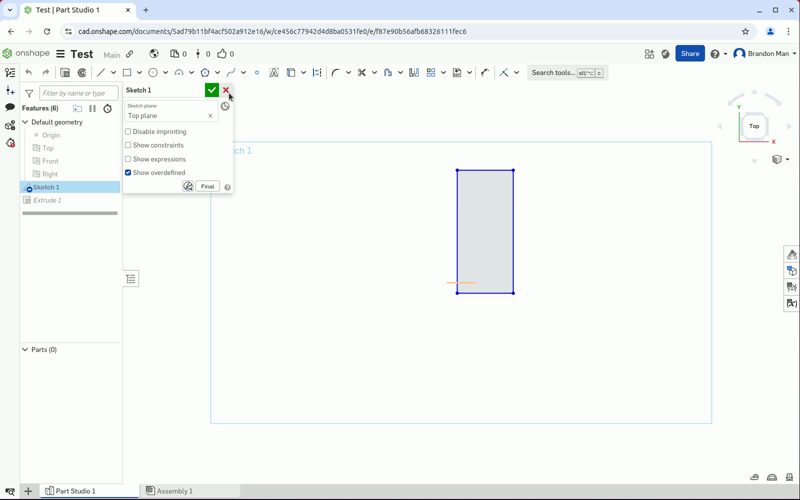
key(shift+s)
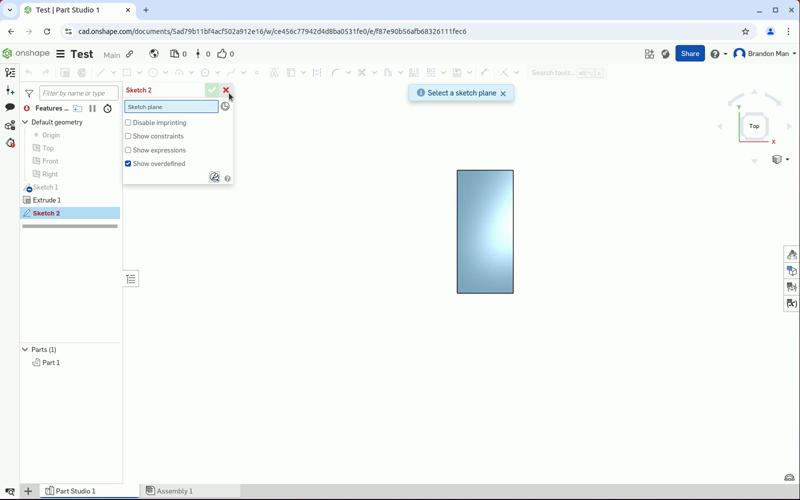
mouse_move(73, 150)
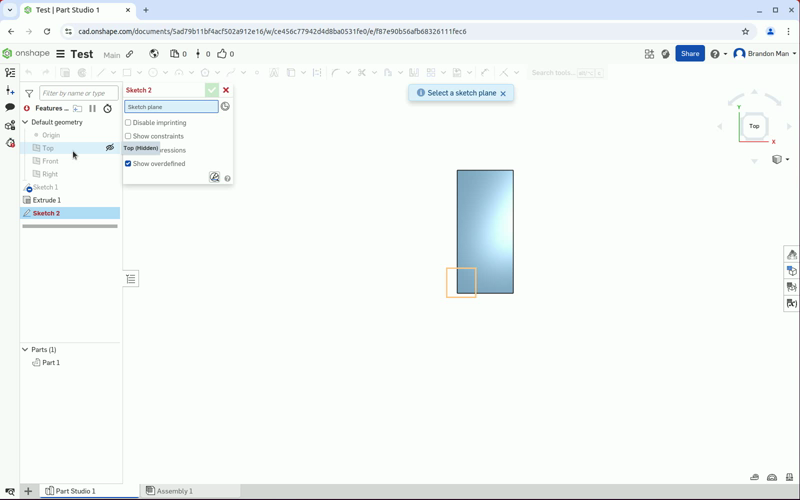
click(73, 150)
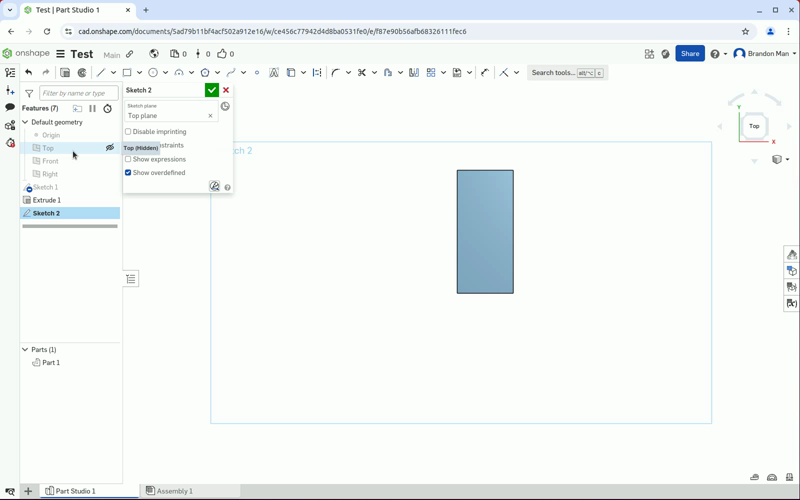
mouse_move(73, 352)
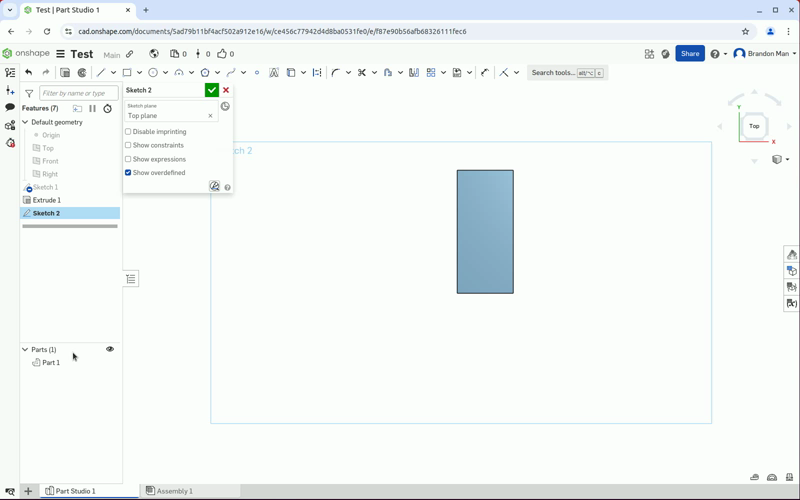
key(y)
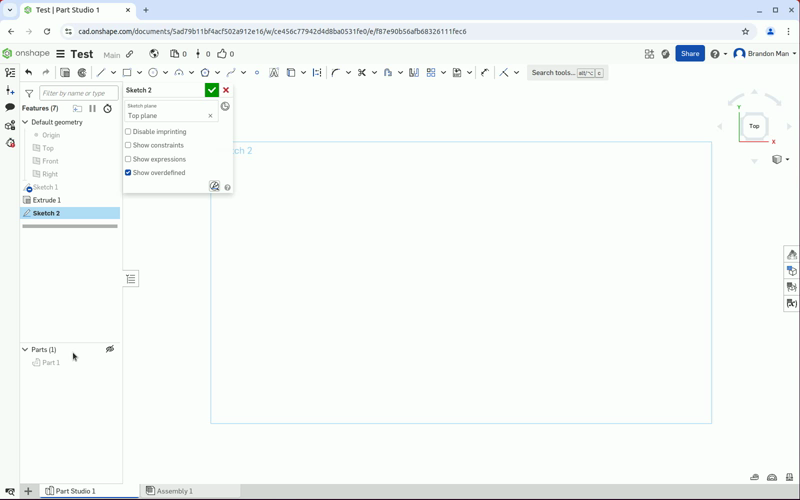
key(l)
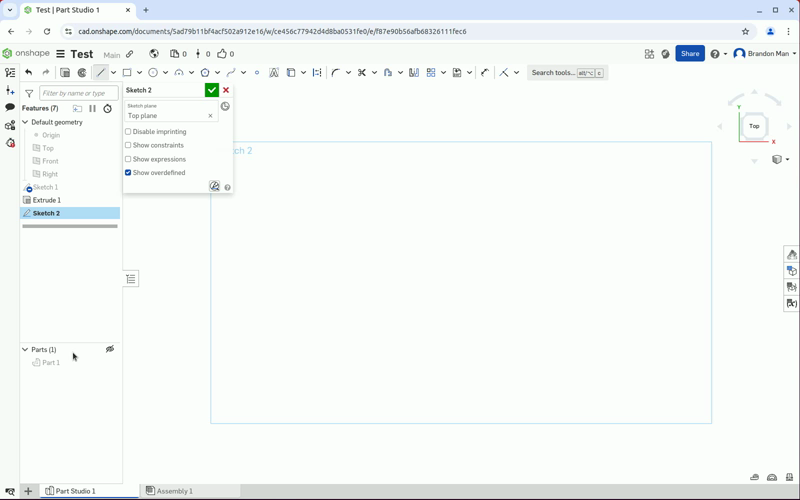
key_down(shift)
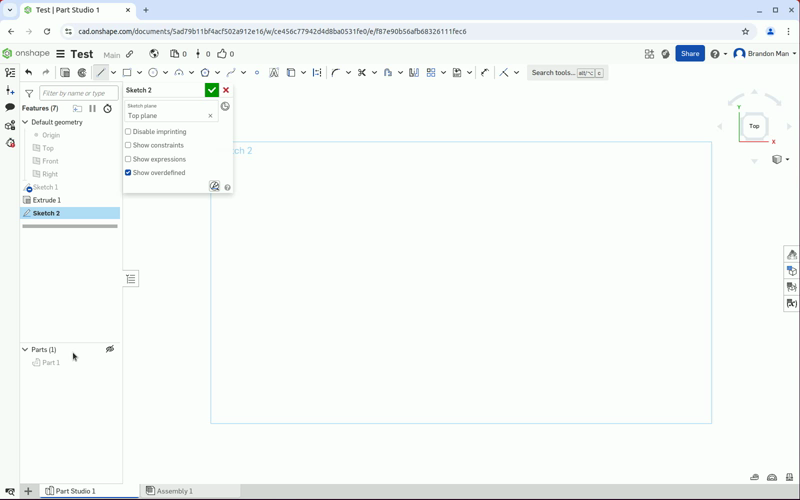
mouse_move(457, 293)
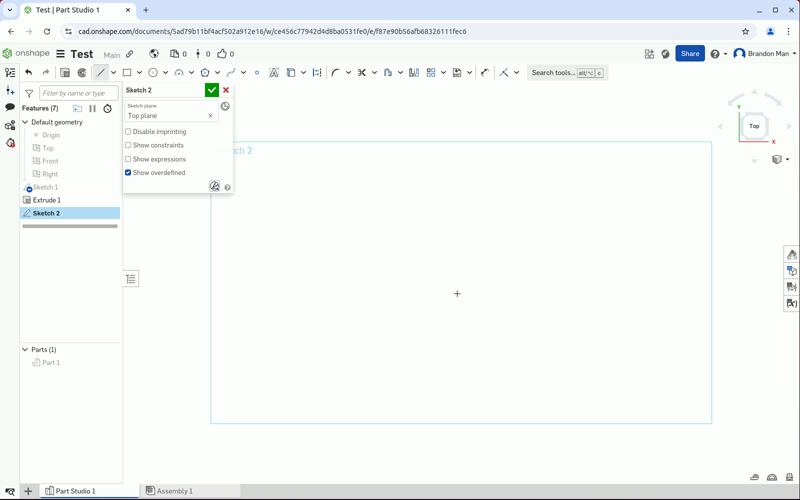
click(457, 293)
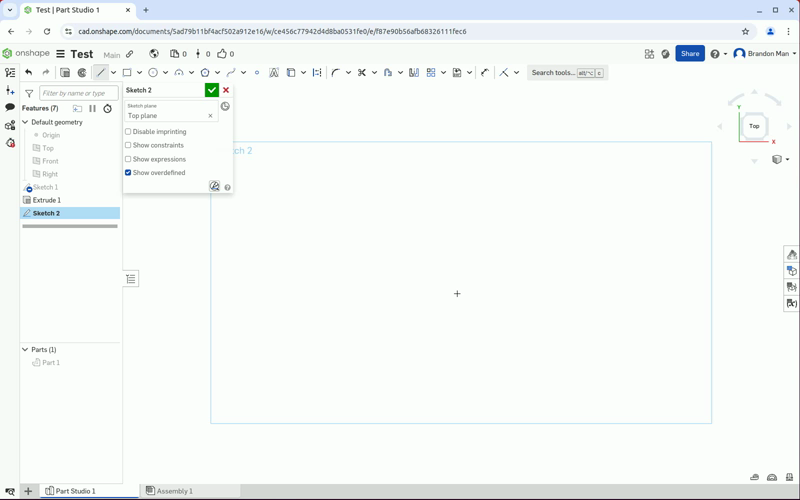
key_up(shift)
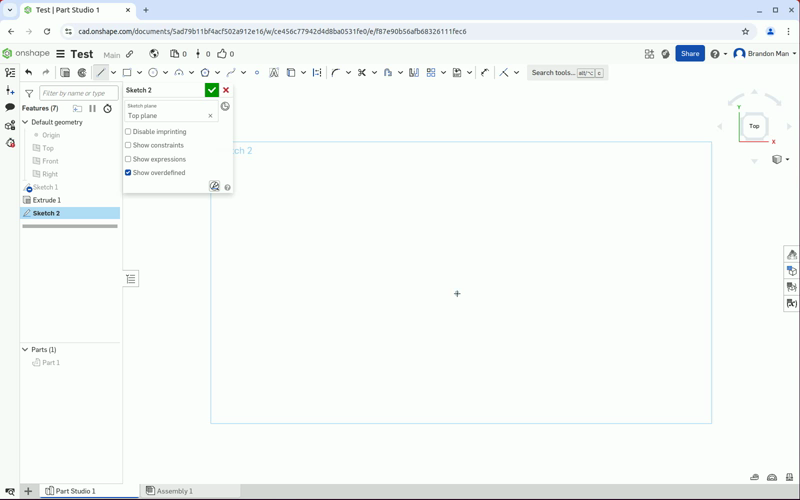
key_down(shift)
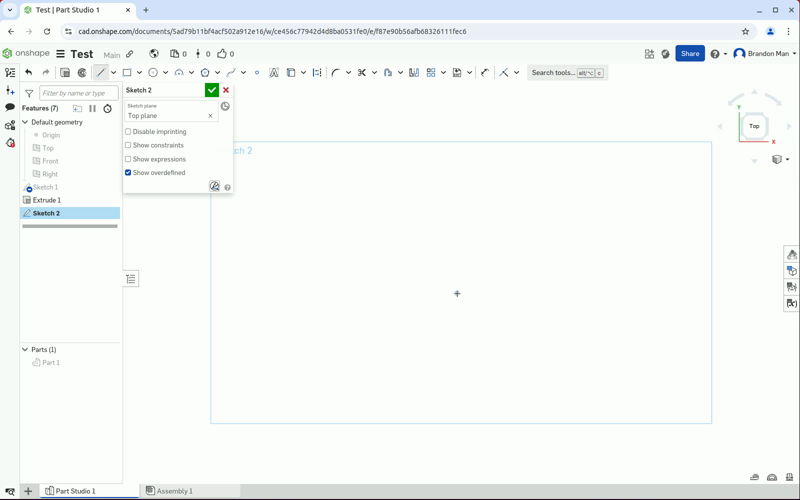
mouse_move(487, 293)
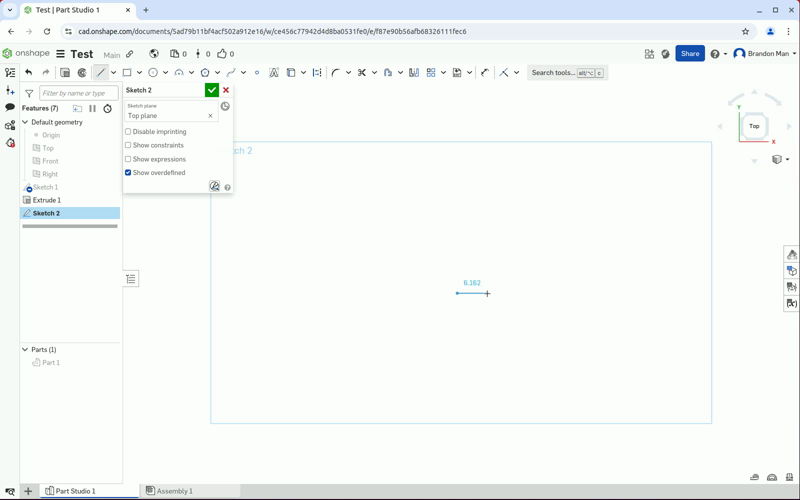
mouse_move(513, 293)
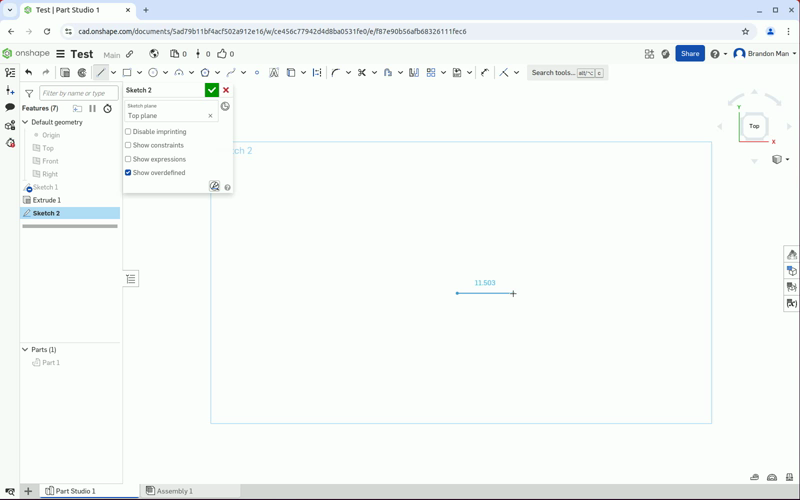
click(513, 293)
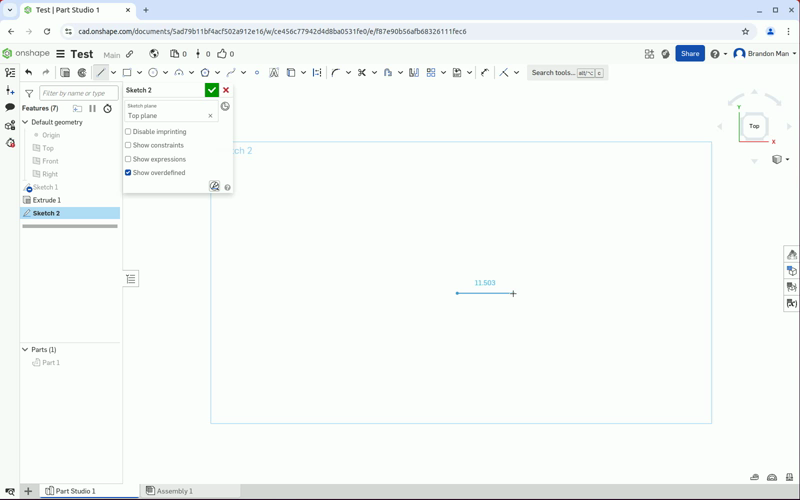
key_up(shift)
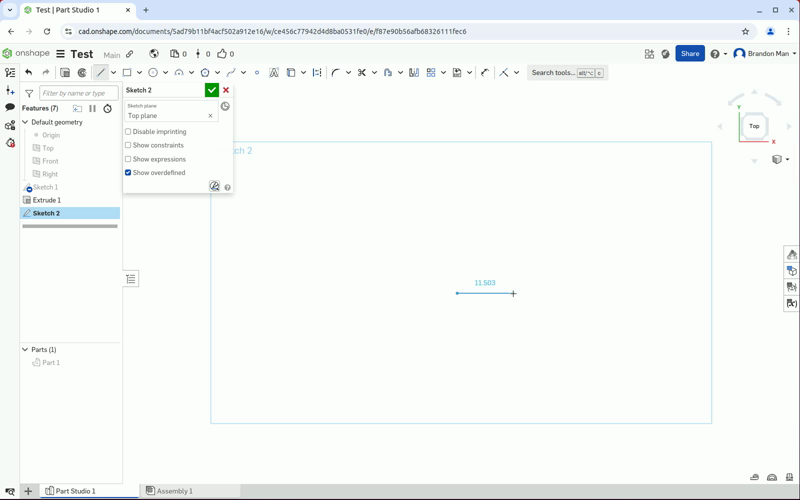
key_down(shift)
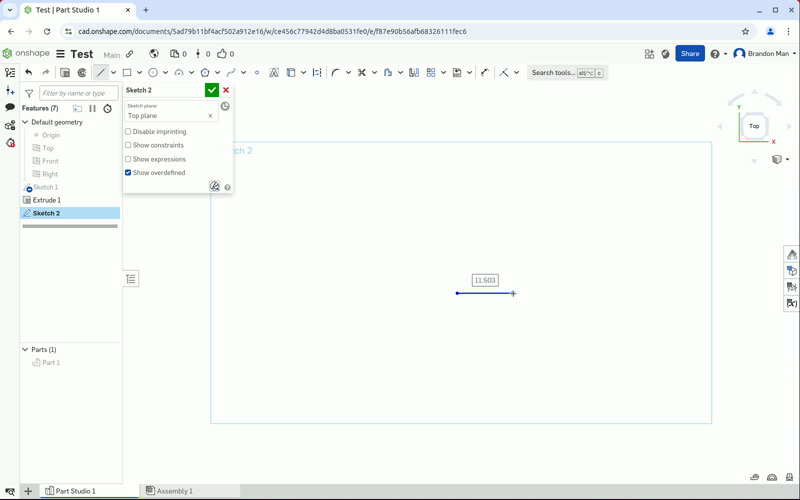
mouse_move(513, 170)
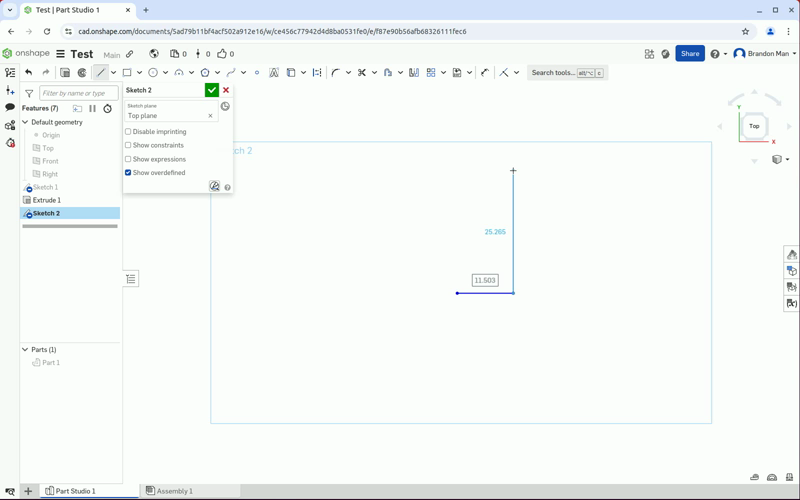
click(513, 170)
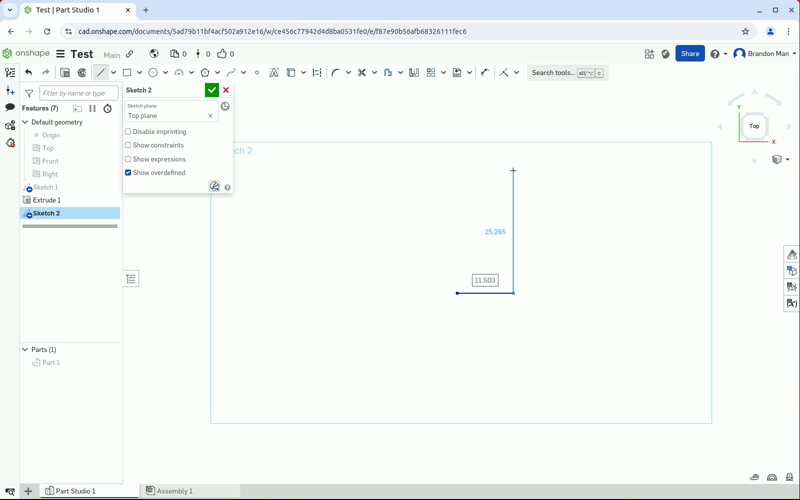
key_up(shift)
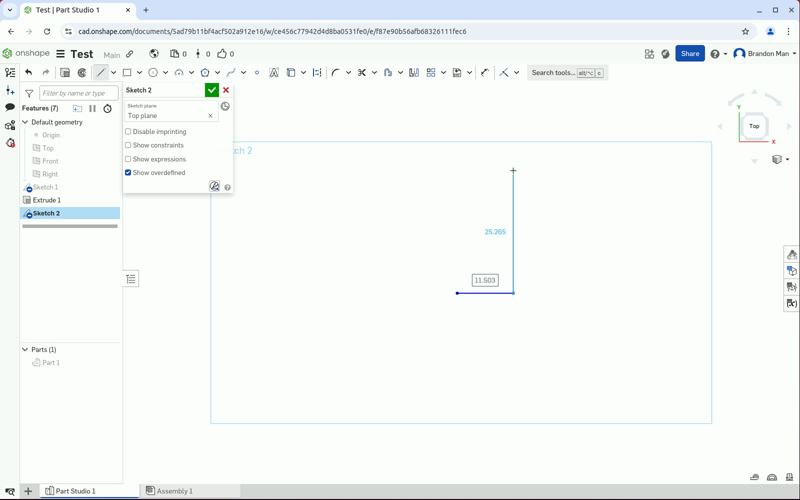
key_down(shift)
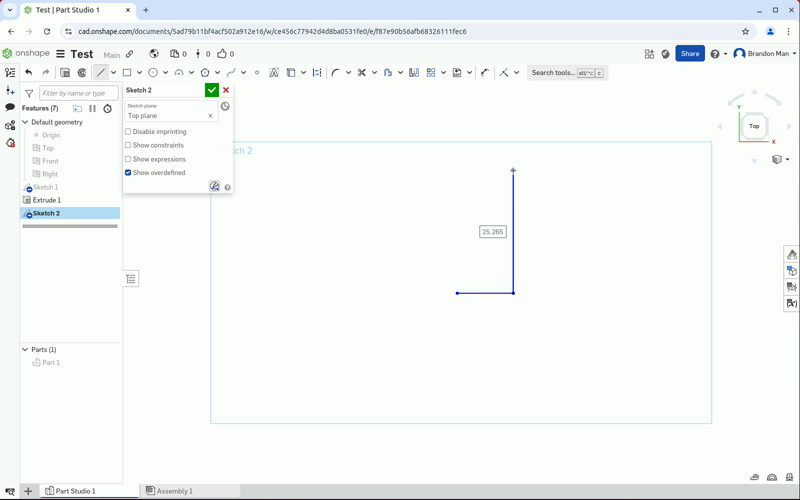
mouse_move(543, 170)
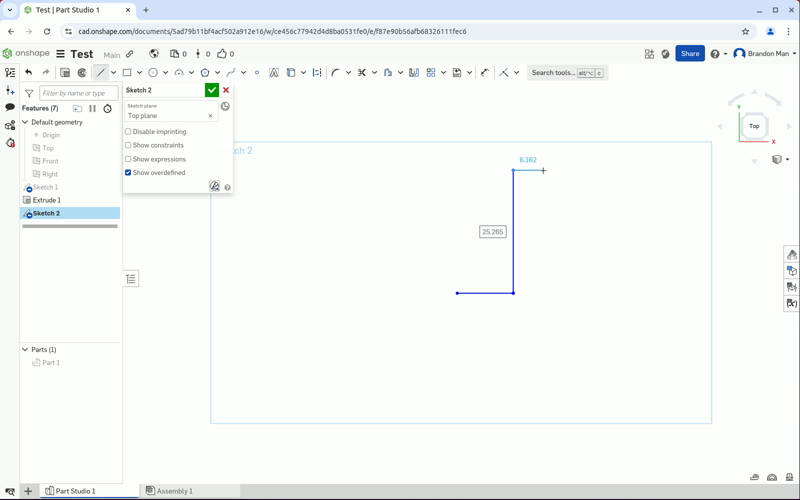
mouse_move(457, 170)
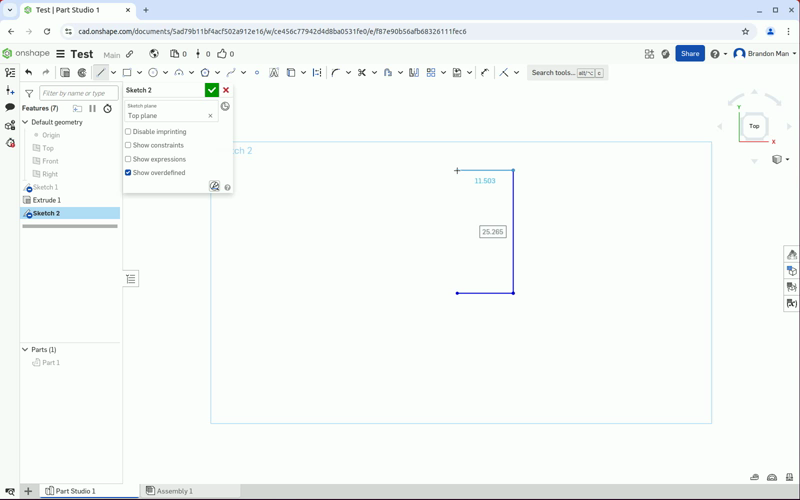
click(457, 170)
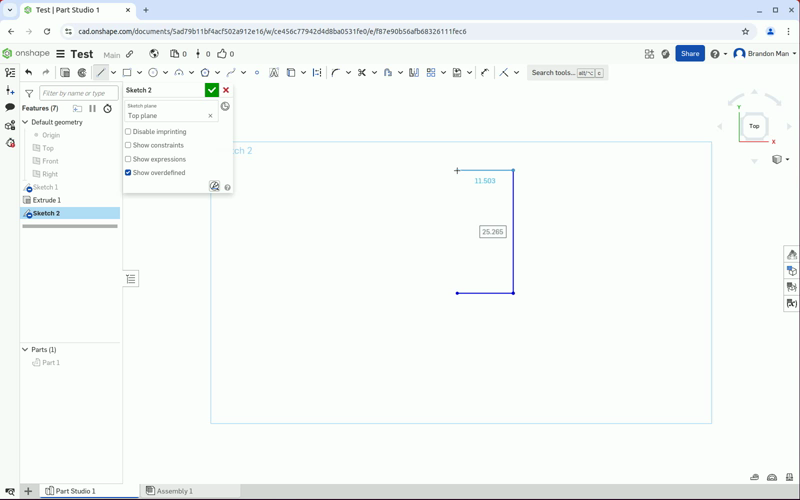
key_up(shift)
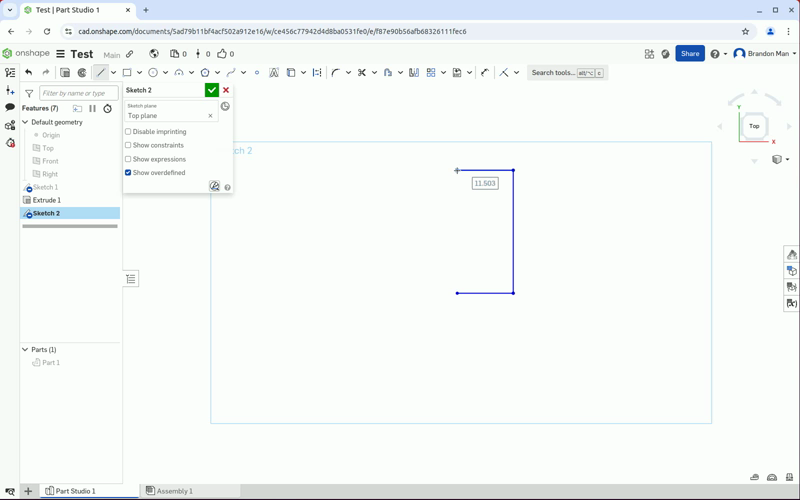
key_down(shift)
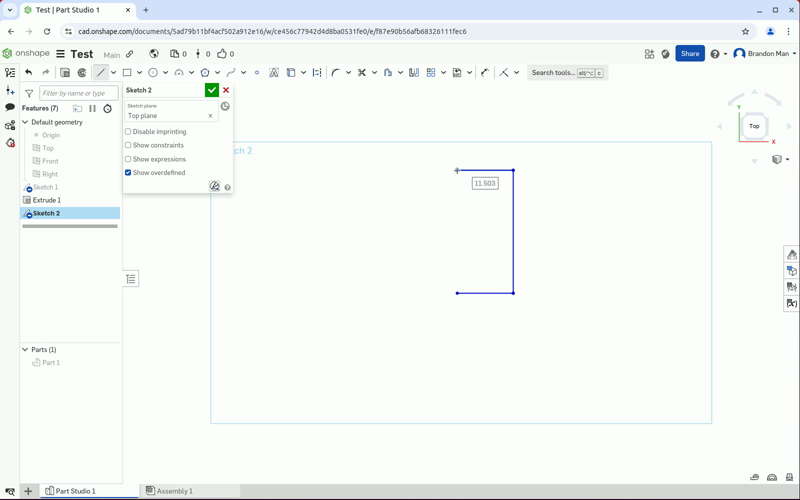
mouse_move(457, 293)
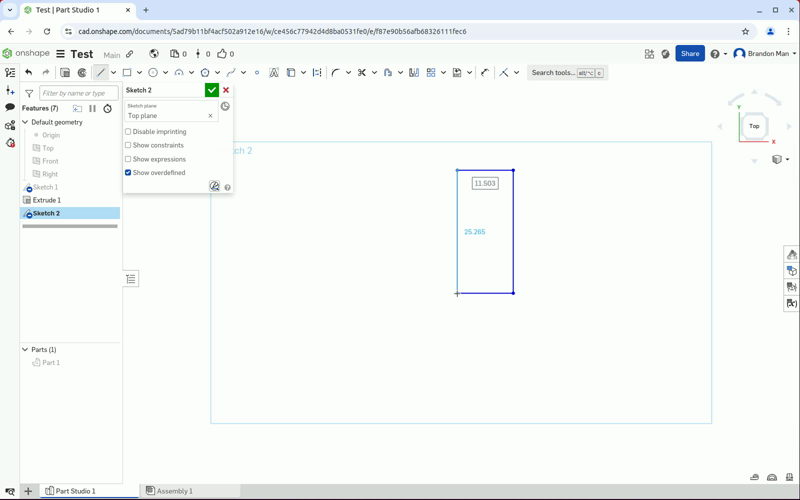
key_up(shift)
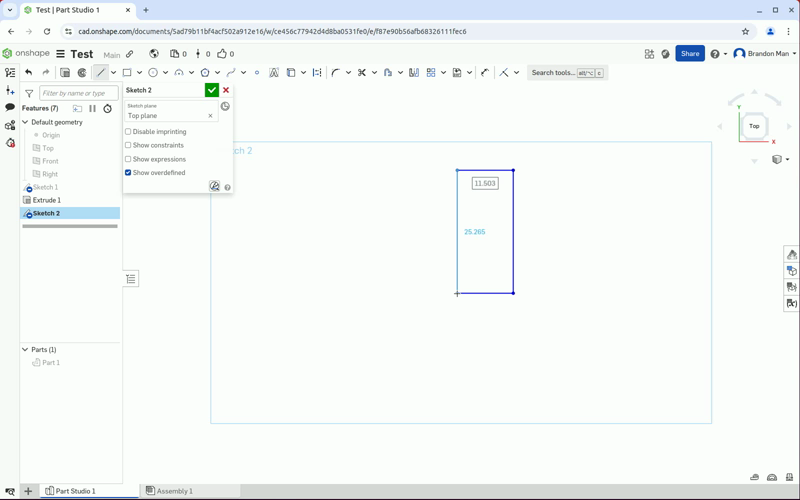
click(457, 293)
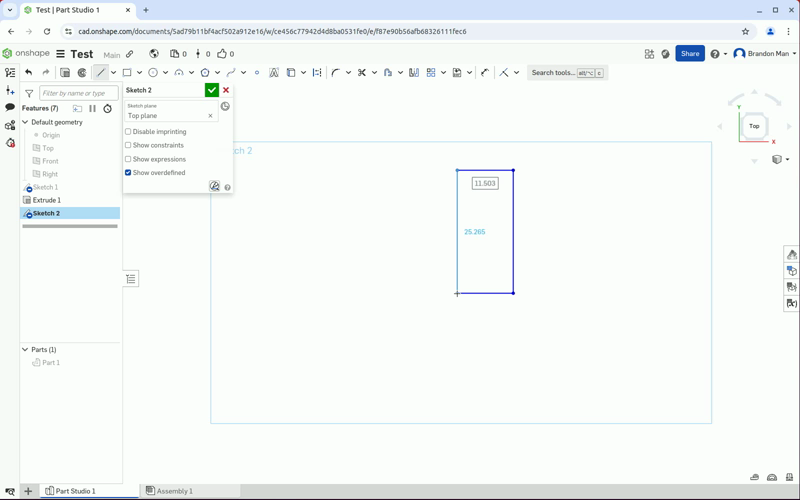
key(esc)
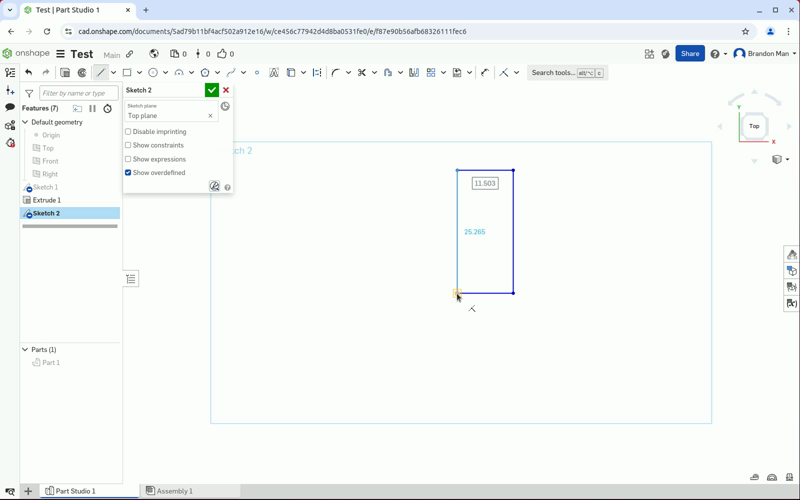
mouse_move(491, 286)
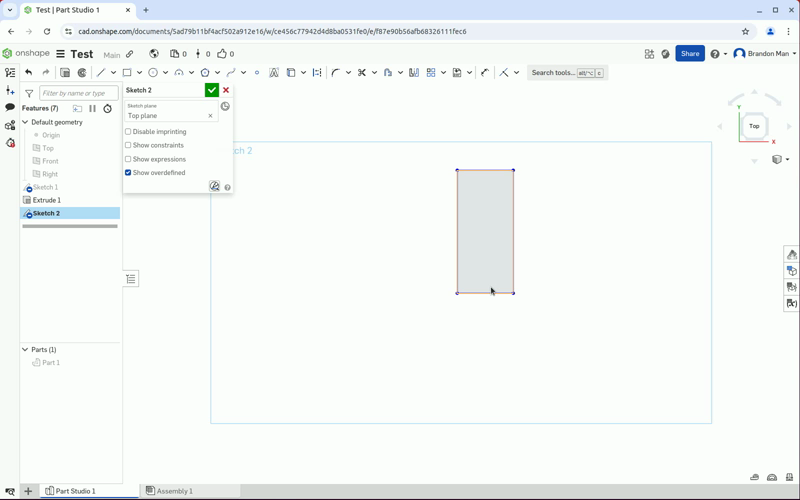
click(491, 286)
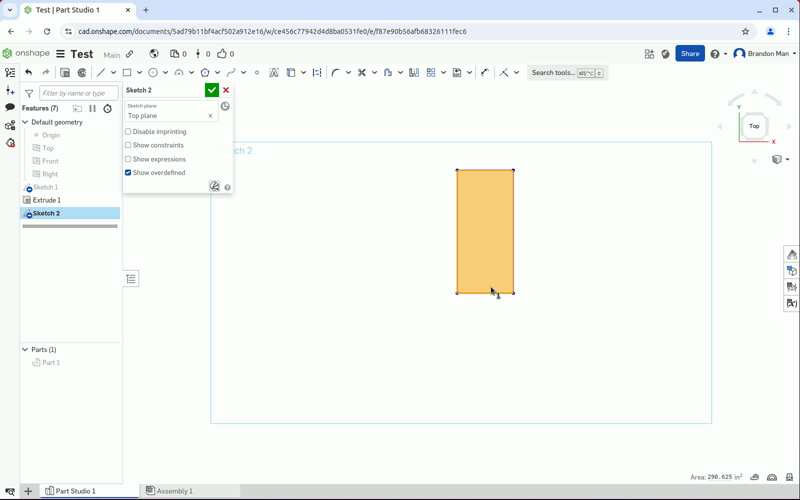
mouse_move(73, 352)
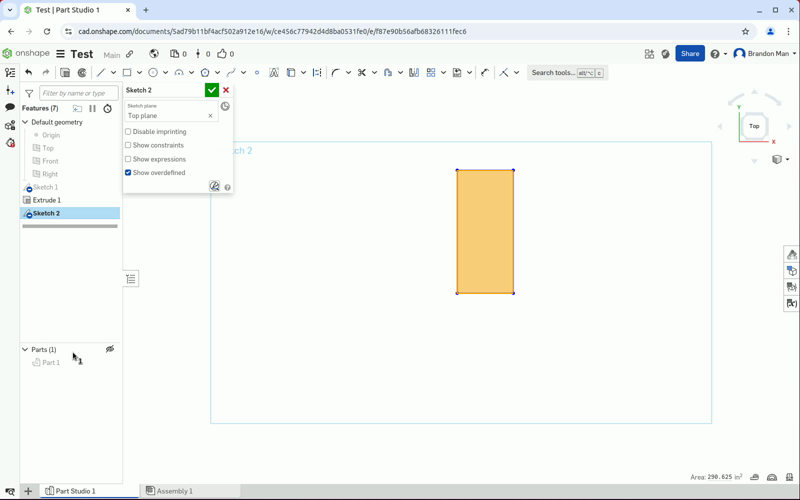
key(shift+y)
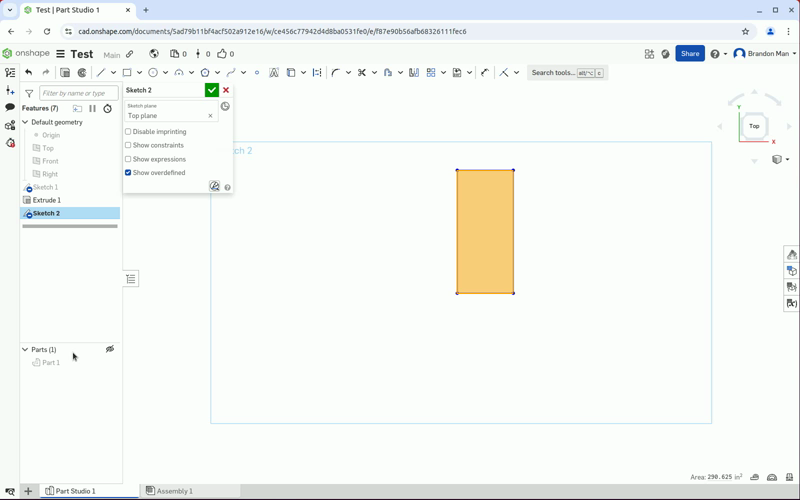
key(shift+e)
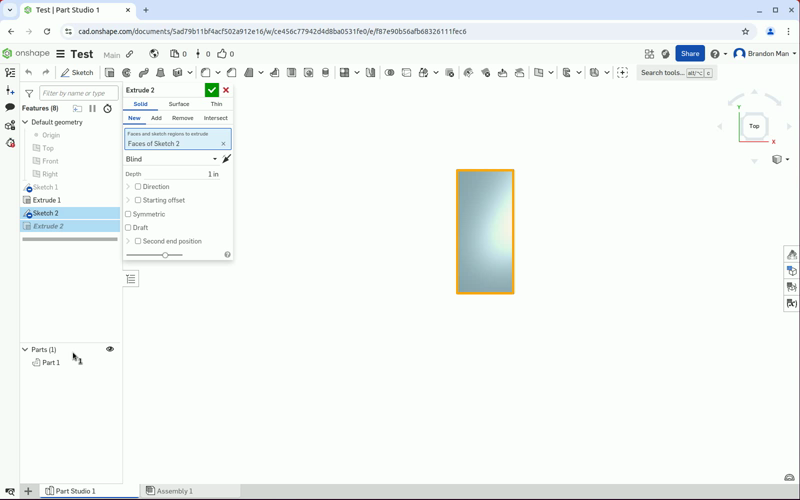
mouse_move(143, 106)
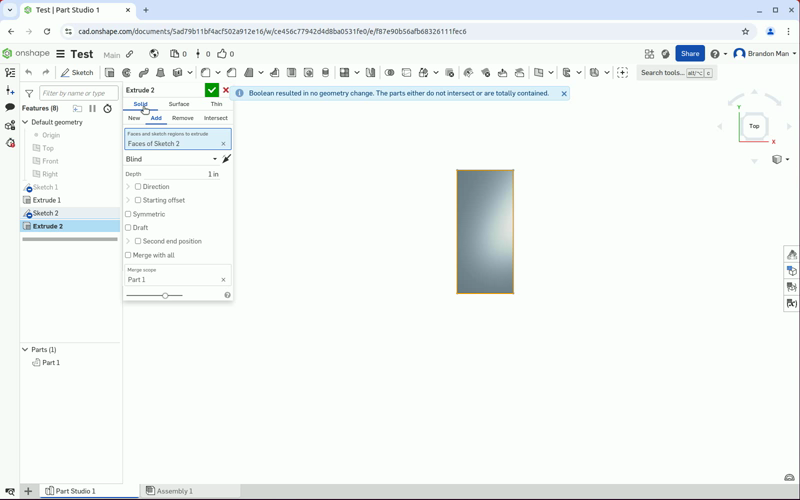
click(143, 106)
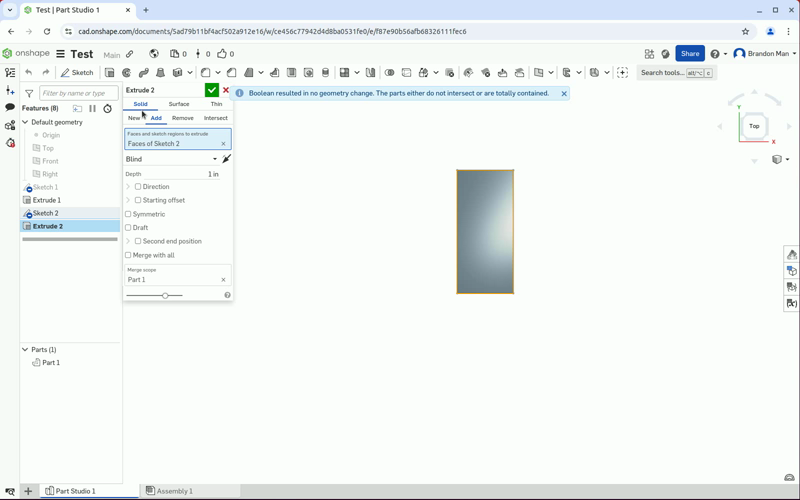
mouse_move(137, 120)
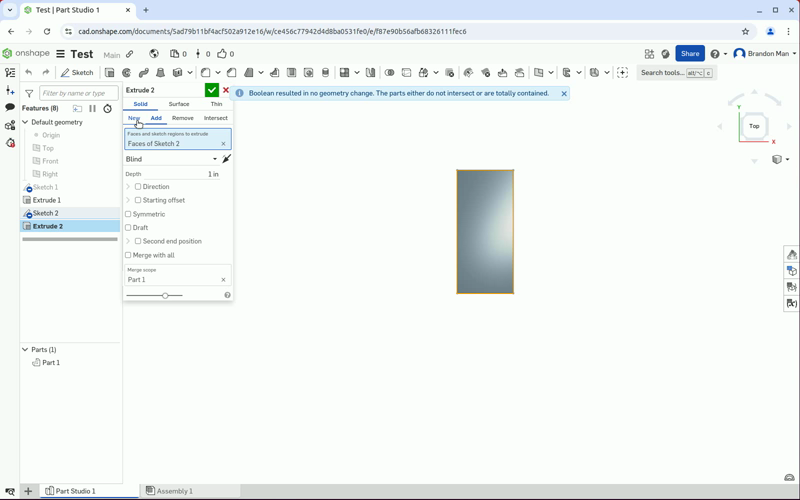
click(137, 120)
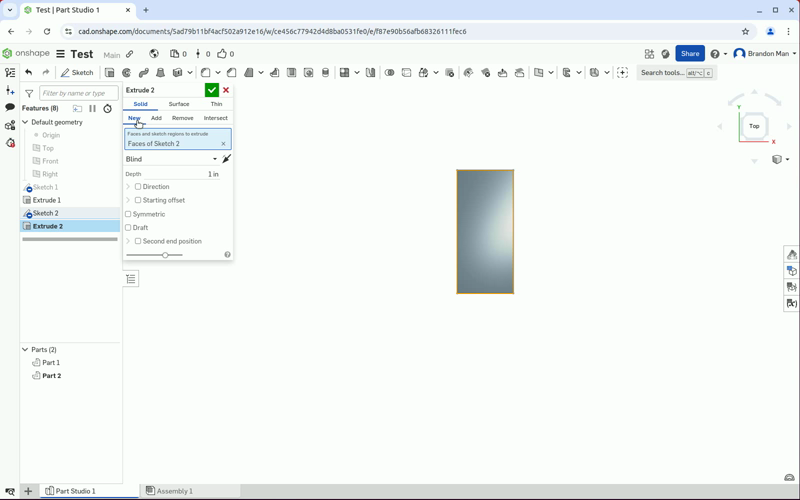
key(tab, 4)
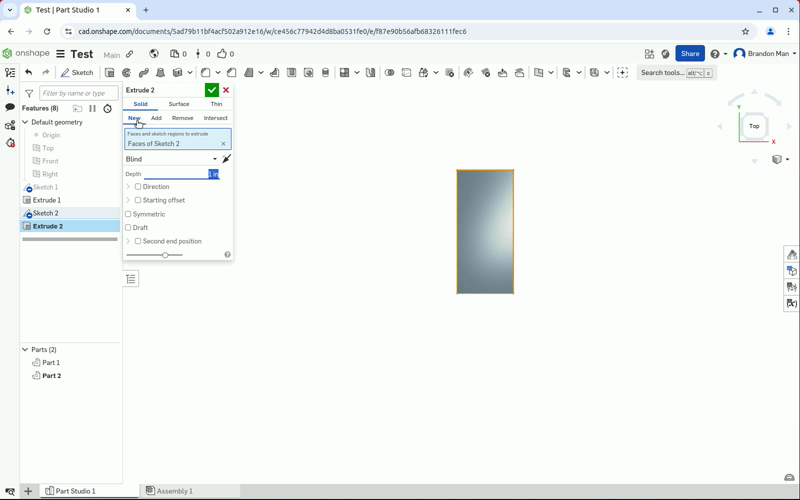
text(1.204)
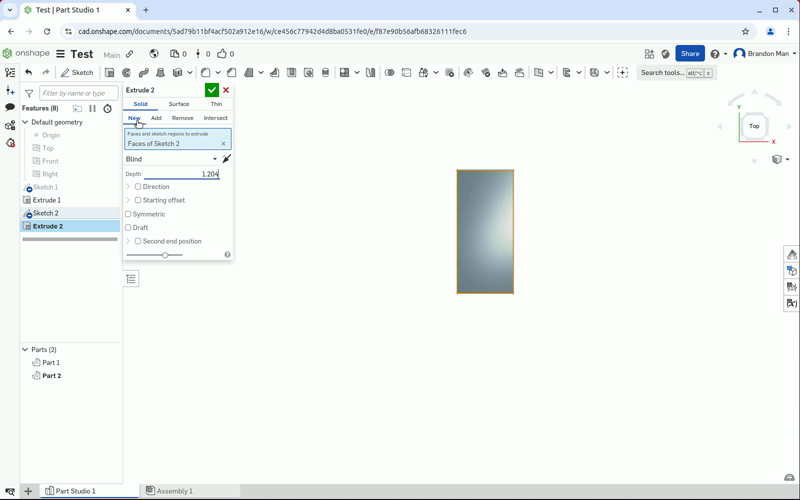
key(enter)
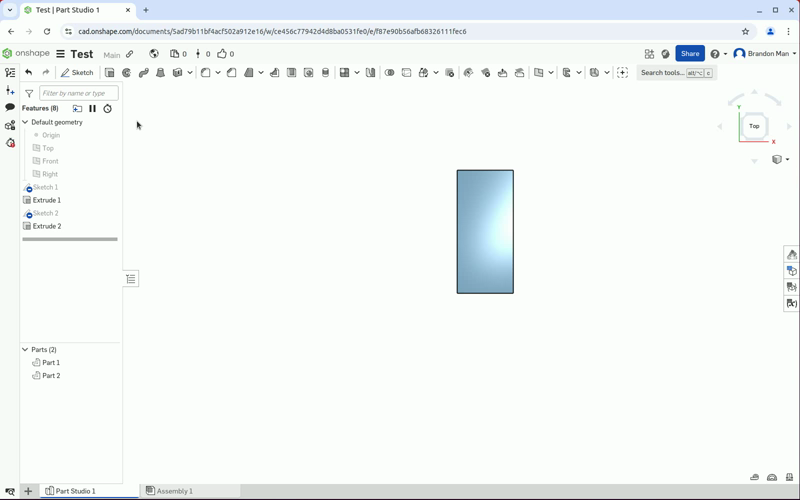
key(shift+h)
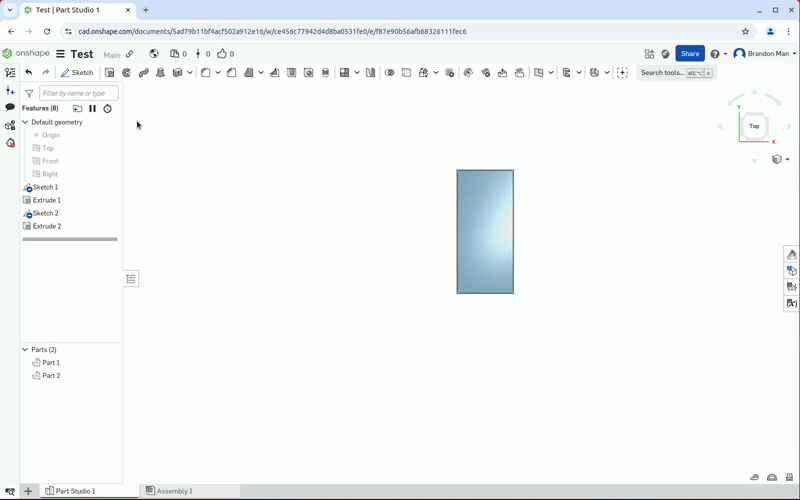
key(shift+h)
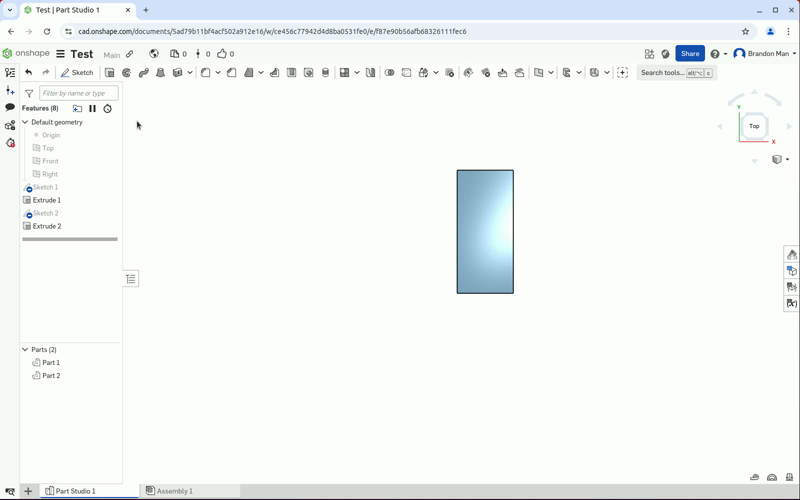
mouse_move(73, 189)
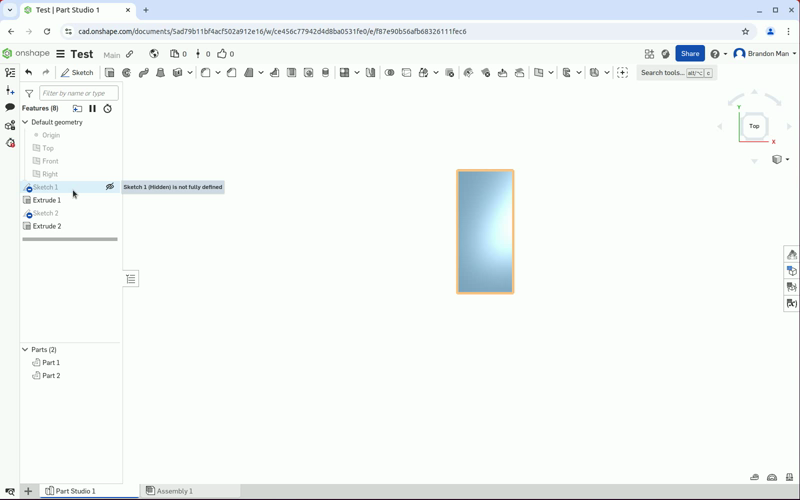
click(73, 189)
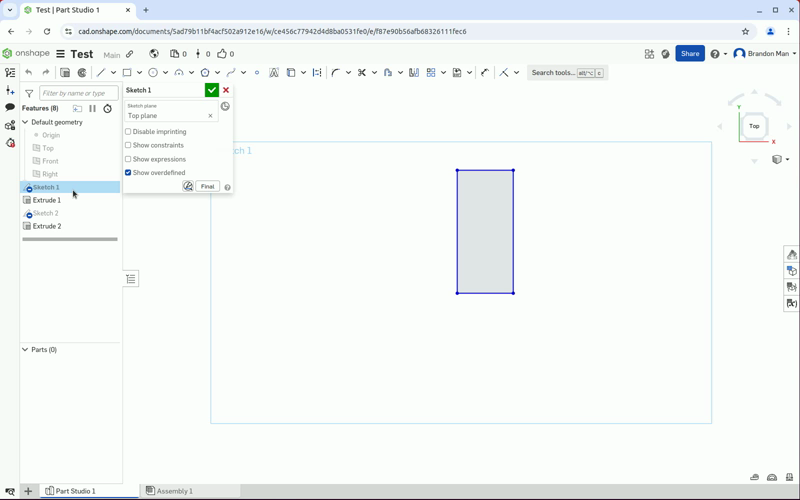
mouse_move(229, 92)
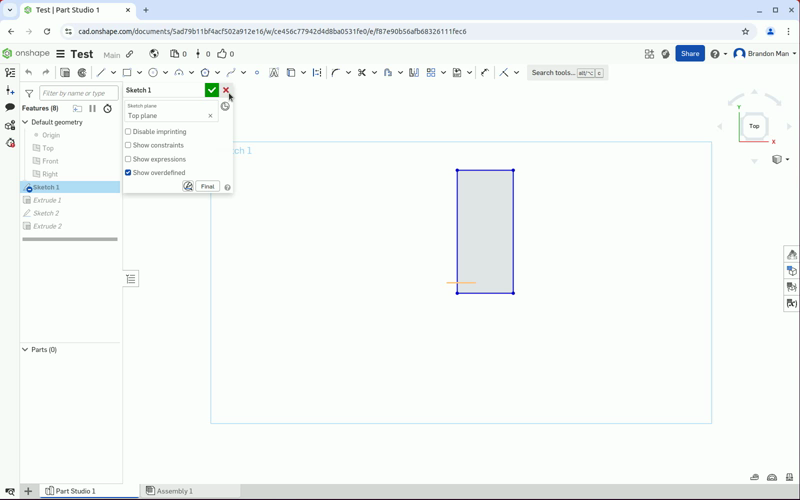
click(229, 92)
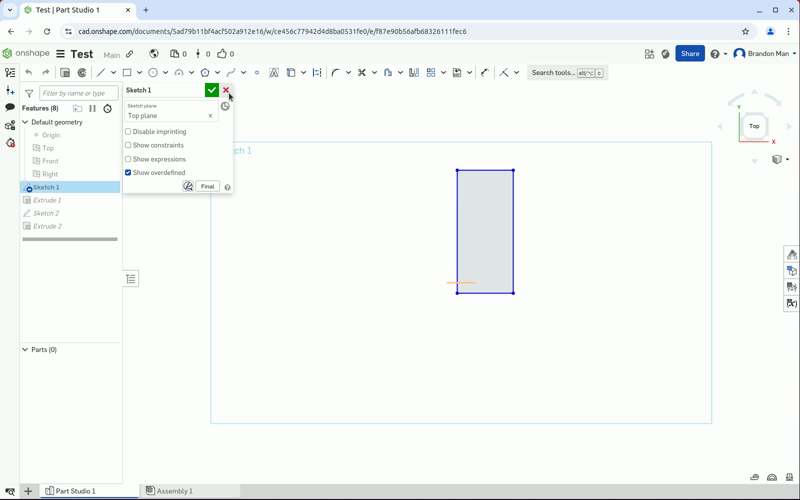
key(shift+s)
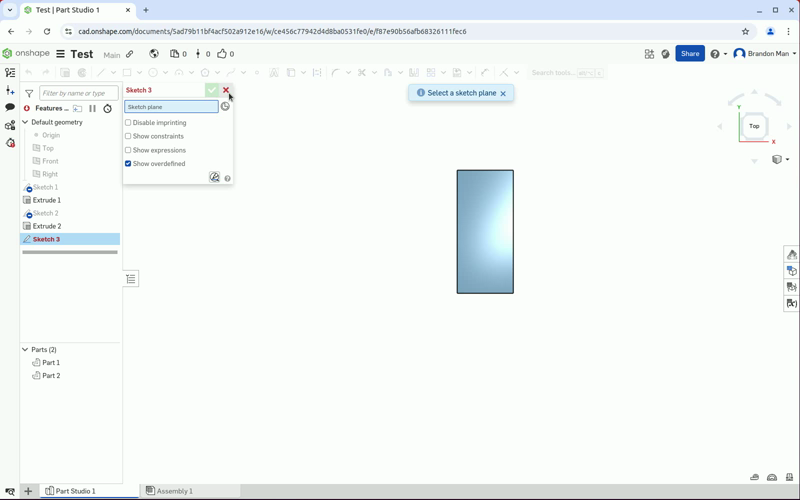
mouse_move(73, 150)
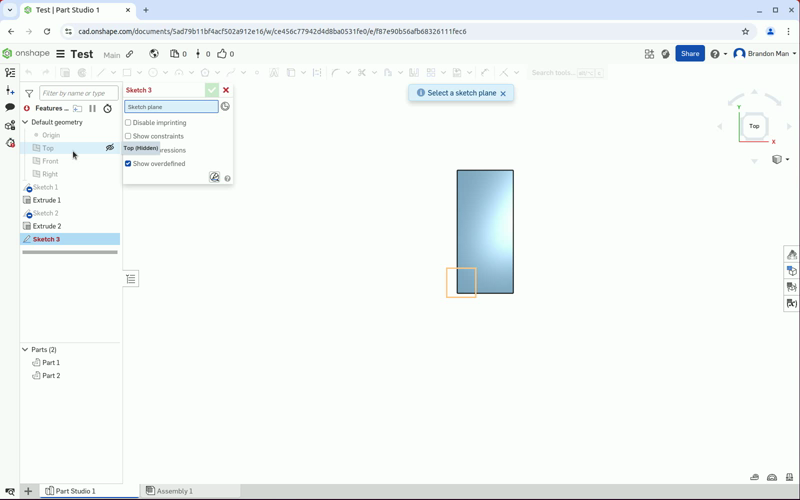
click(73, 150)
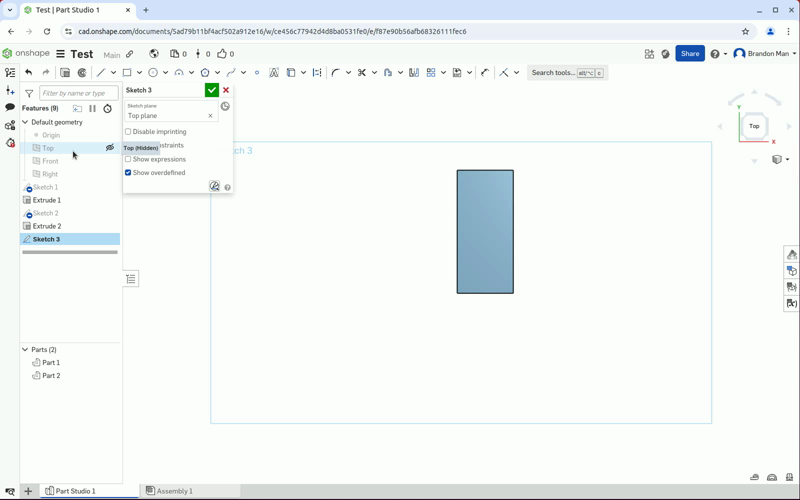
mouse_move(73, 352)
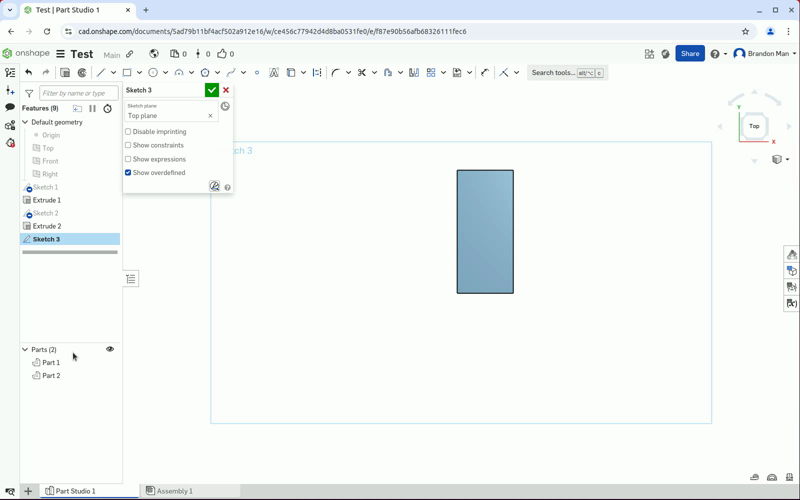
key(y)
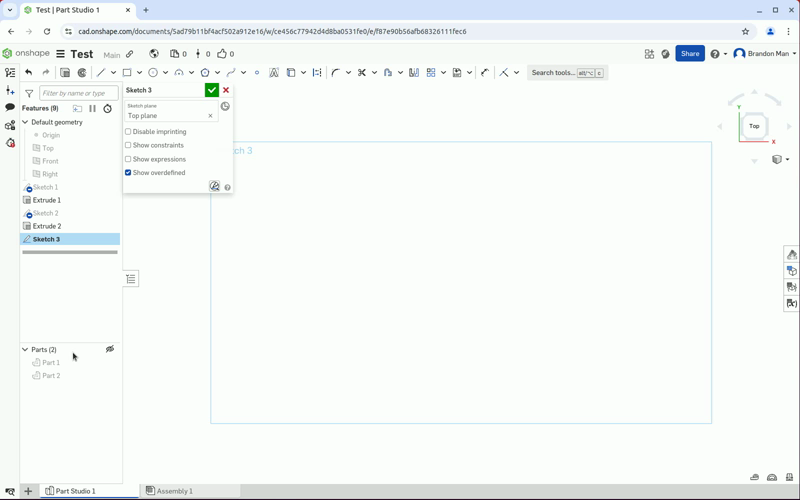
key(l)
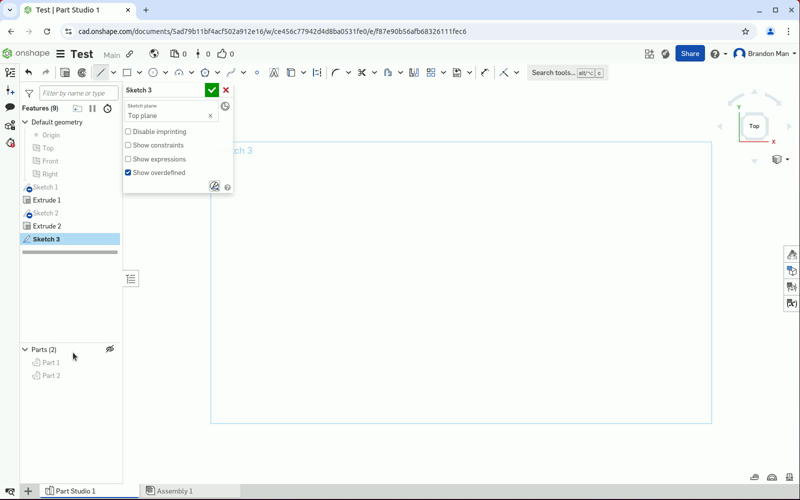
key_down(shift)
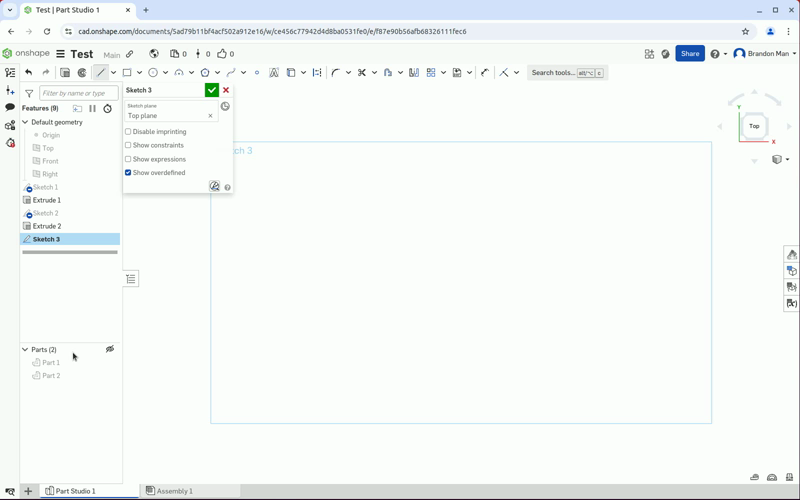
mouse_move(457, 293)
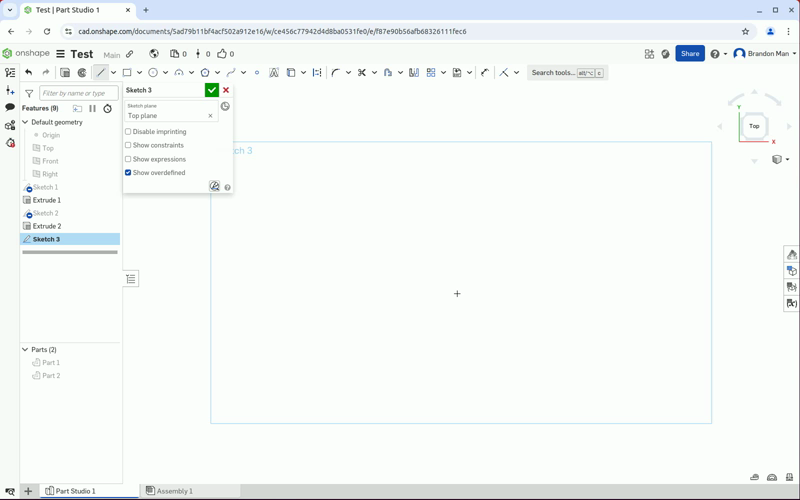
click(457, 293)
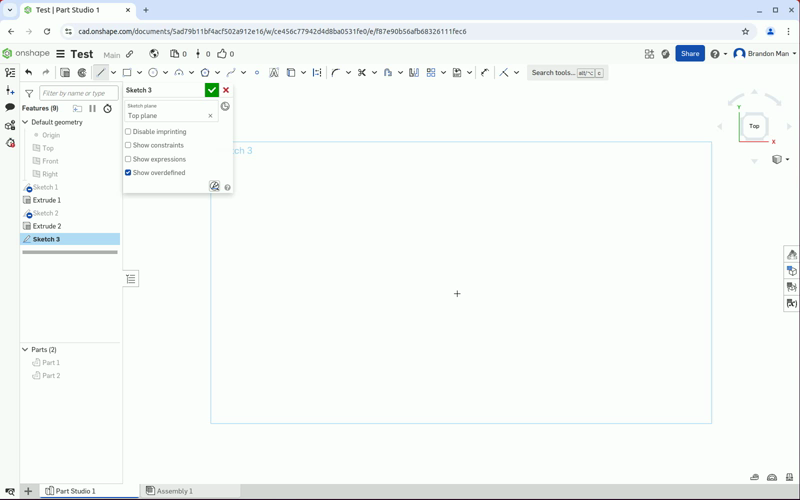
key_up(shift)
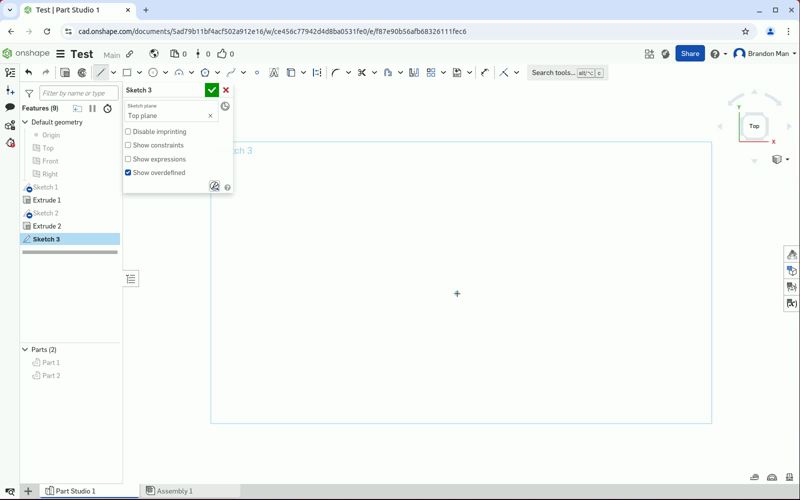
key_down(shift)
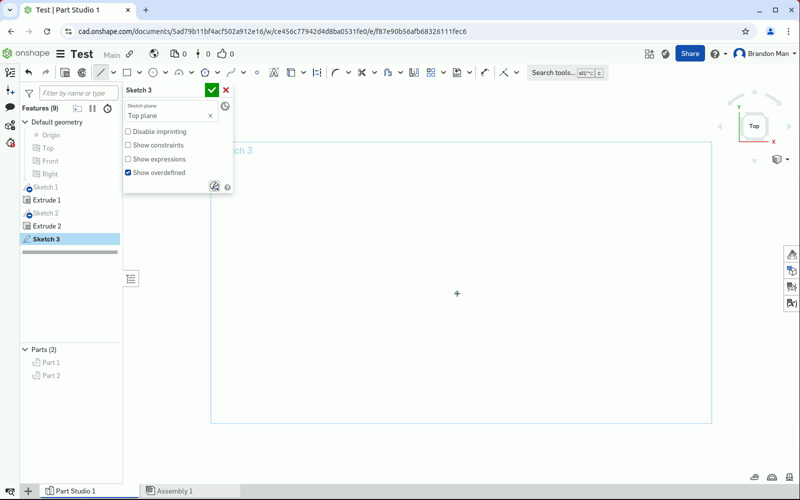
mouse_move(487, 293)
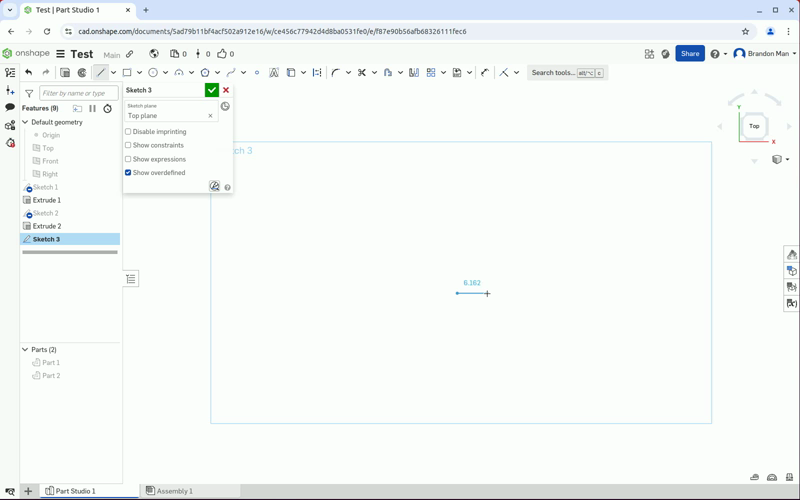
mouse_move(513, 293)
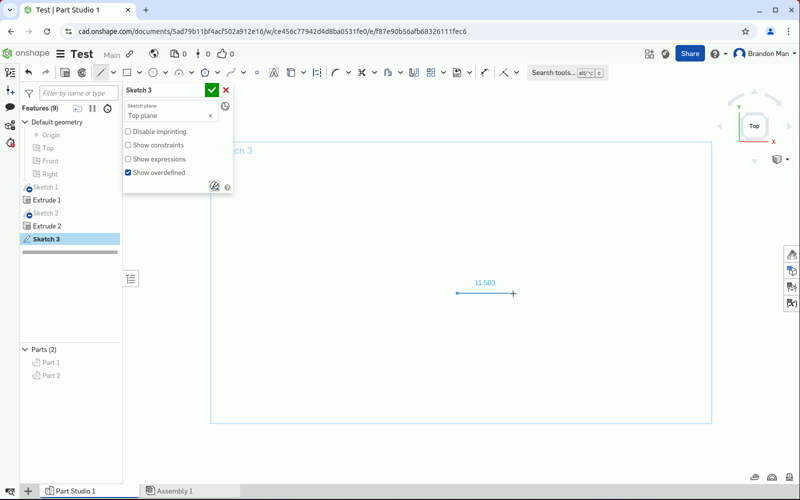
click(513, 293)
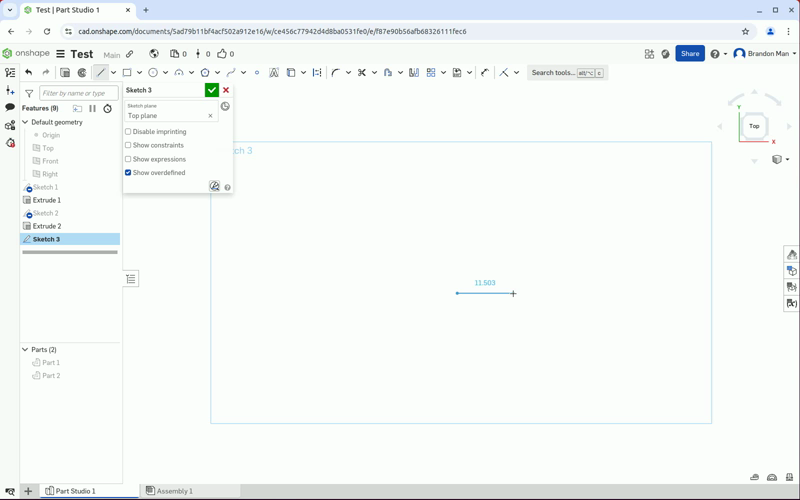
key_up(shift)
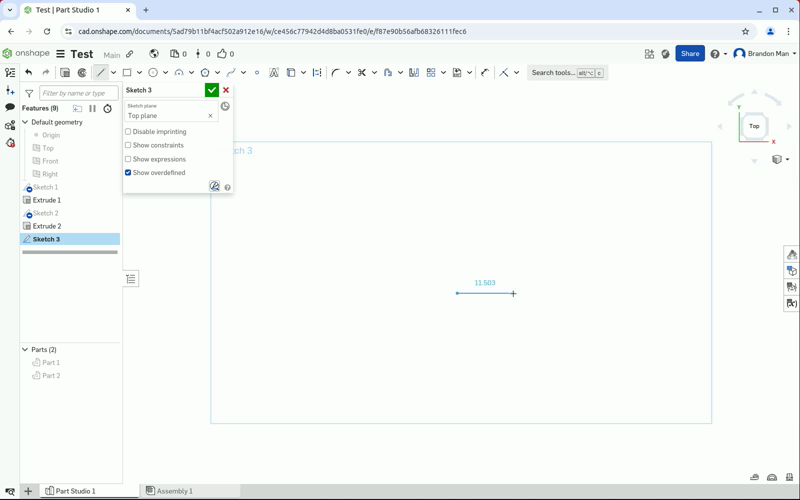
key_down(shift)
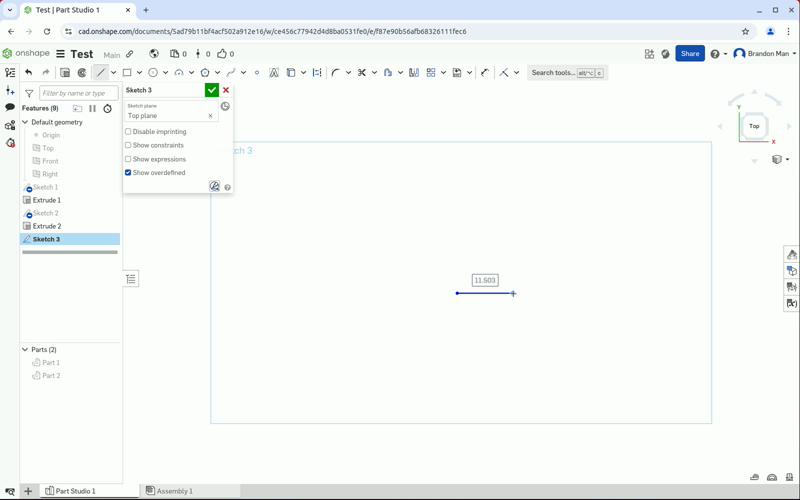
mouse_move(513, 170)
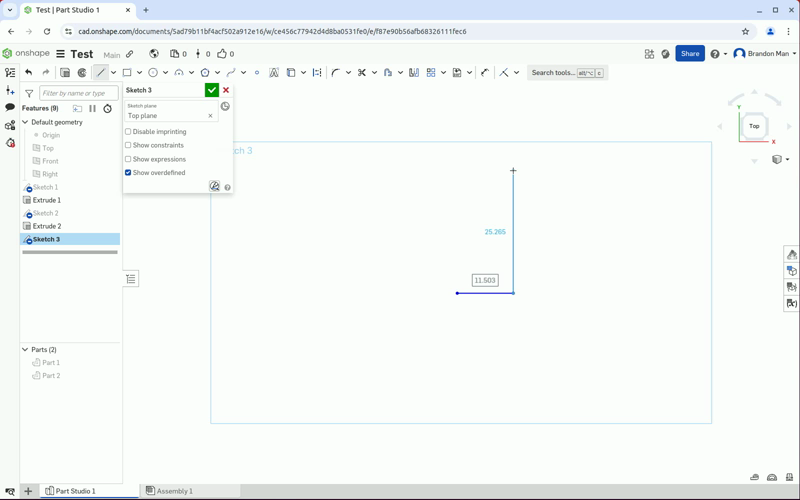
click(513, 170)
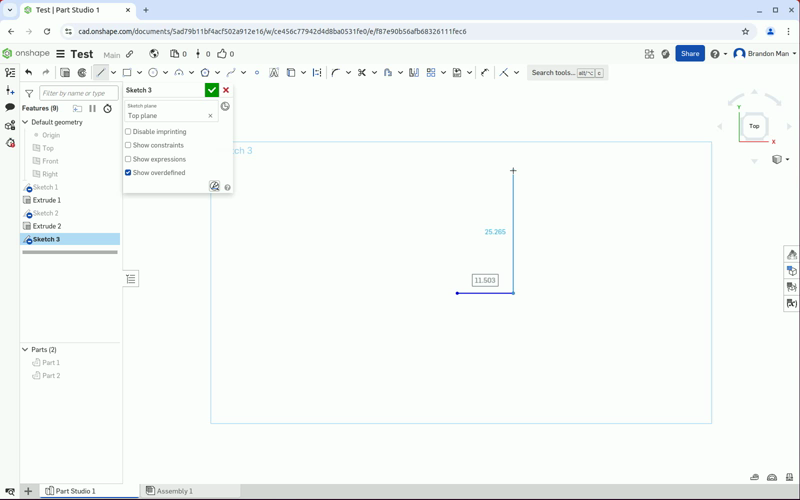
key_up(shift)
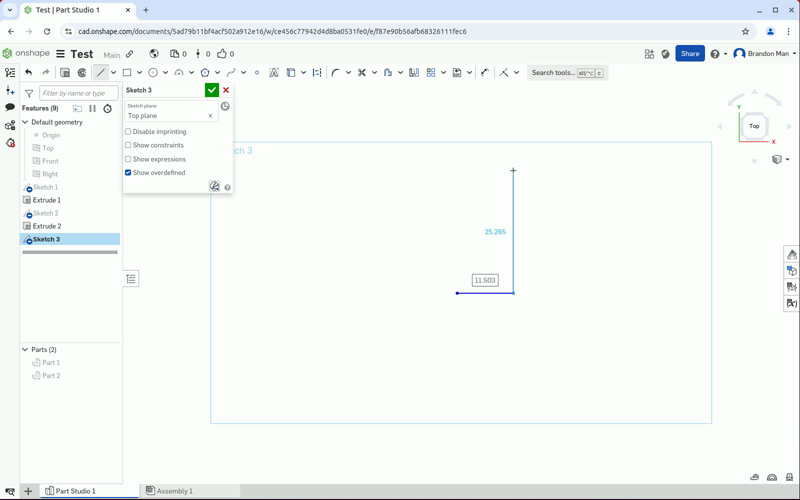
key_down(shift)
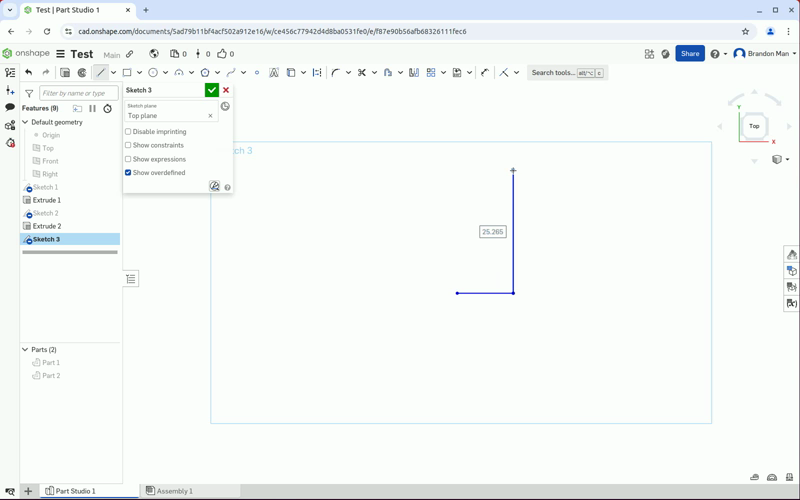
mouse_move(543, 170)
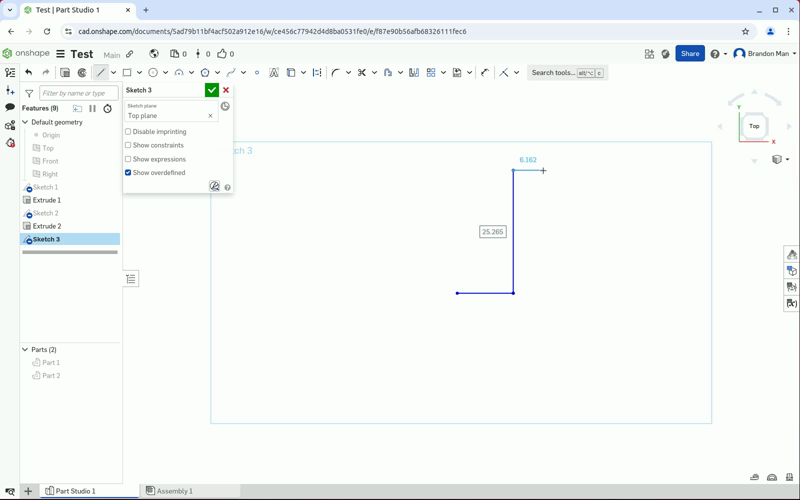
mouse_move(457, 170)
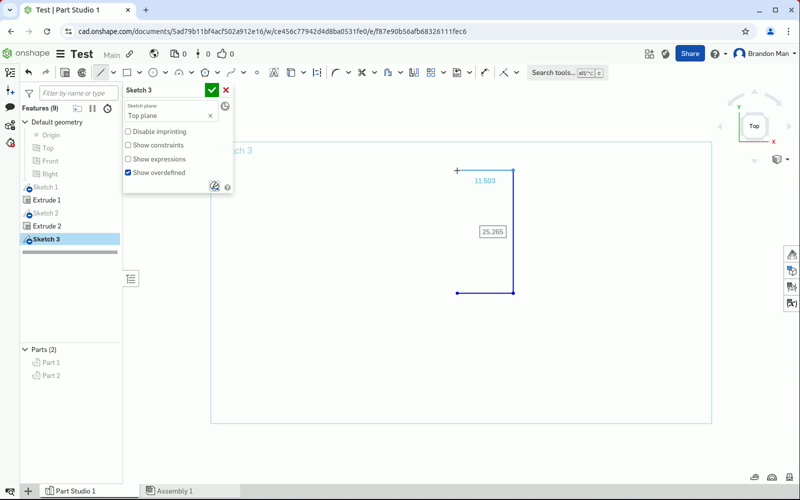
click(457, 170)
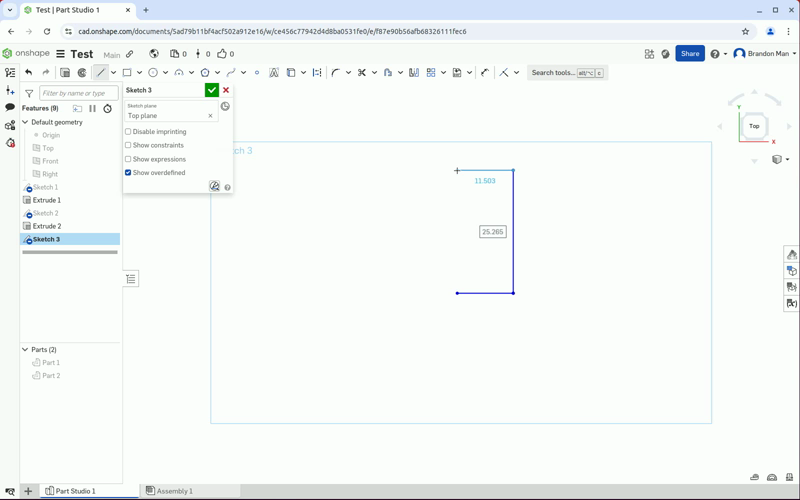
key_up(shift)
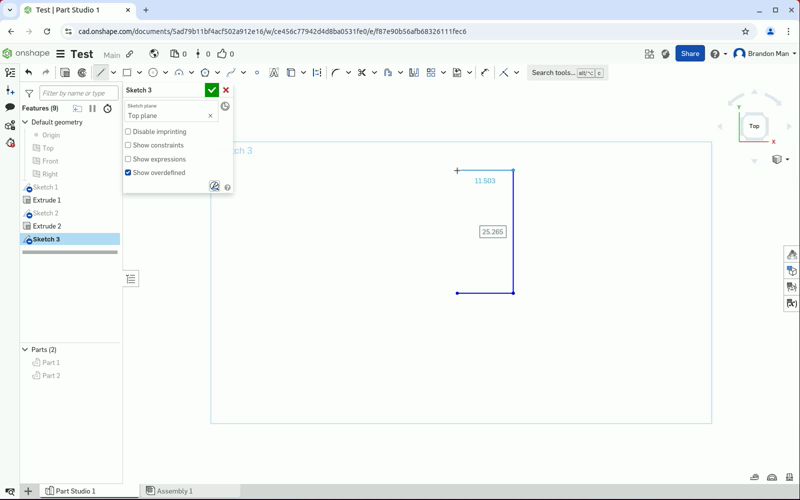
key_down(shift)
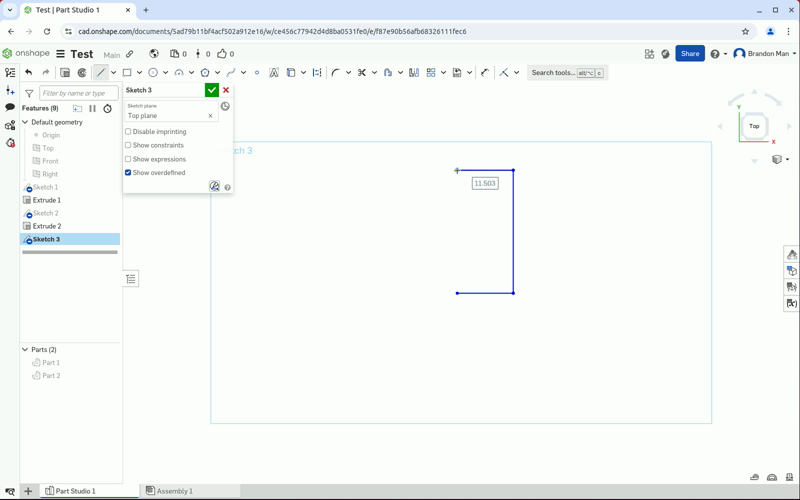
mouse_move(457, 293)
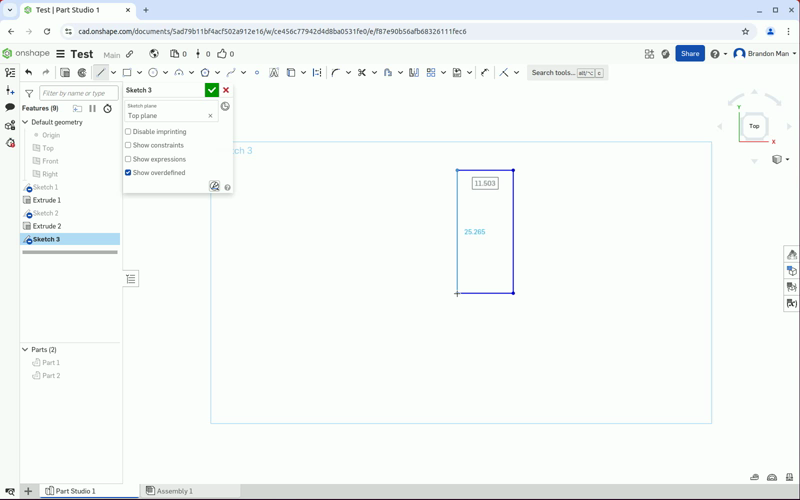
key_up(shift)
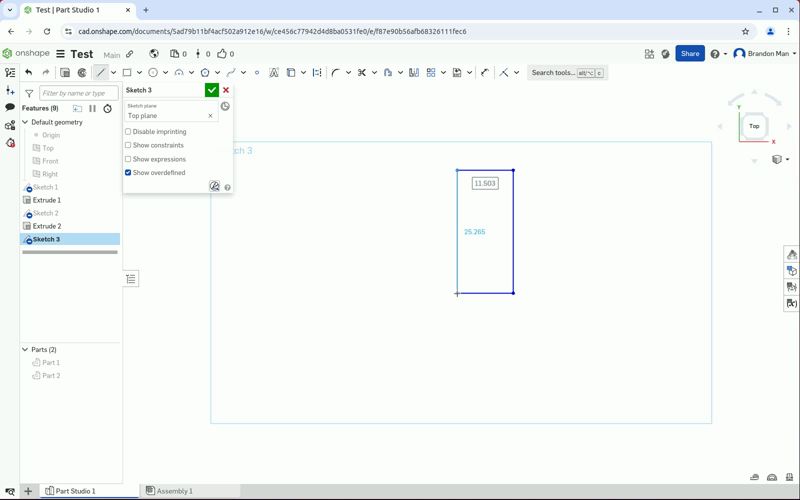
click(457, 293)
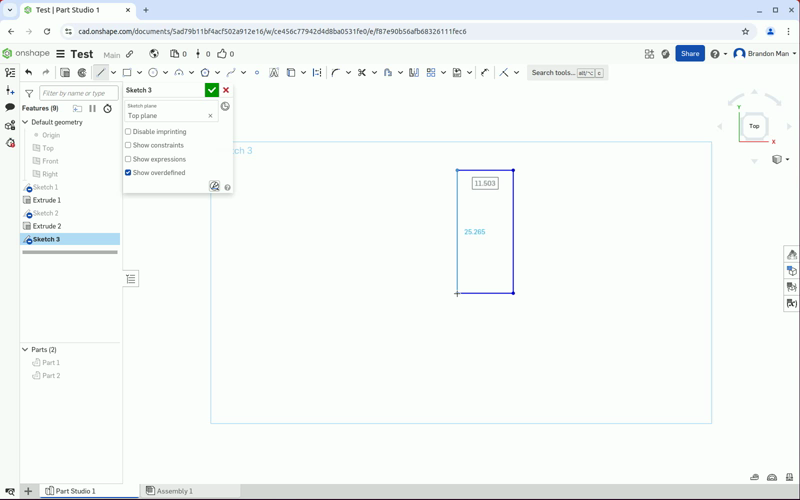
key(esc)
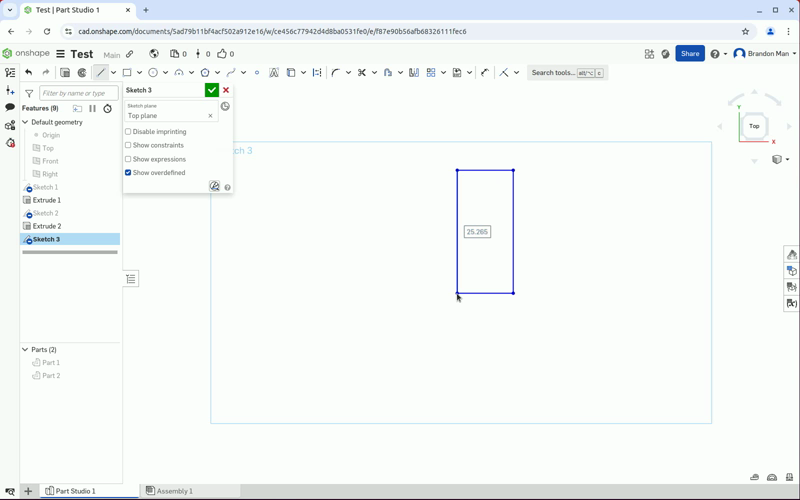
mouse_move(475, 265)
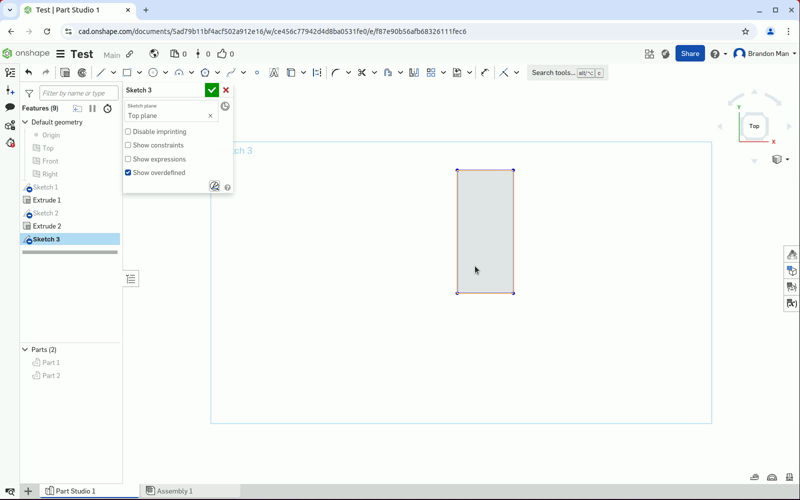
click(475, 265)
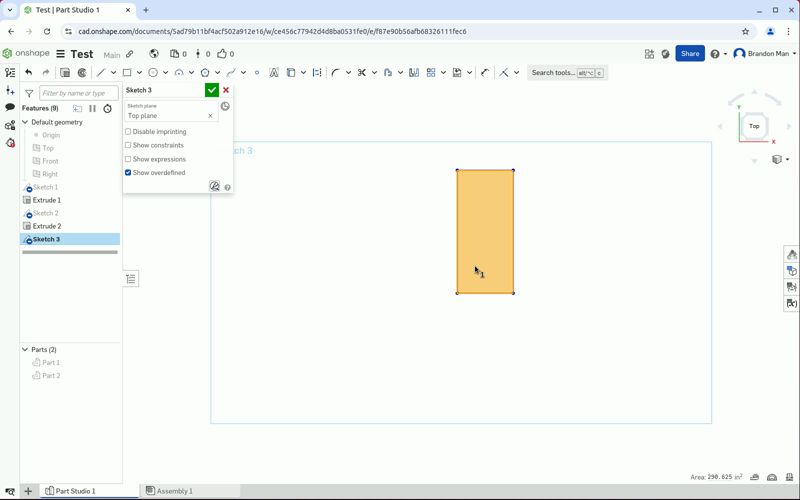
mouse_move(73, 352)
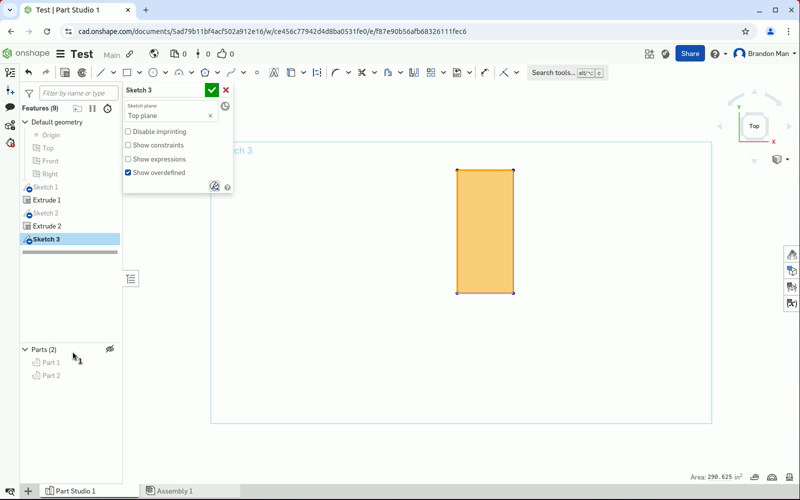
key(shift+y)
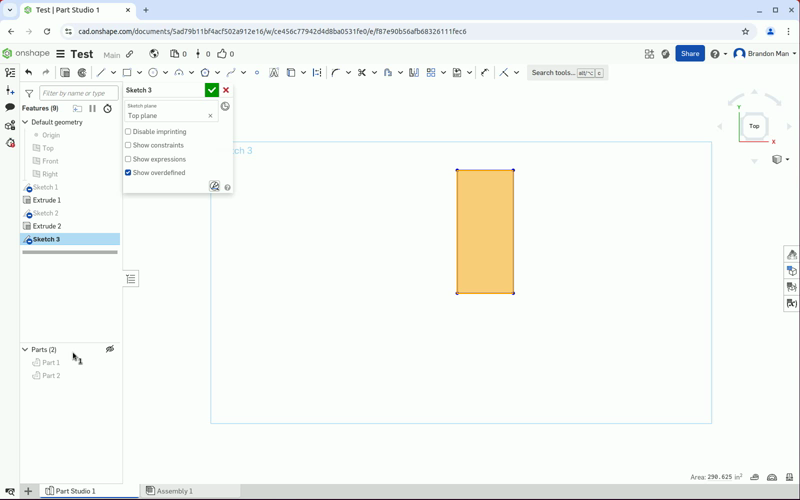
key(shift+e)
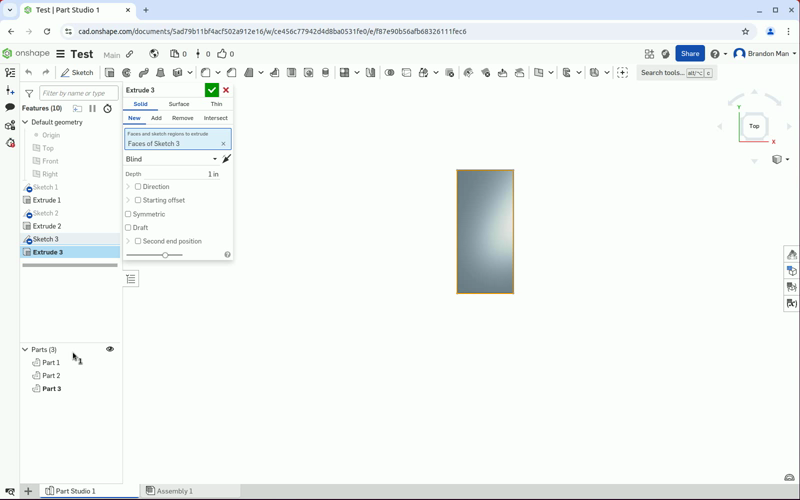
mouse_move(143, 106)
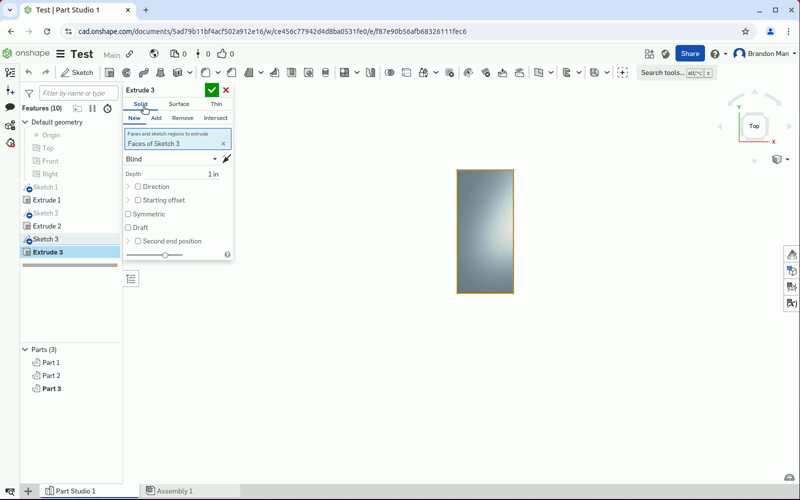
click(143, 106)
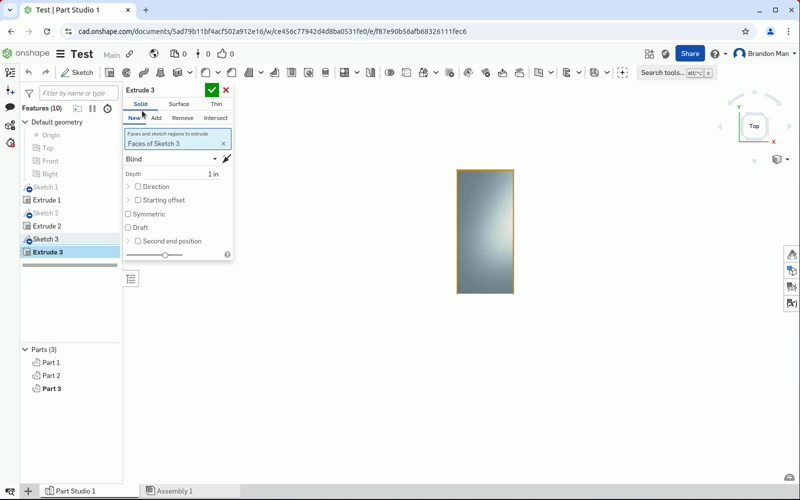
mouse_move(137, 120)
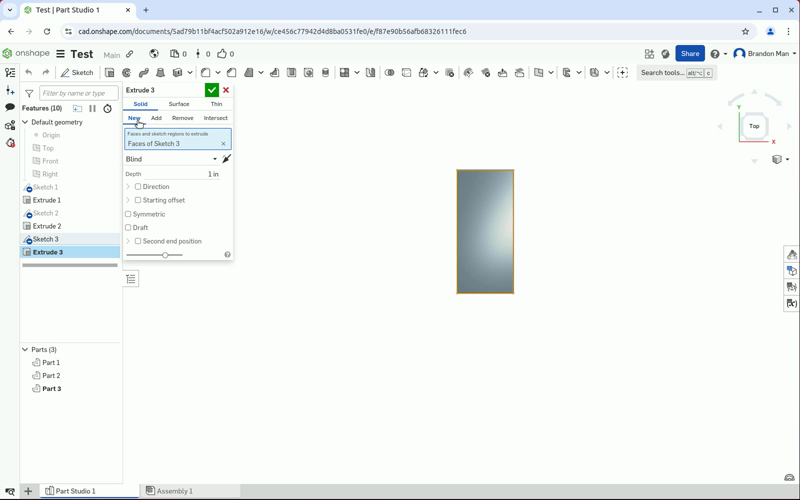
click(137, 120)
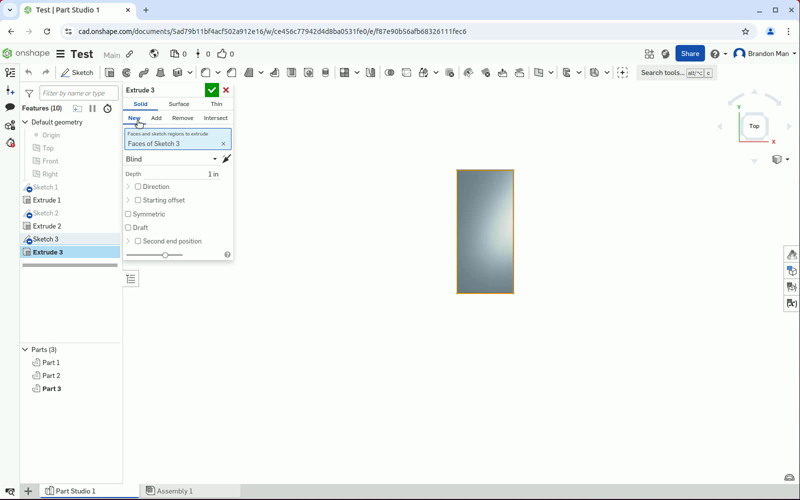
key(tab, 4)
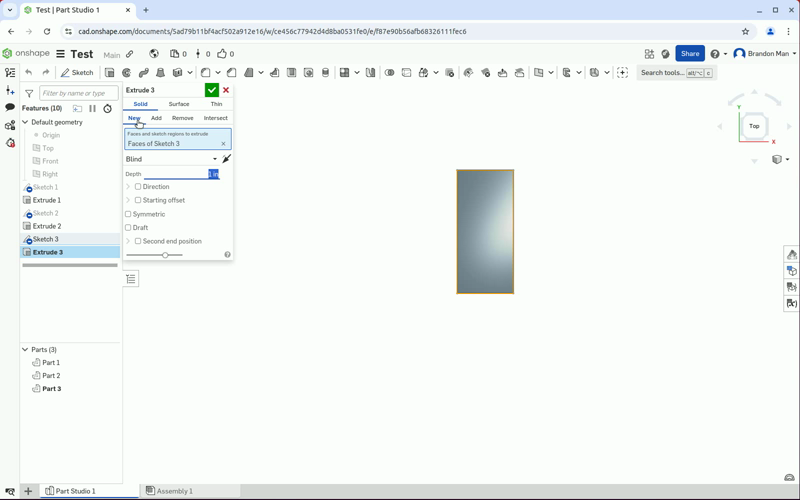
text(1.204)
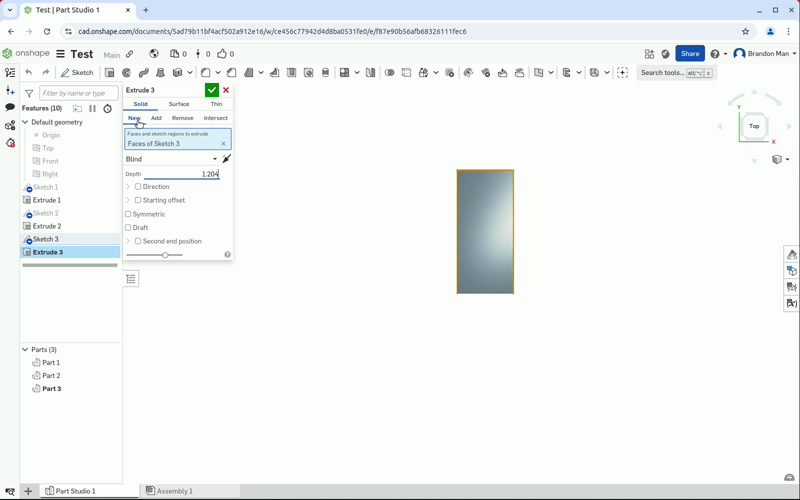
key(enter)
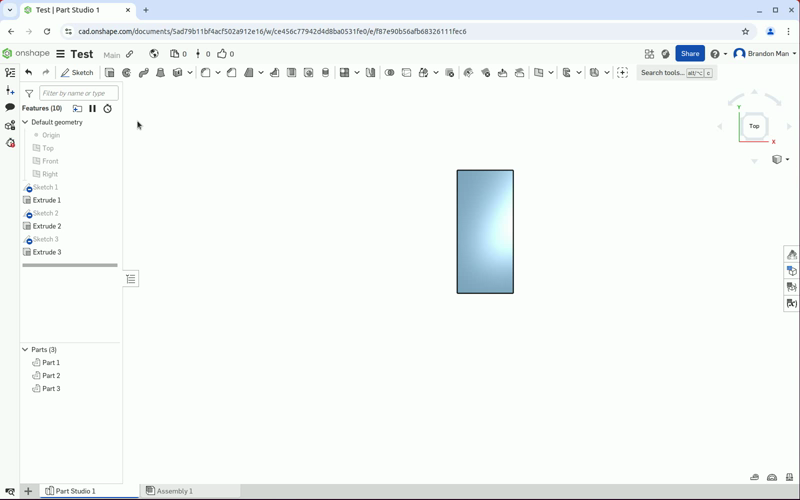
key(shift+h)
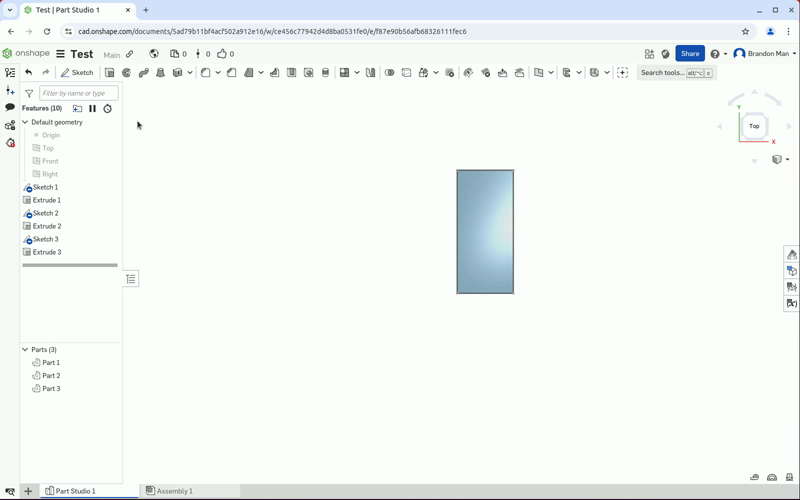
key(shift+h)
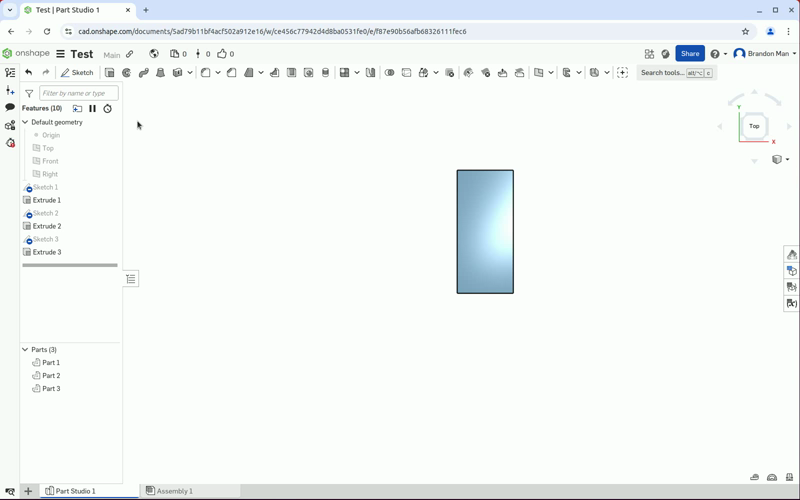
mouse_move(73, 189)
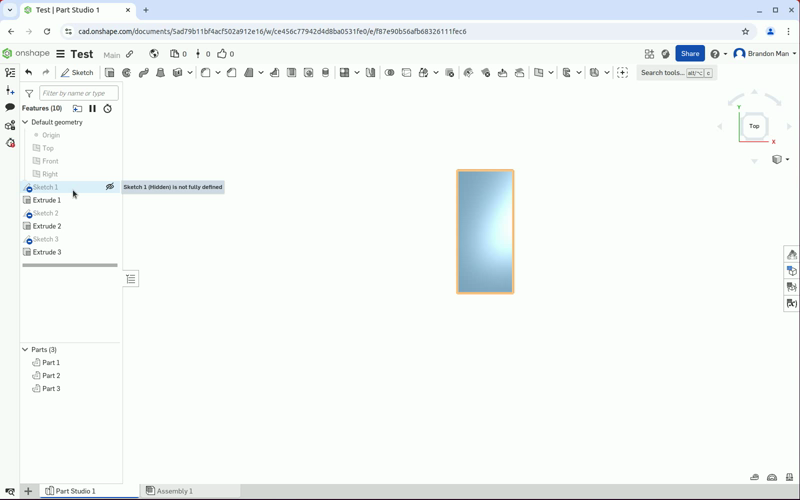
click(73, 189)
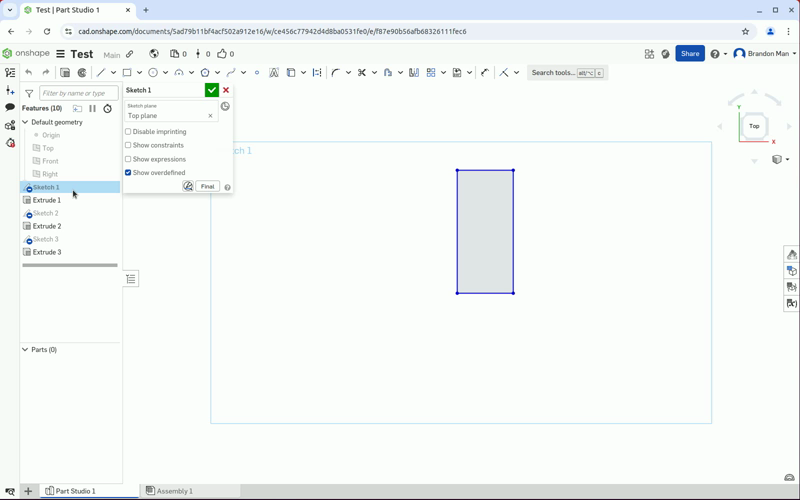
mouse_move(229, 92)
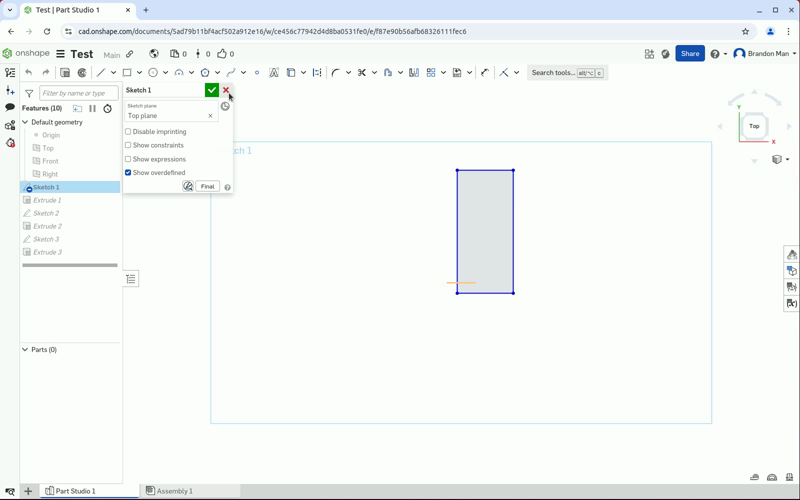
click(229, 92)
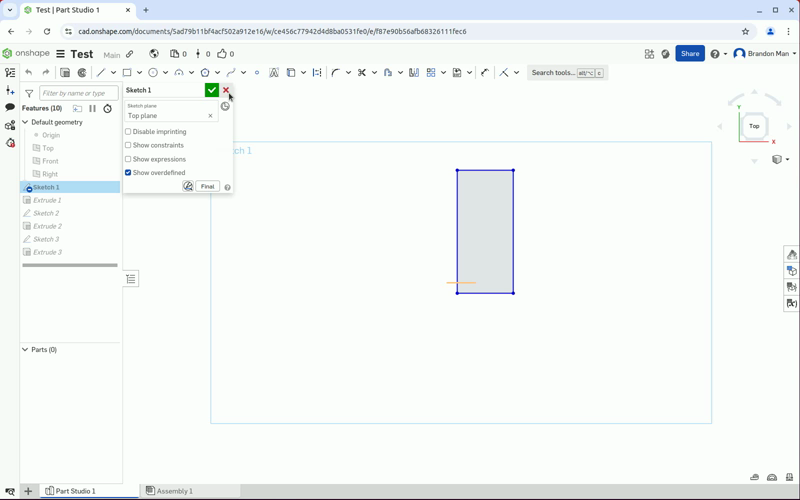
key(shift+s)
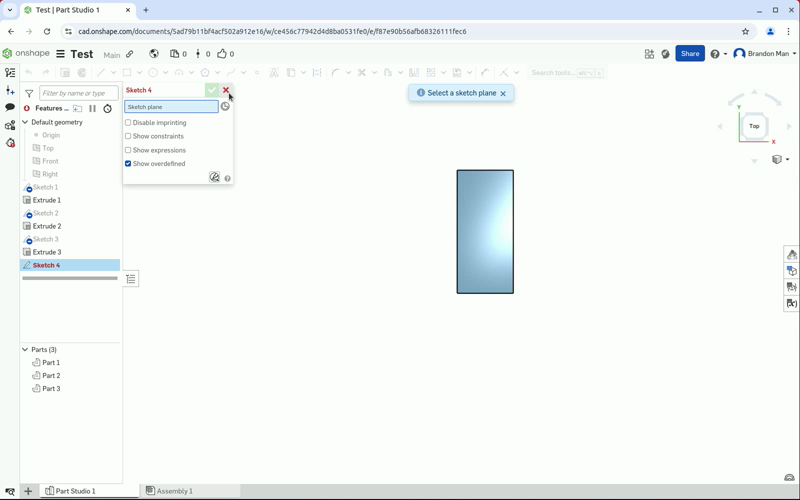
mouse_move(73, 150)
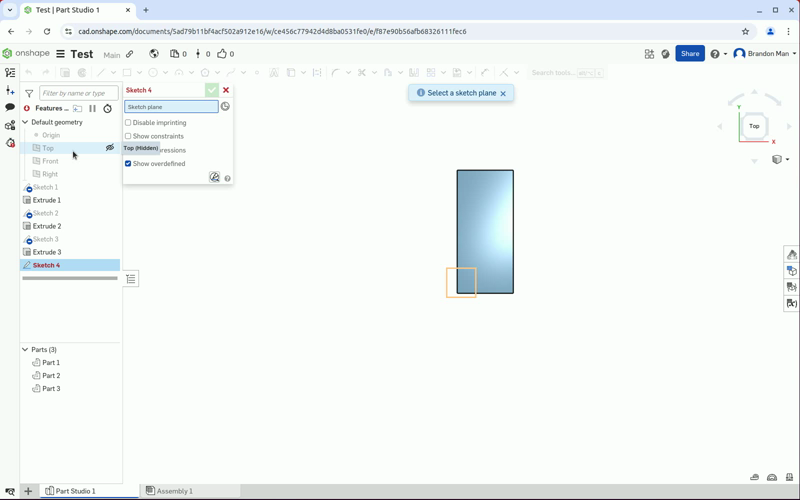
click(73, 150)
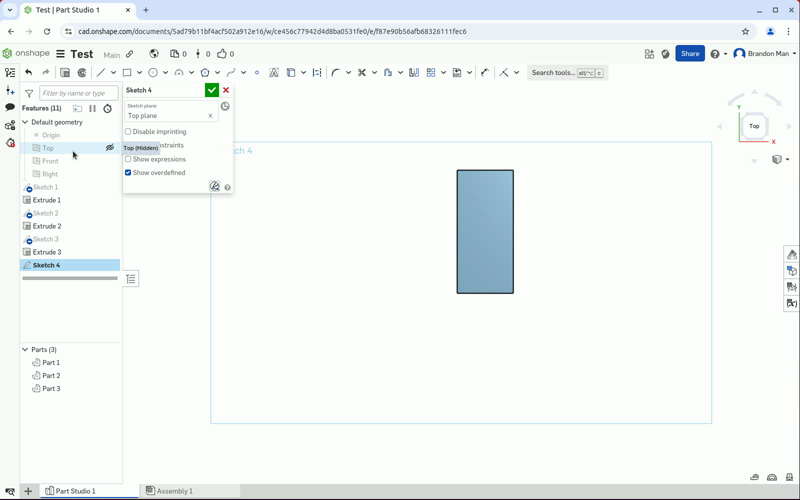
mouse_move(73, 352)
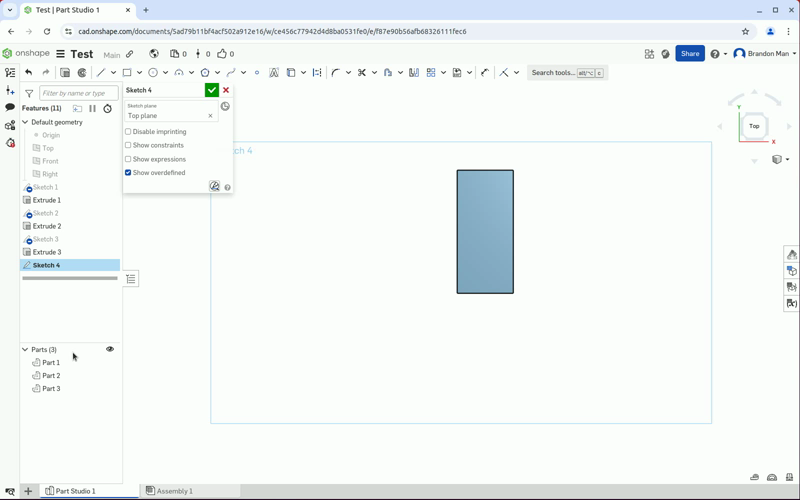
key(y)
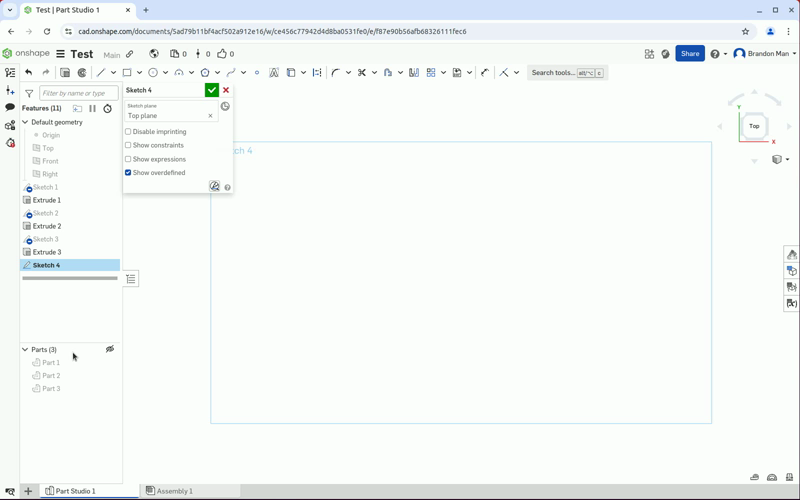
key(l)
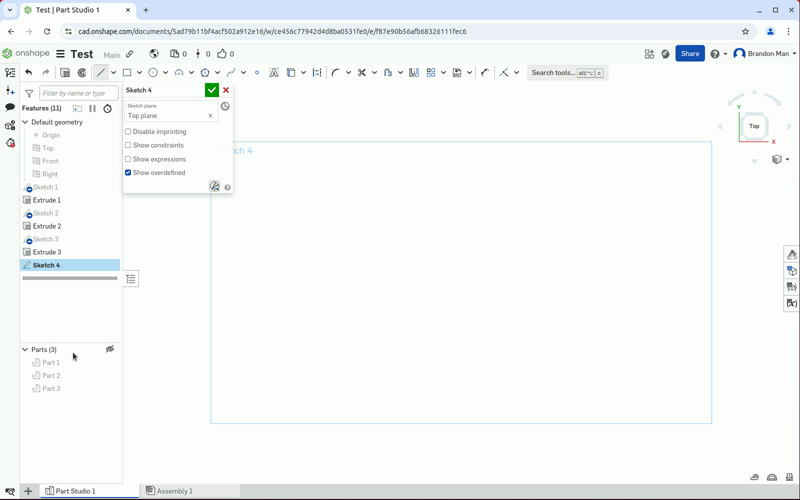
key_down(shift)
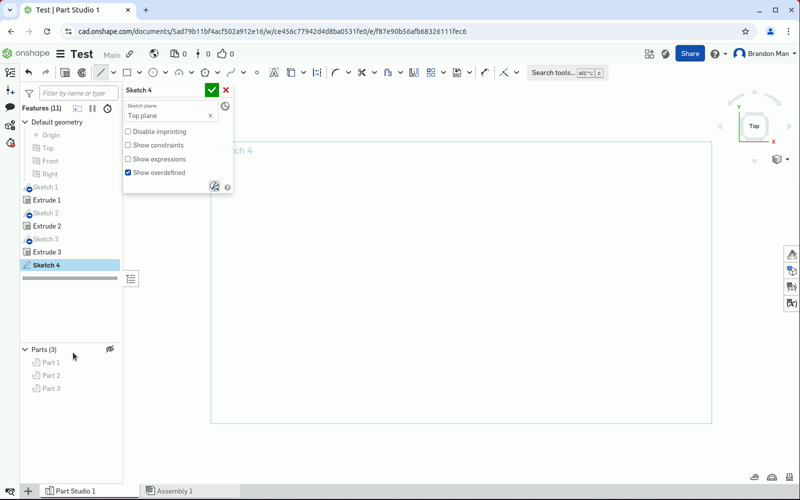
mouse_move(457, 293)
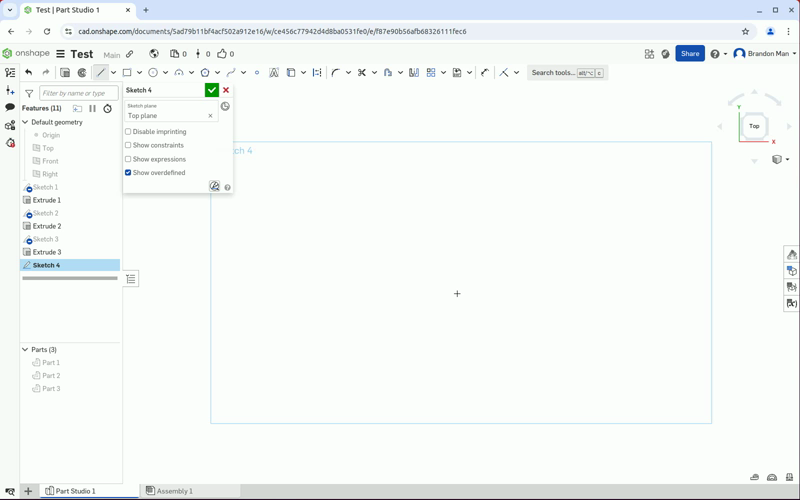
click(457, 293)
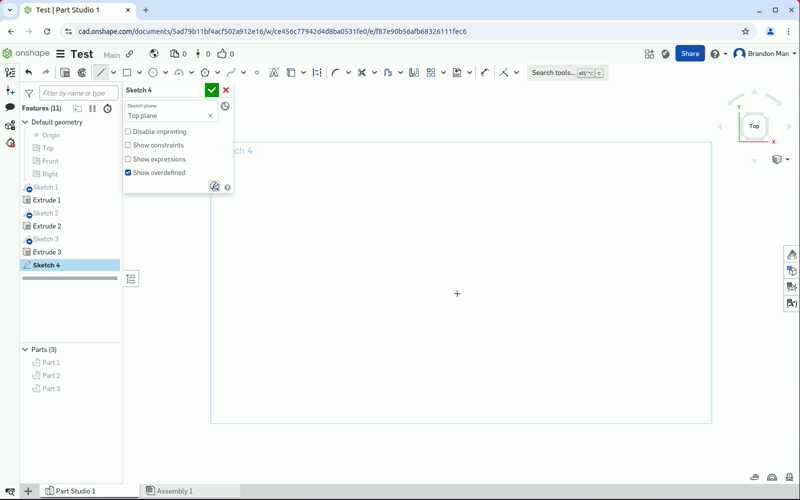
key_up(shift)
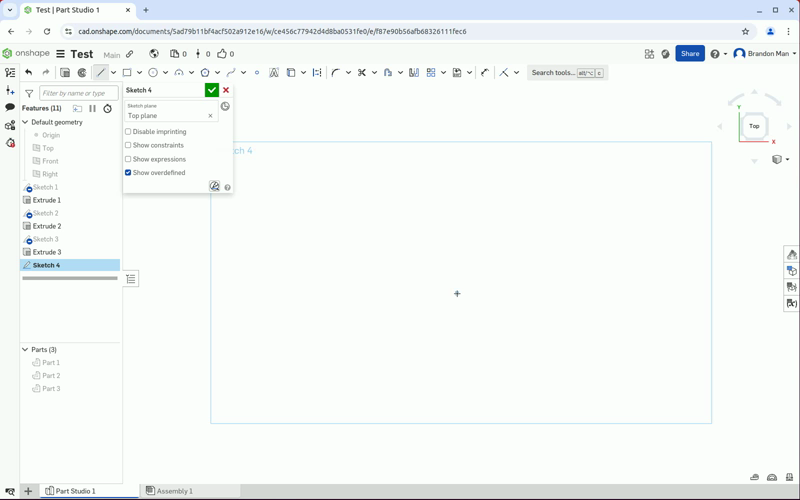
key_down(shift)
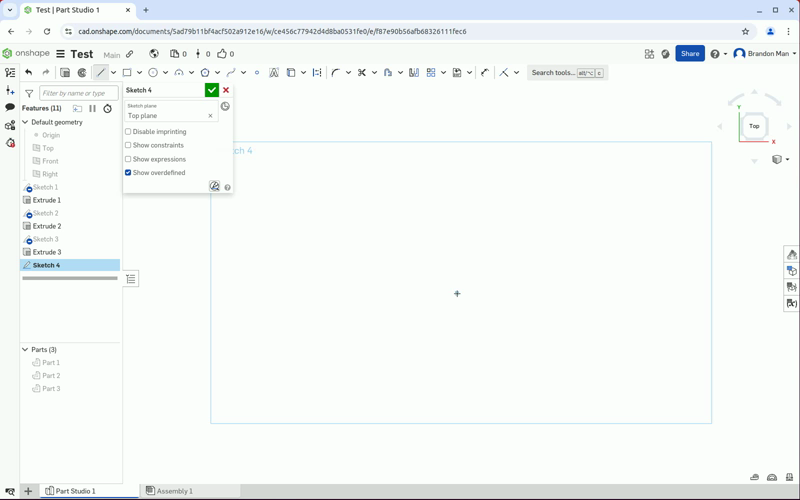
mouse_move(487, 293)
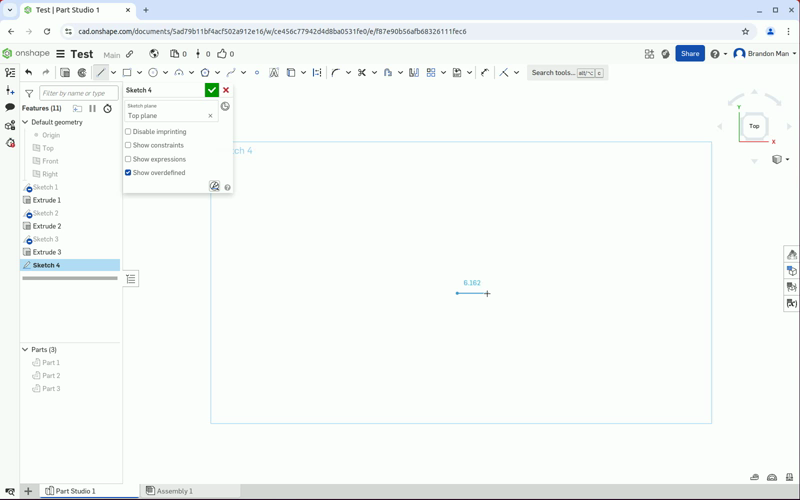
mouse_move(513, 293)
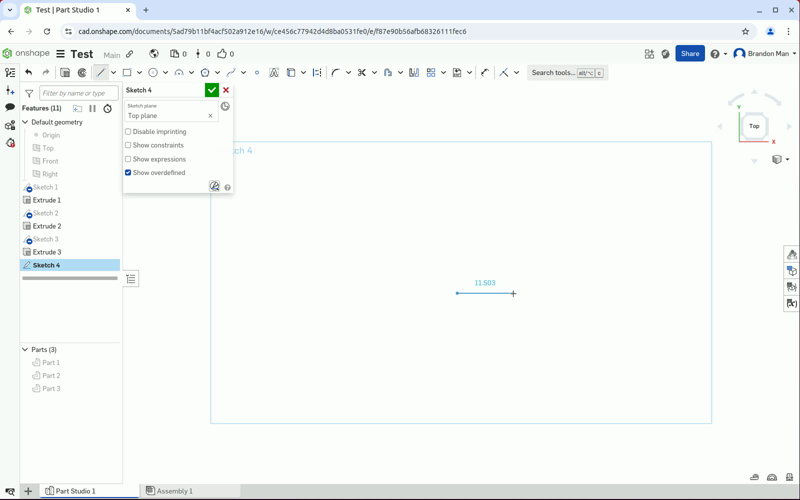
click(513, 293)
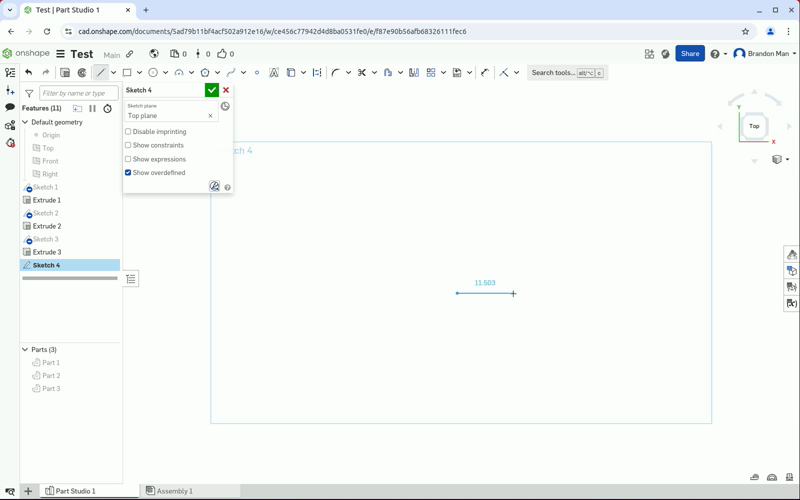
key_up(shift)
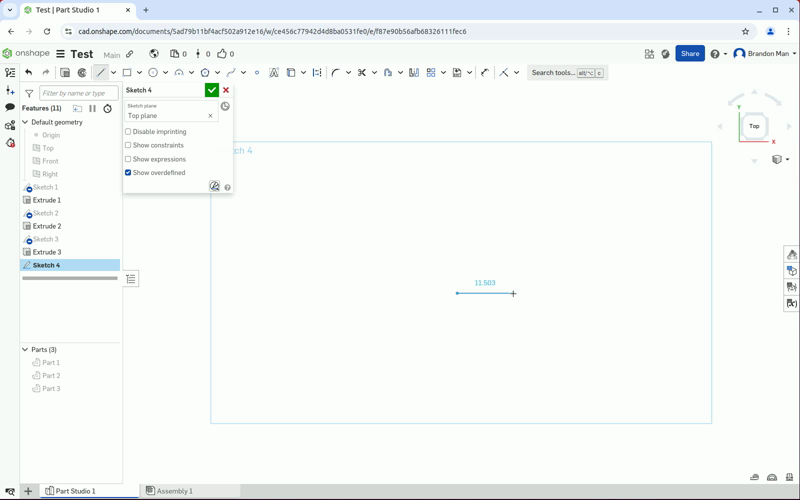
key_down(shift)
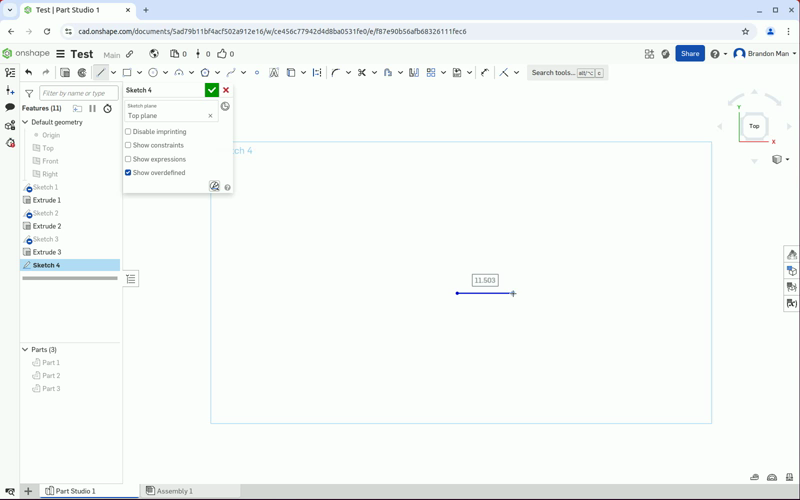
mouse_move(513, 170)
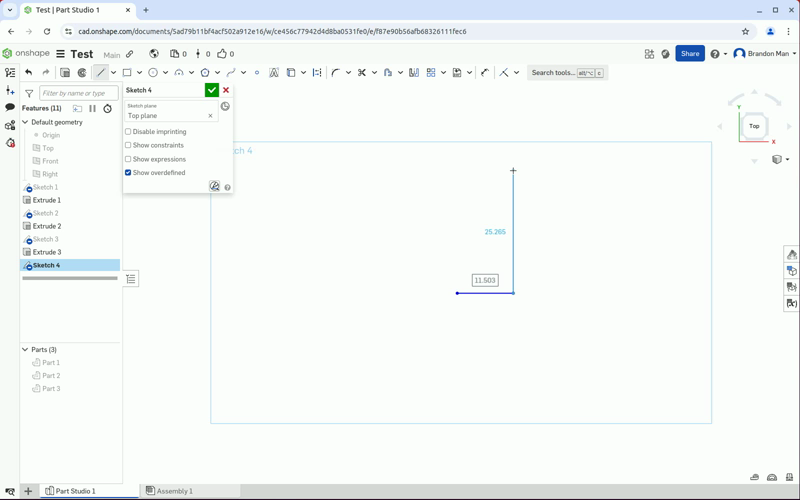
click(513, 170)
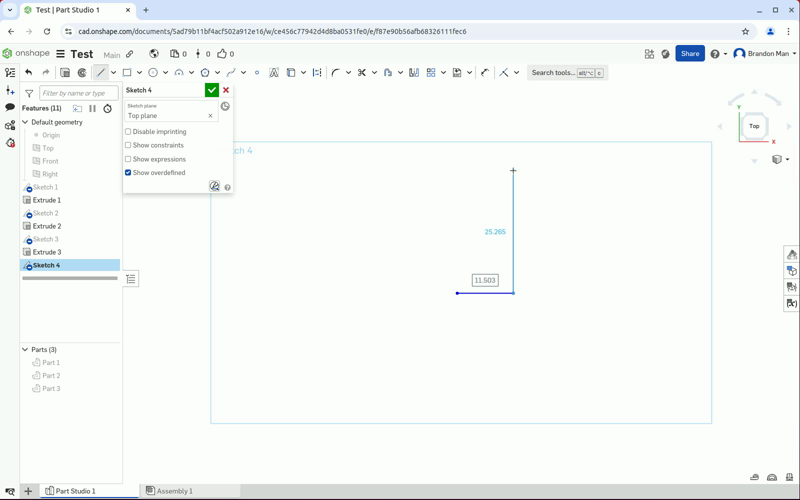
key_up(shift)
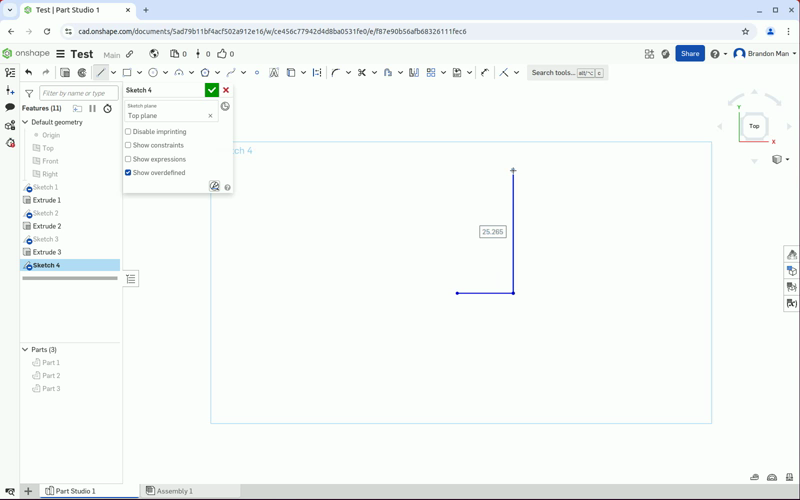
key_down(shift)
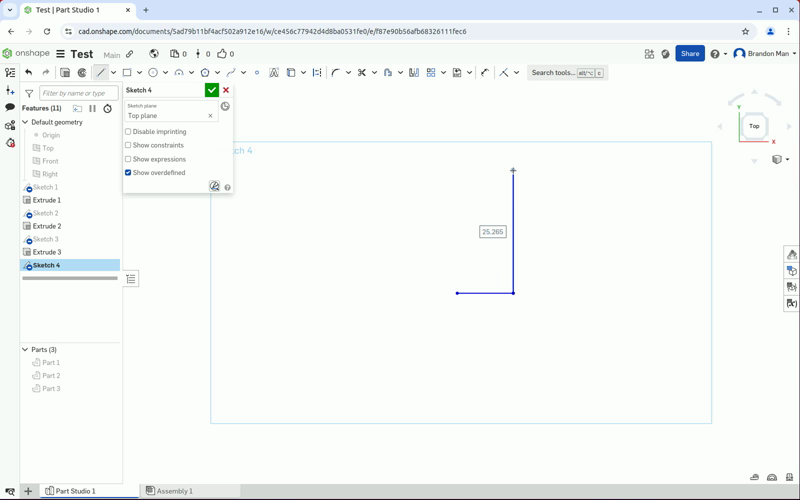
mouse_move(543, 170)
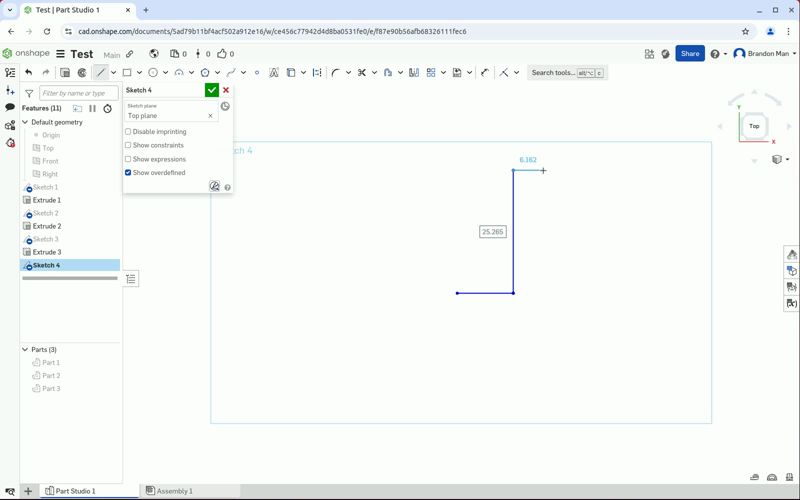
mouse_move(457, 170)
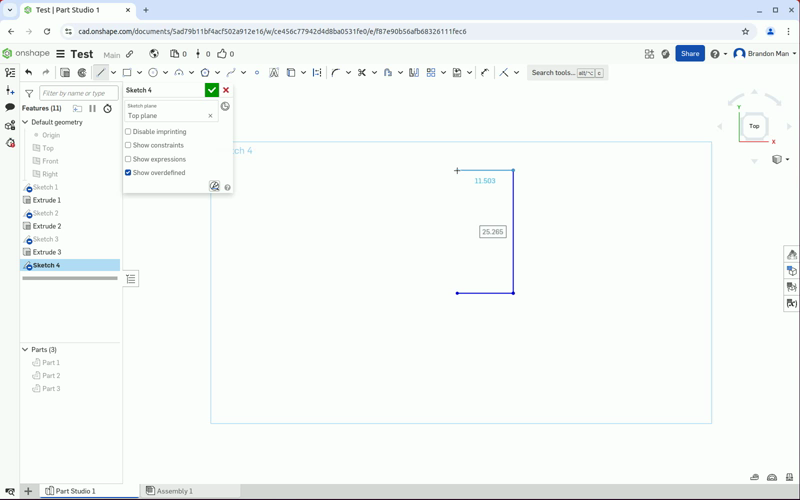
click(457, 170)
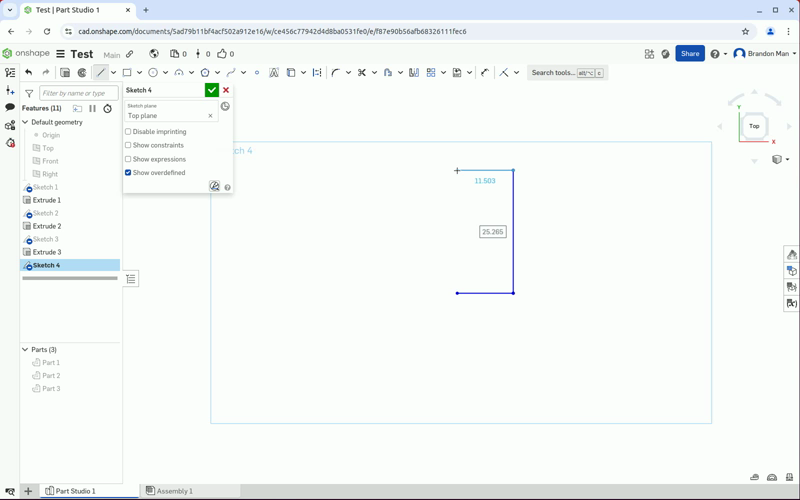
key_up(shift)
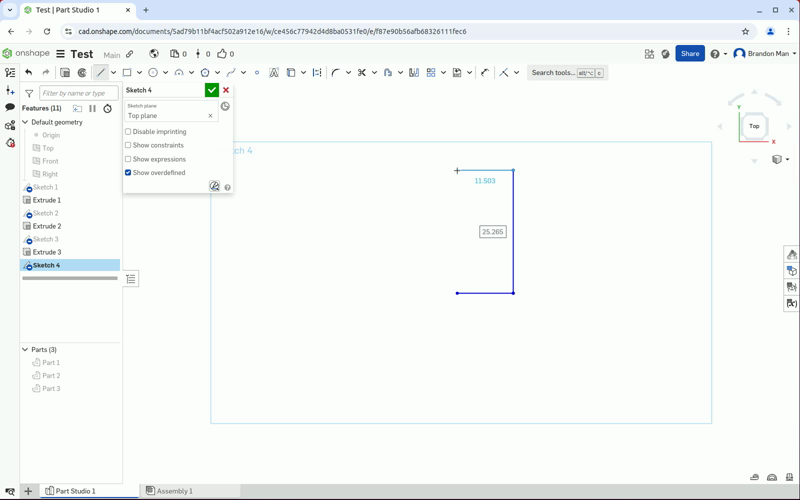
key_down(shift)
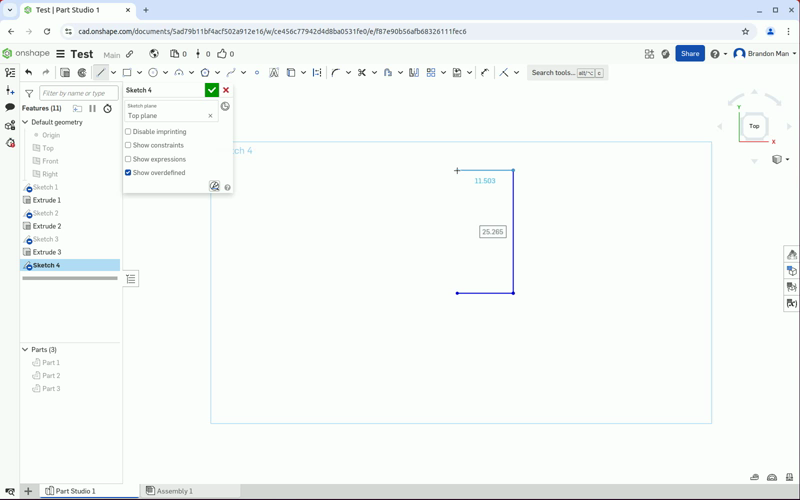
mouse_move(457, 293)
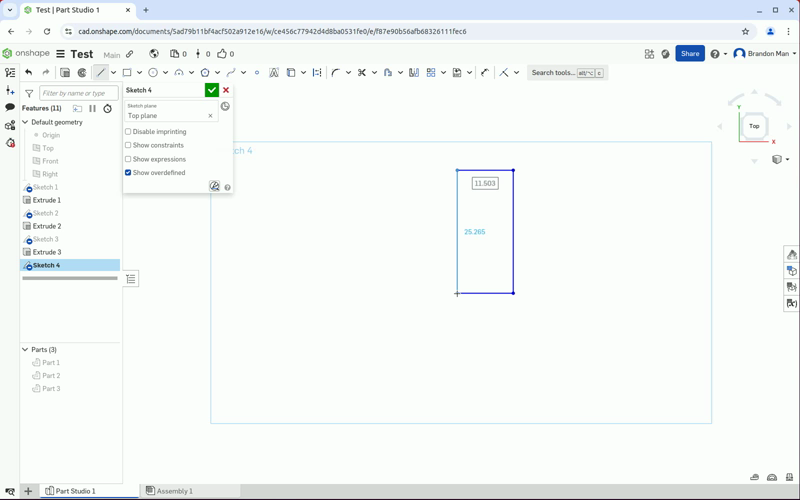
key_up(shift)
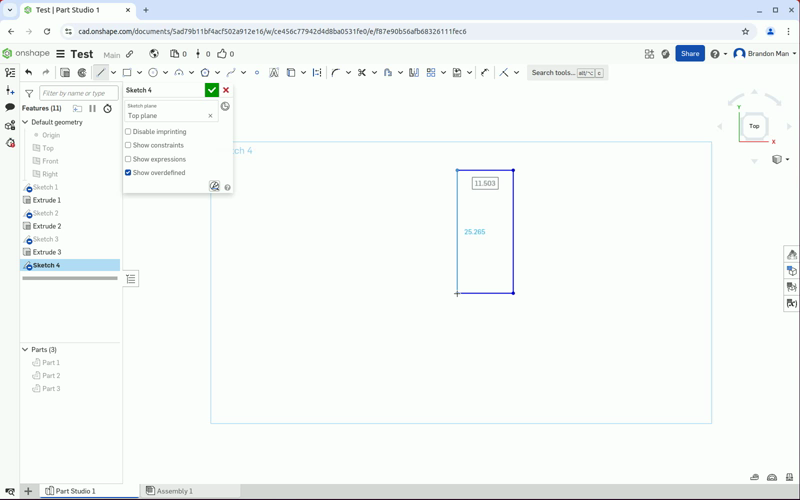
click(457, 293)
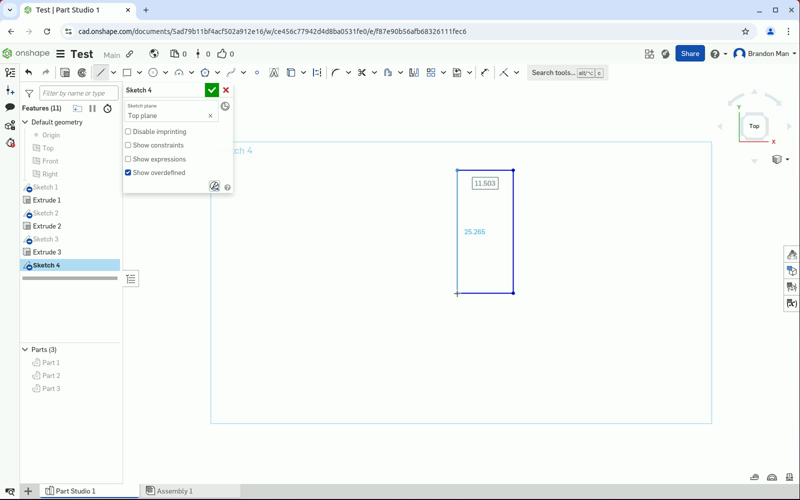
key(esc)
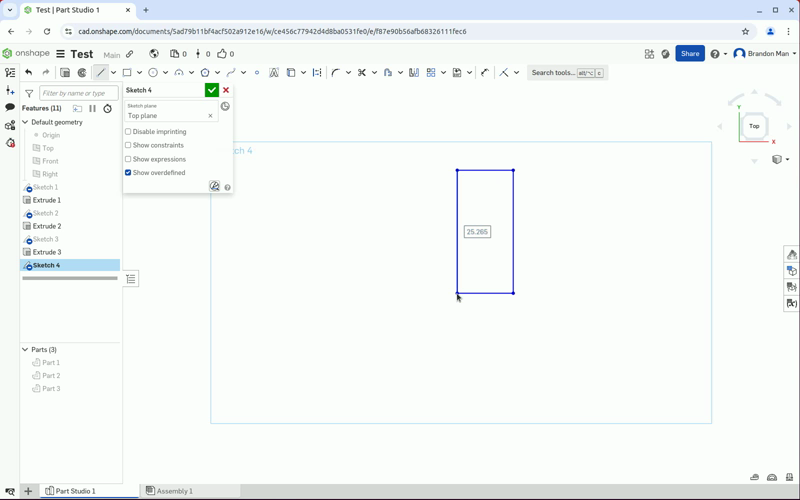
mouse_move(492, 198)
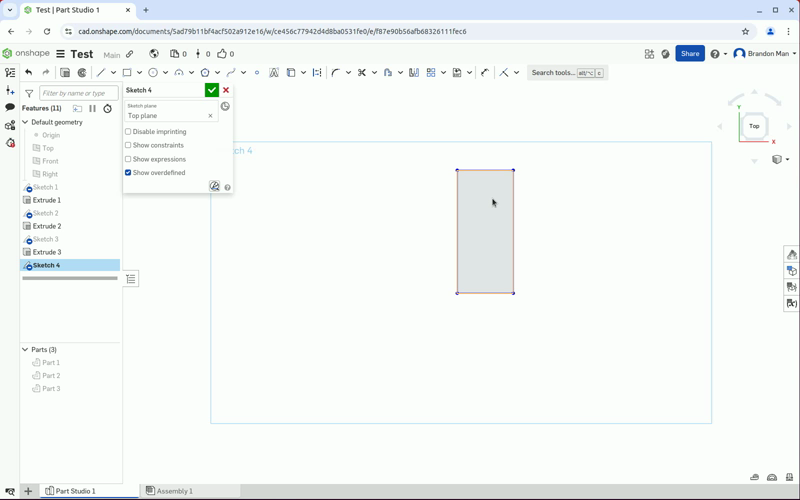
click(492, 198)
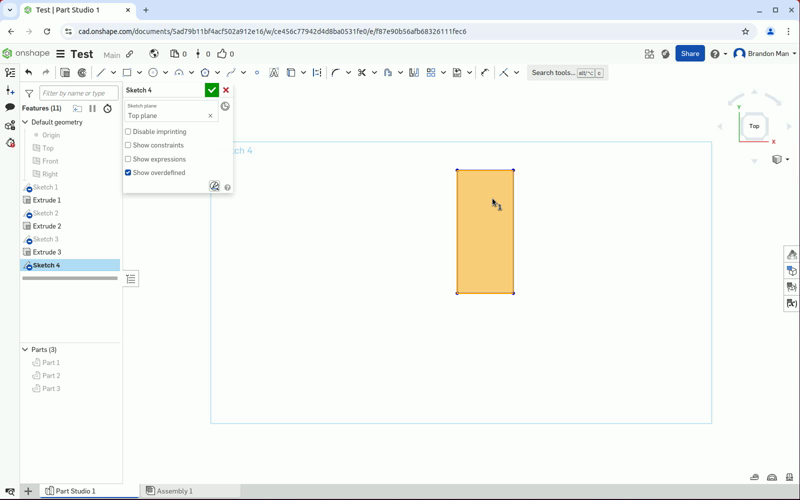
mouse_move(73, 352)
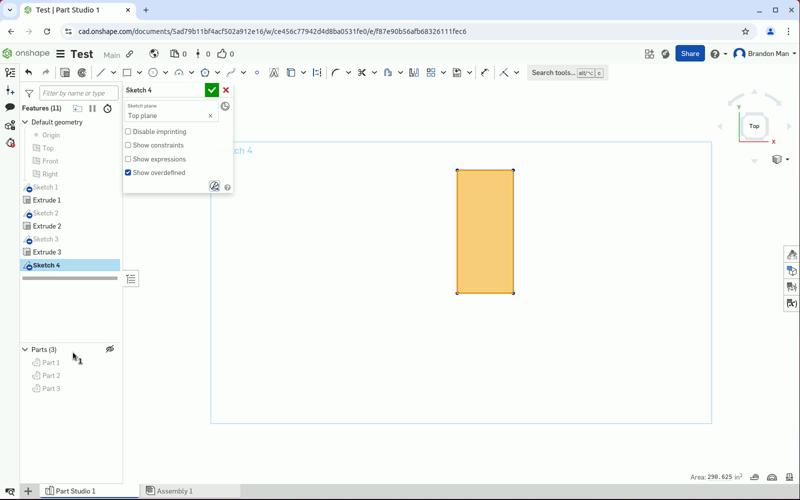
key(shift+y)
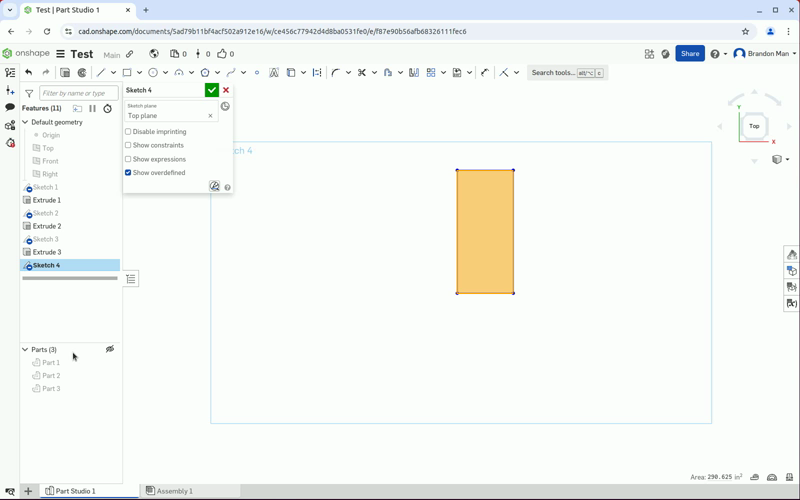
key(shift+e)
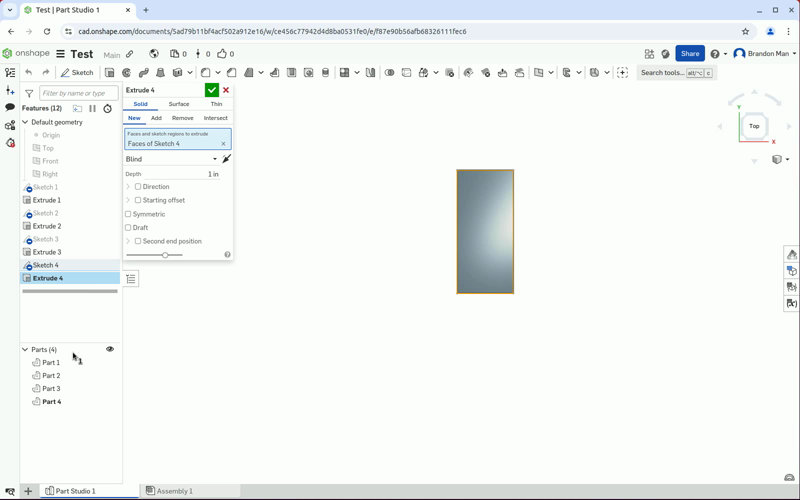
mouse_move(143, 106)
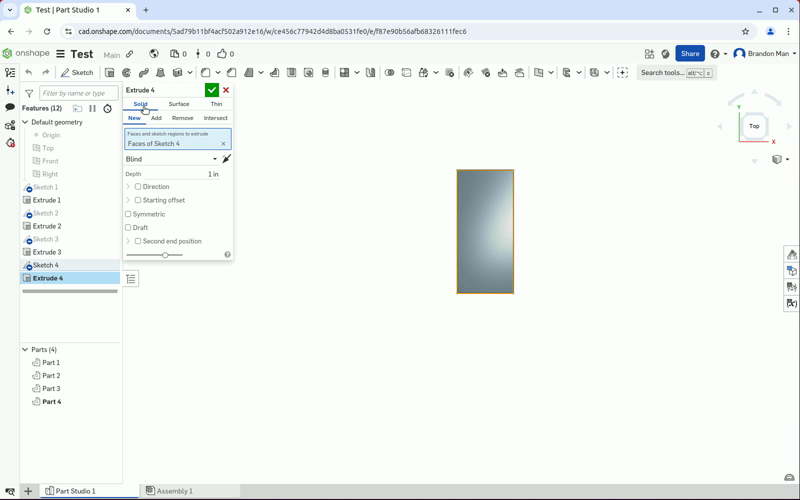
click(143, 106)
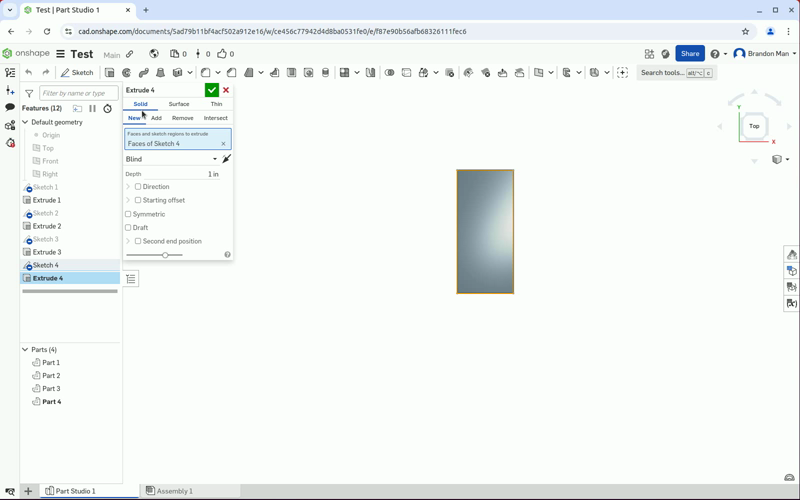
mouse_move(137, 120)
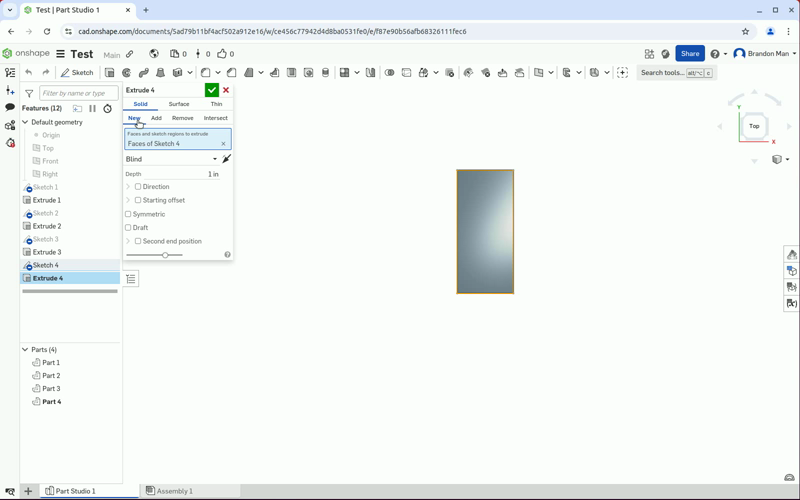
click(137, 120)
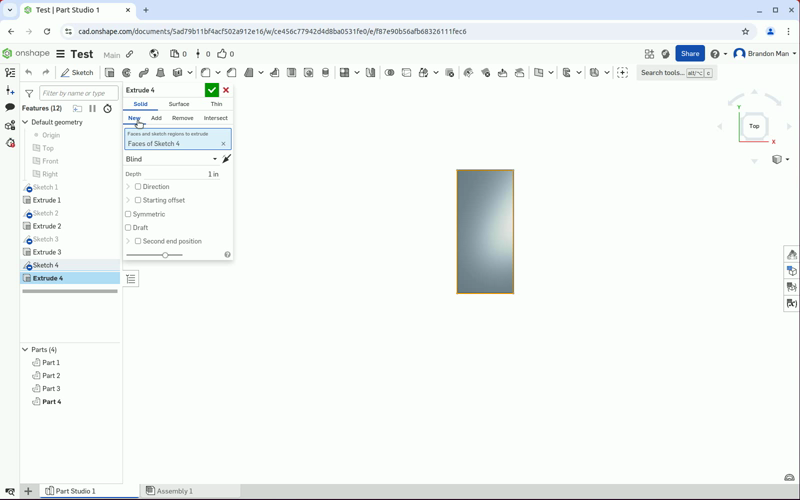
key(tab, 4)
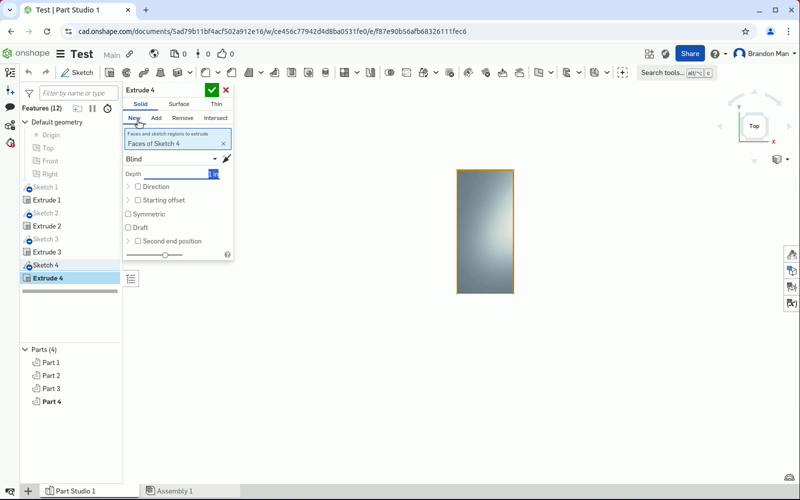
text(1.204)
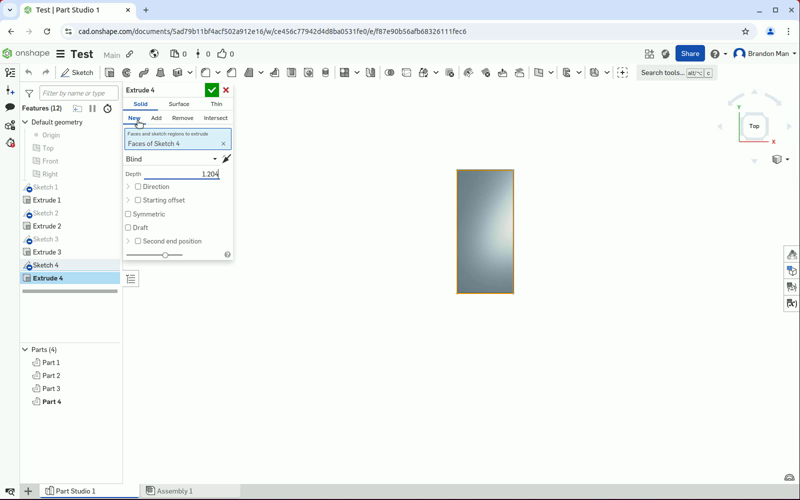
key(enter)
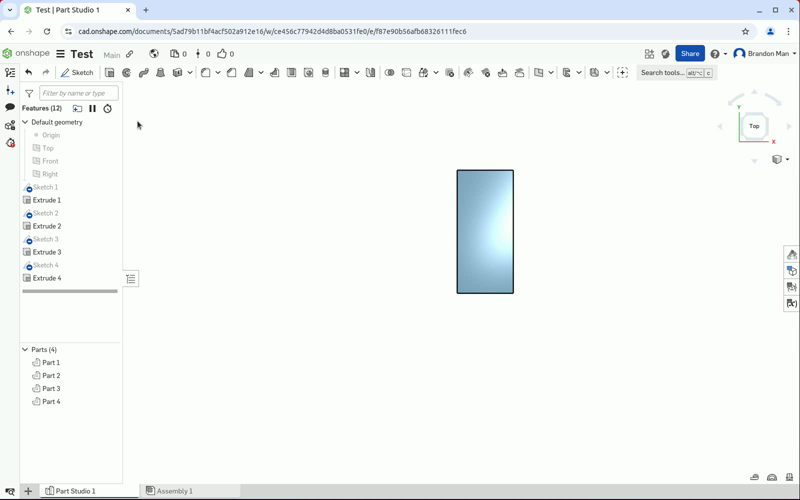
key(shift+h)
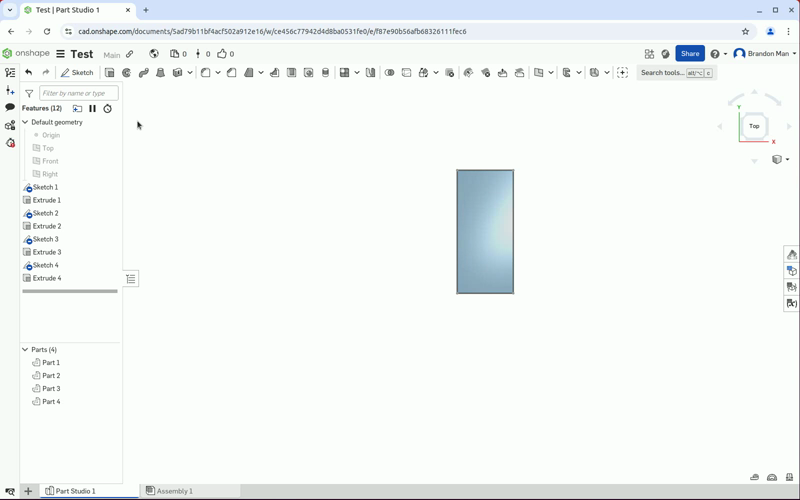
key(shift+h)
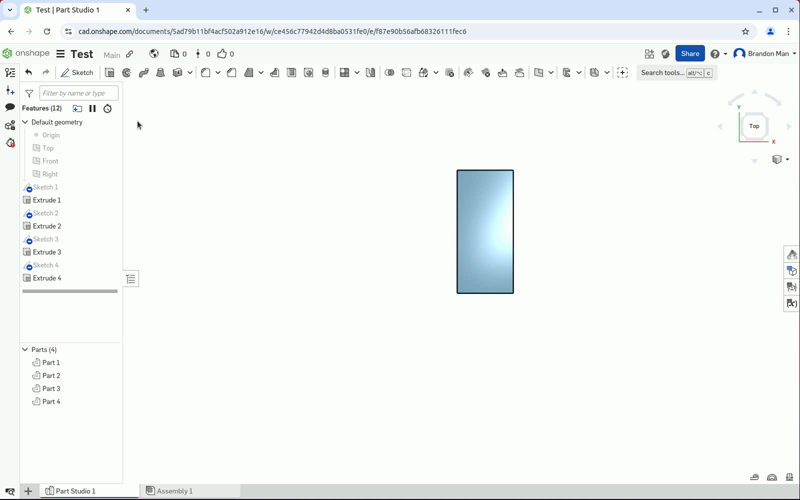
mouse_move(73, 189)
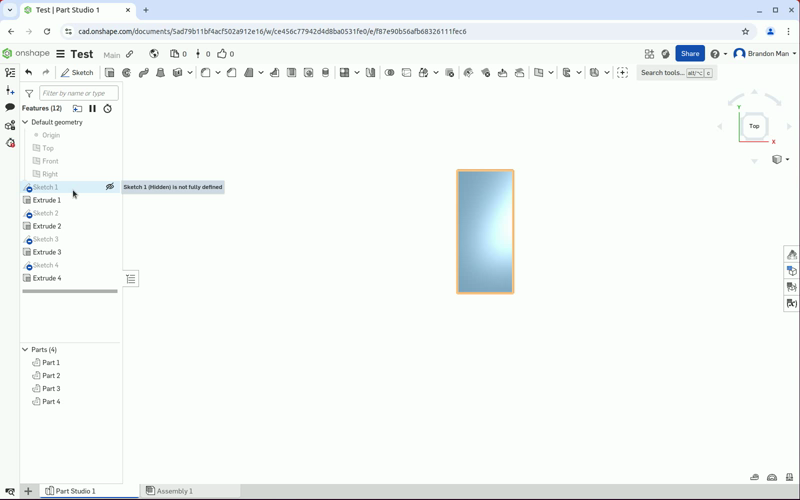
click(73, 189)
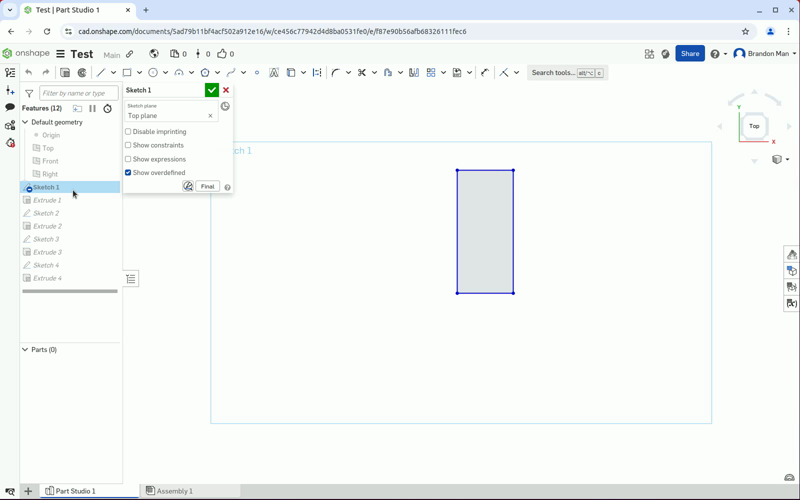
mouse_move(229, 92)
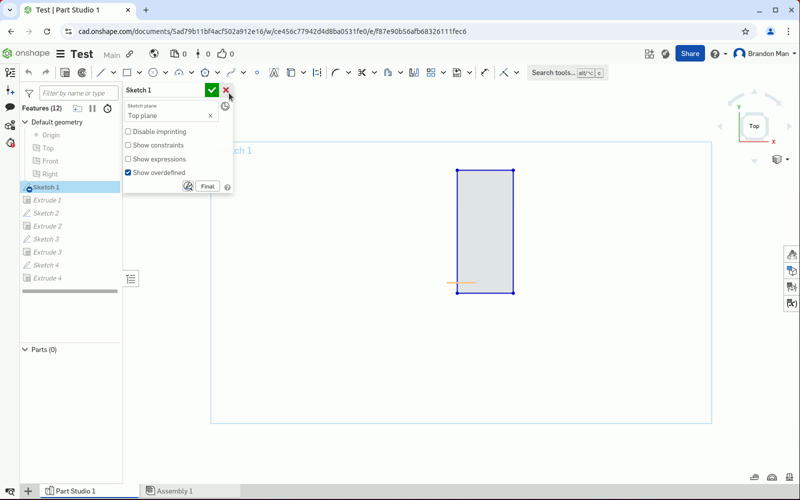
click(229, 92)
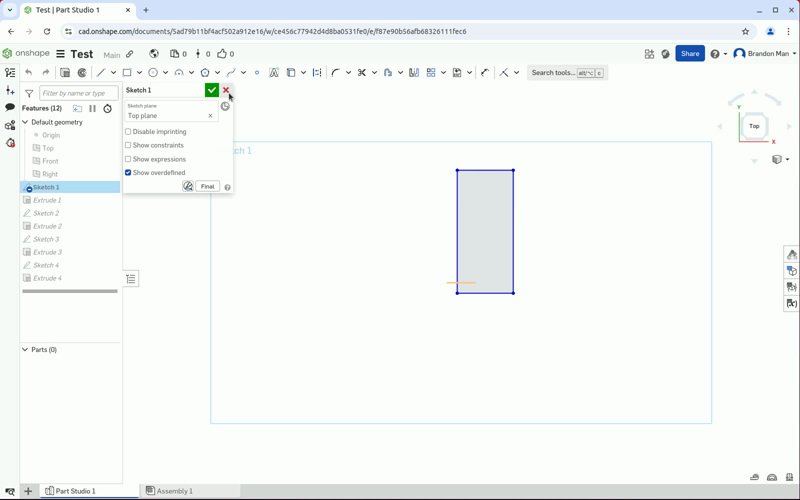
key(shift+s)
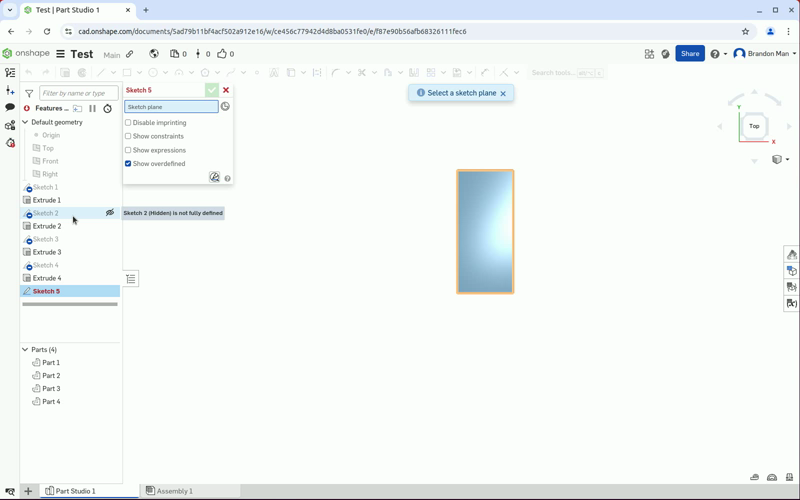
scroll(3)
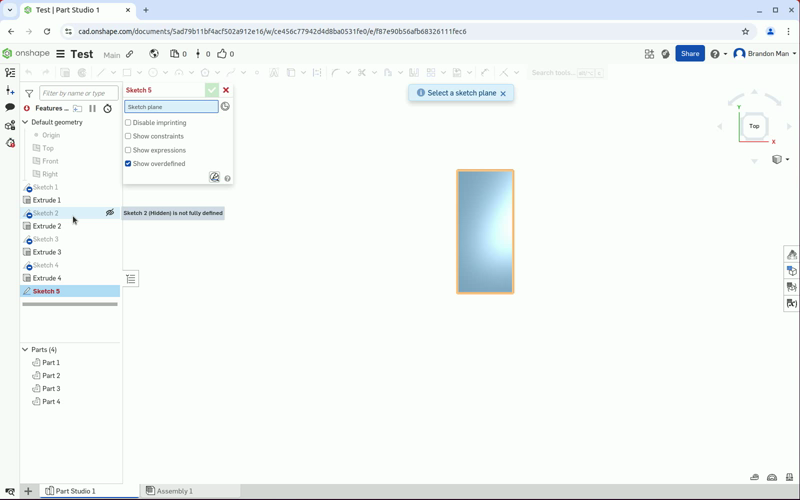
mouse_move(73, 150)
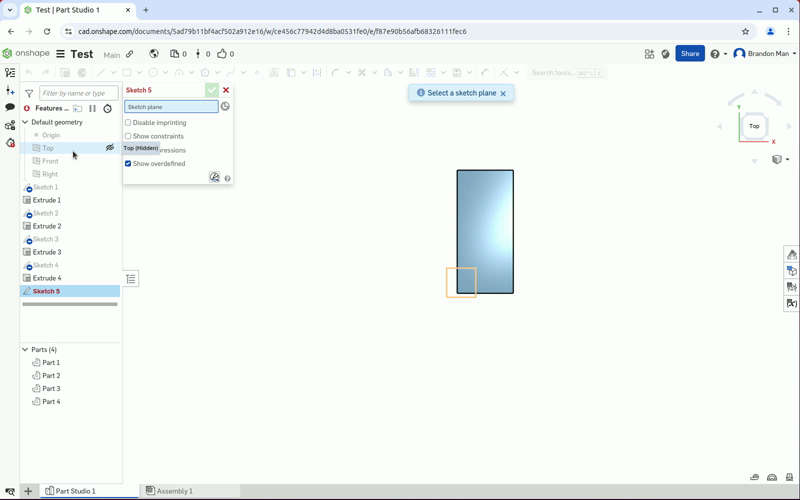
click(73, 150)
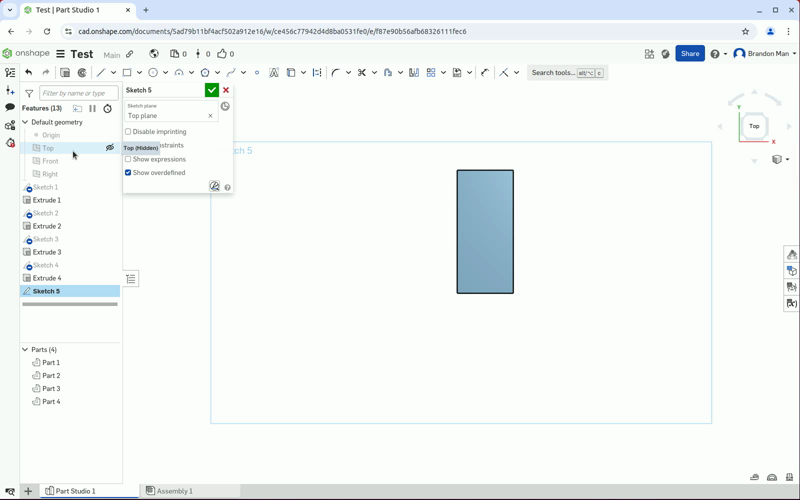
mouse_move(73, 352)
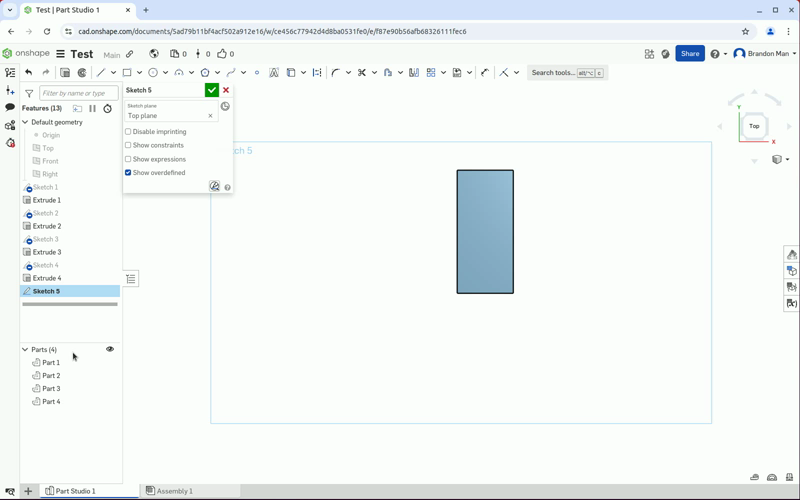
key(y)
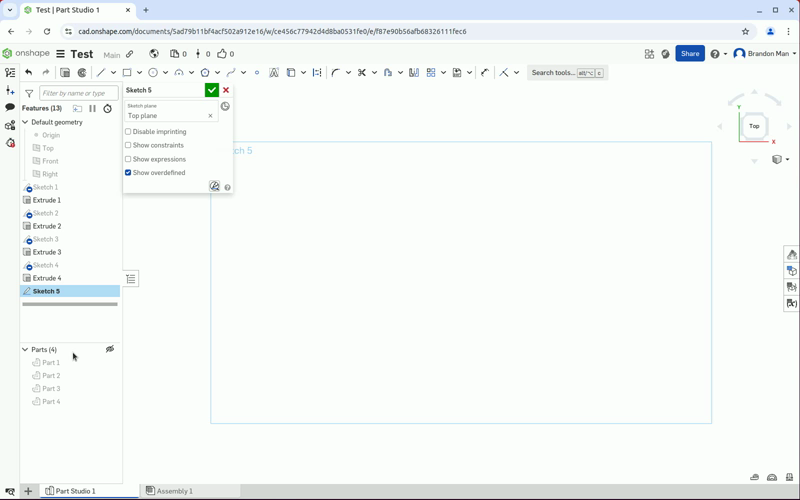
key(l)
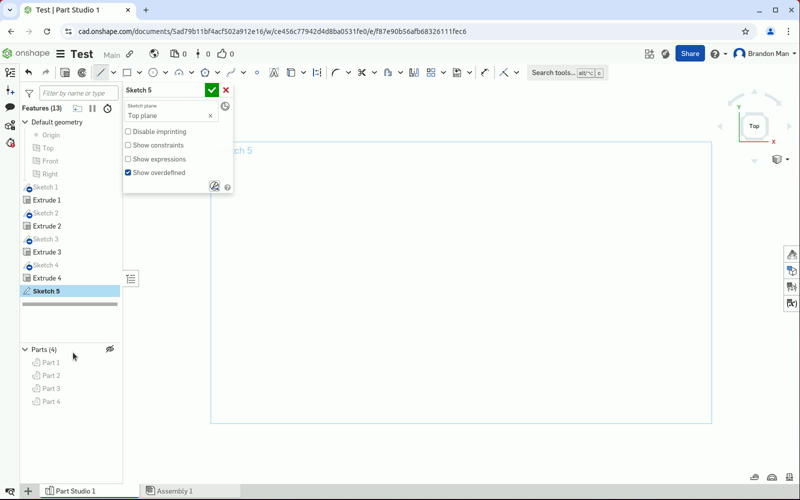
key_down(shift)
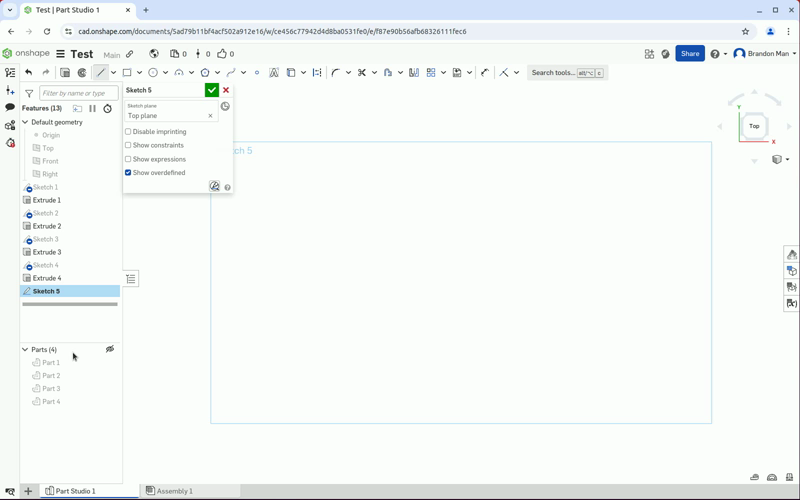
mouse_move(457, 293)
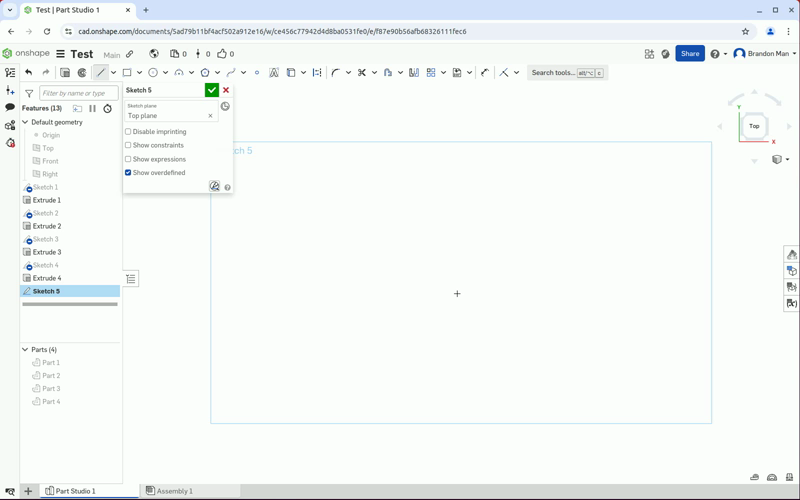
click(457, 293)
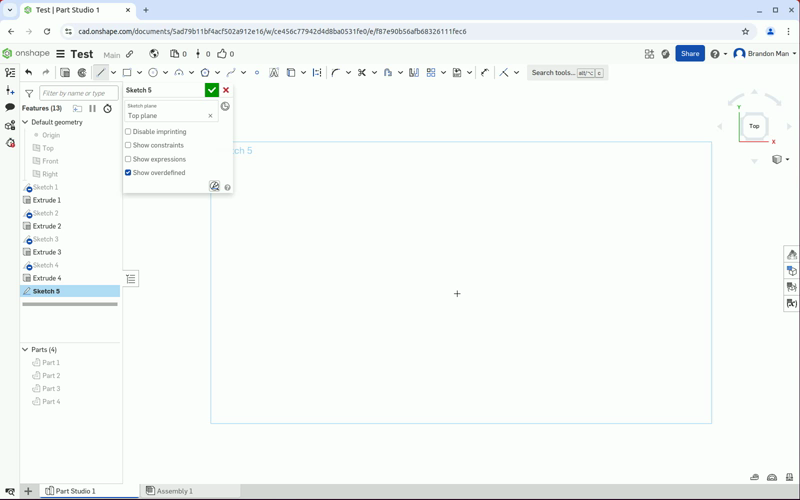
key_up(shift)
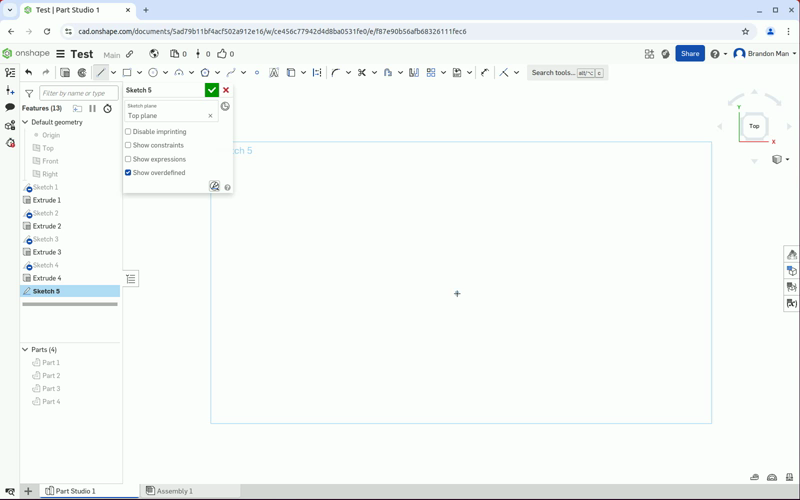
key_down(shift)
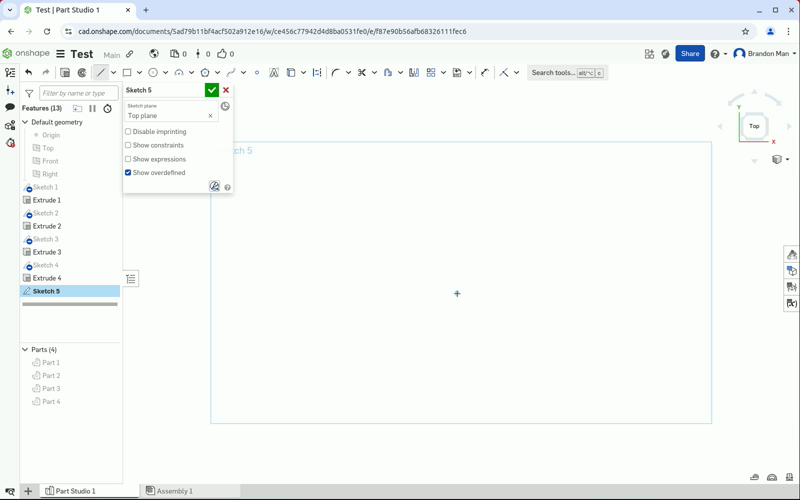
mouse_move(487, 293)
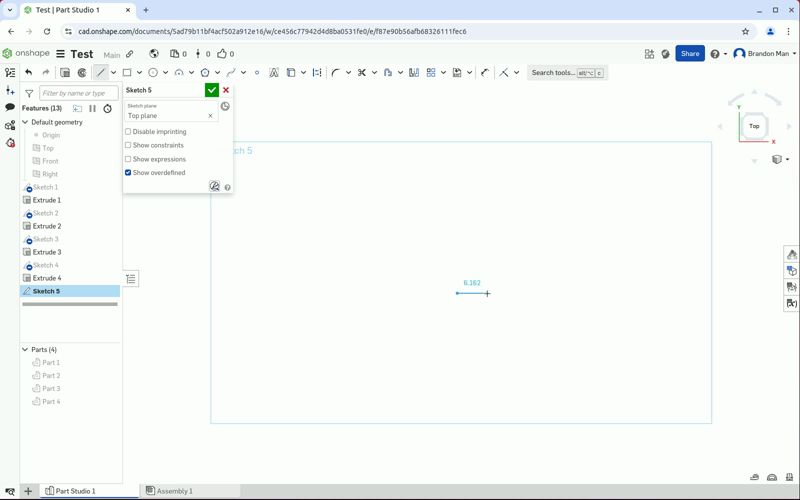
mouse_move(513, 293)
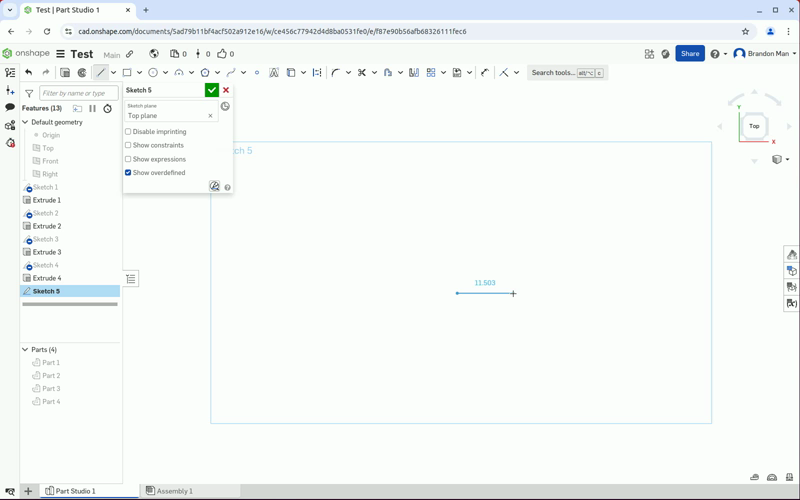
click(513, 293)
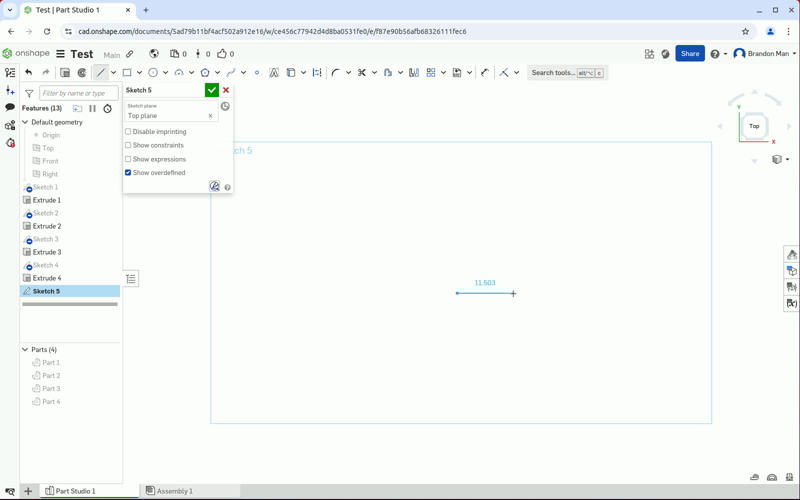
key_up(shift)
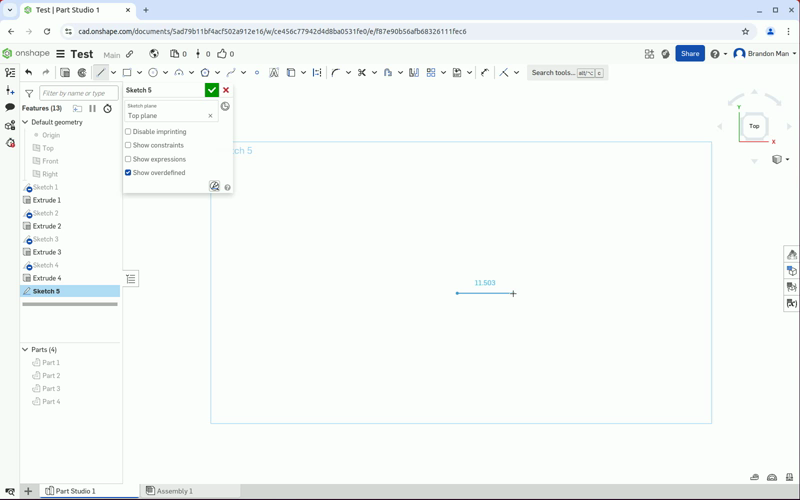
key_down(shift)
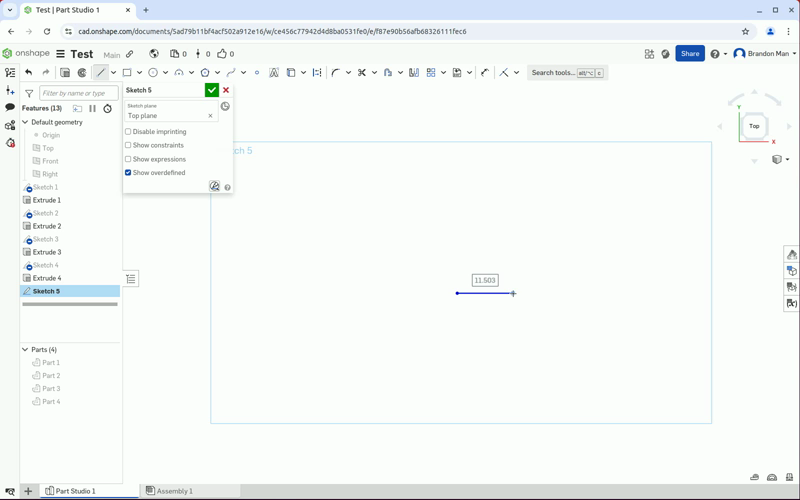
mouse_move(513, 170)
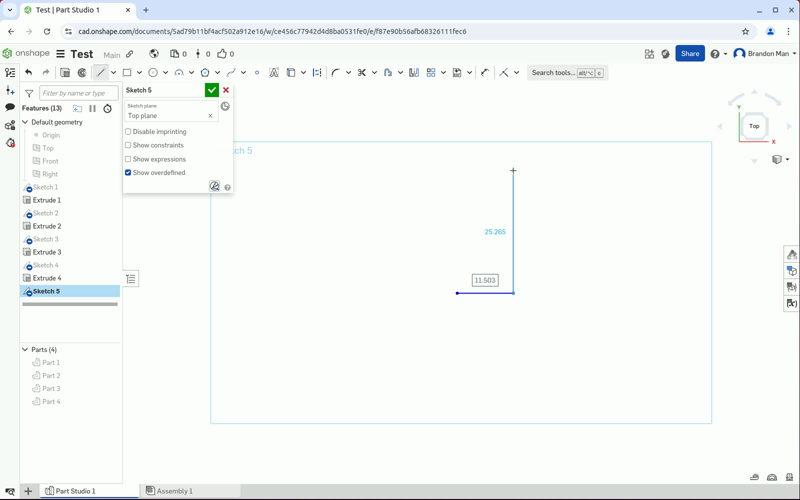
click(513, 170)
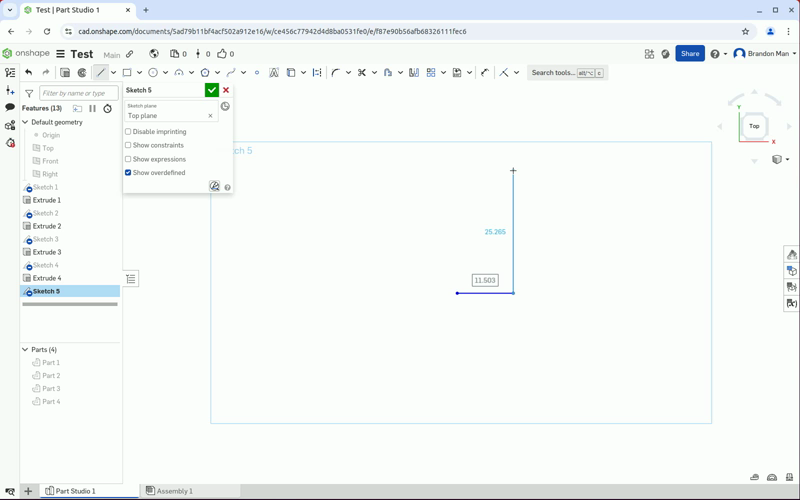
key_up(shift)
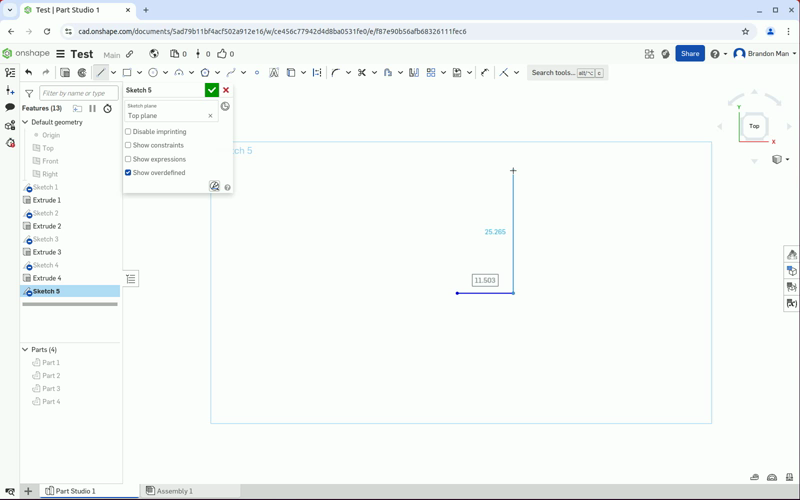
key_down(shift)
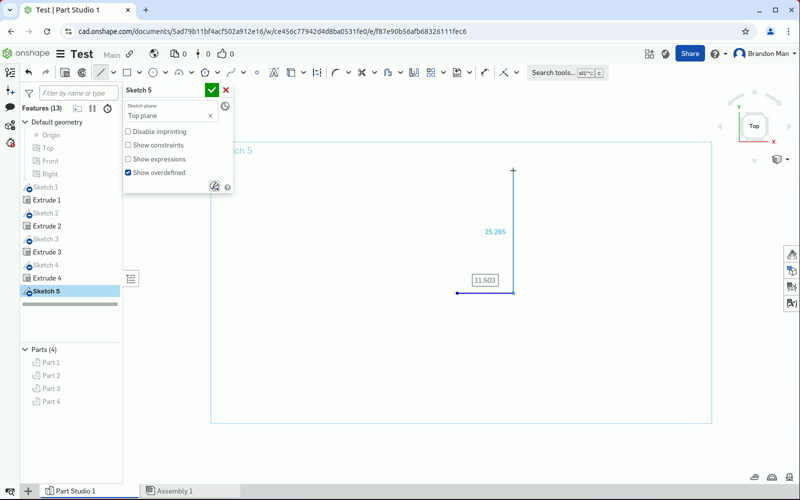
mouse_move(543, 170)
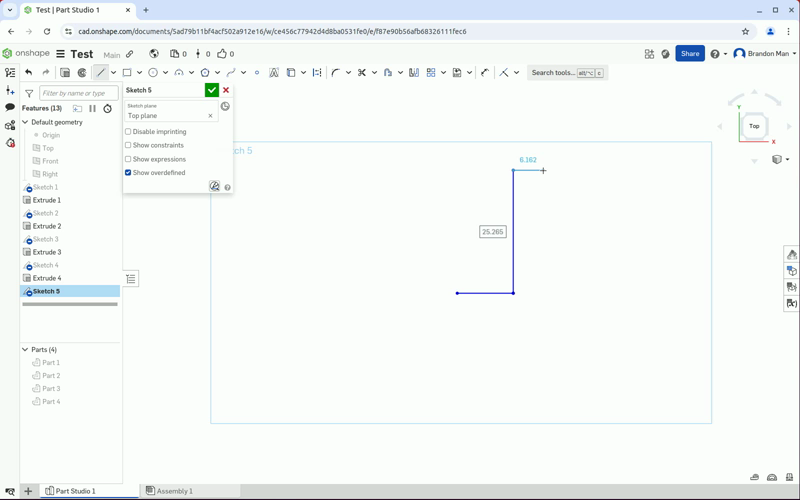
mouse_move(457, 170)
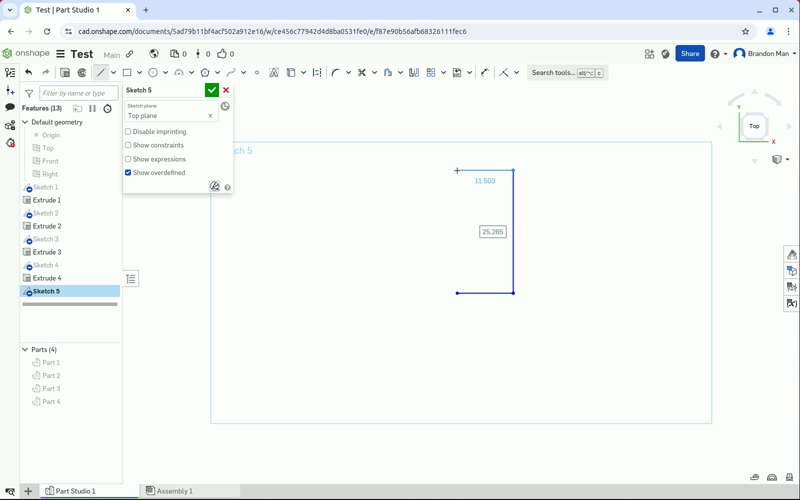
click(457, 170)
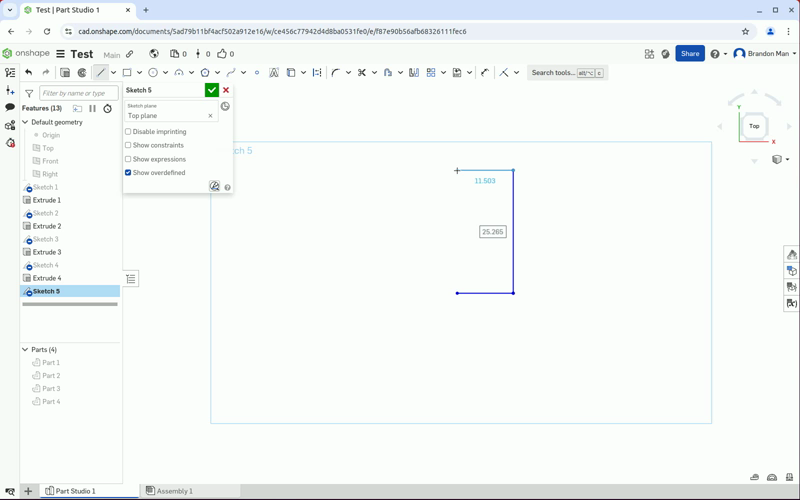
key_up(shift)
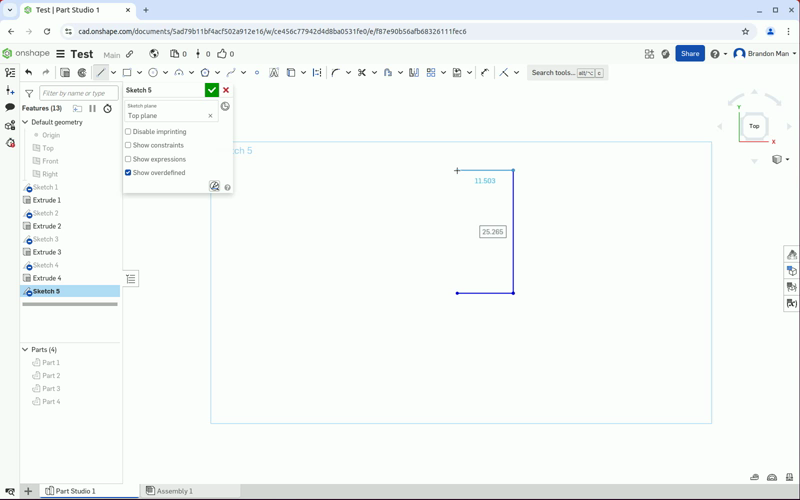
key_down(shift)
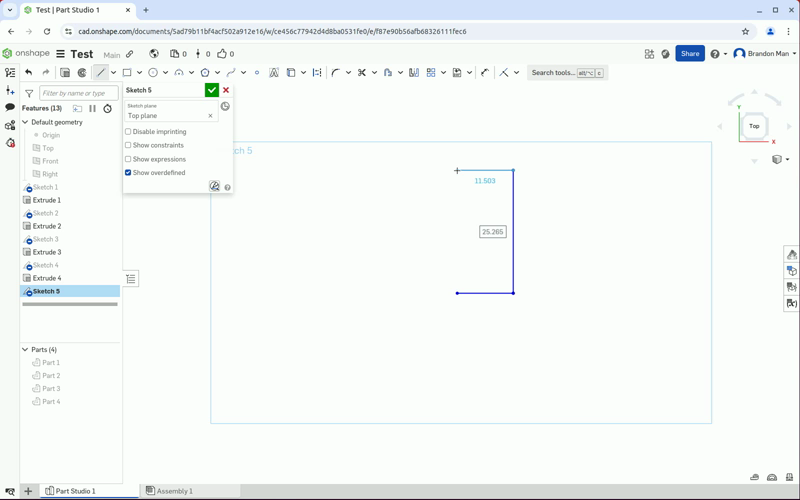
mouse_move(457, 293)
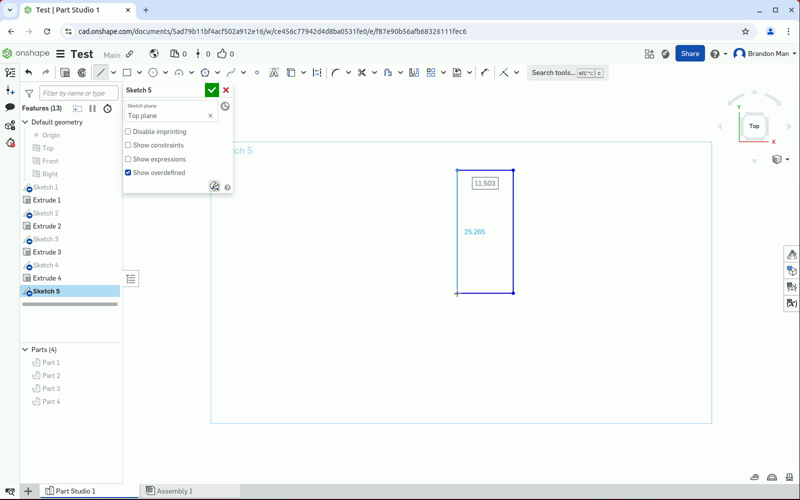
key_up(shift)
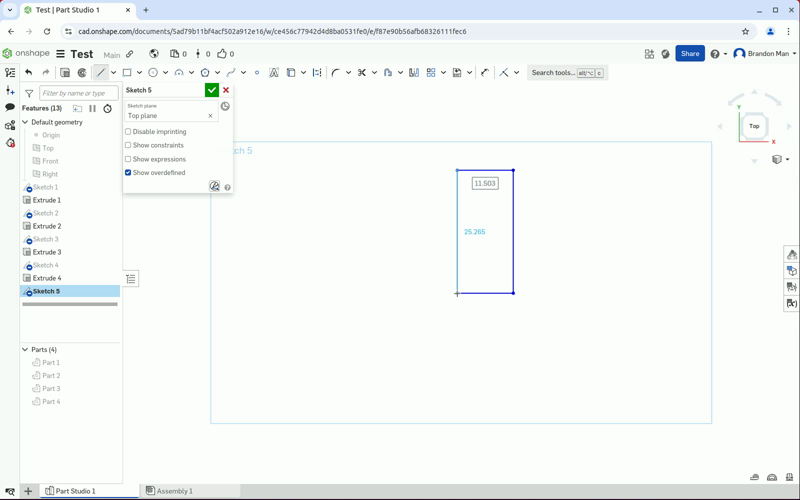
click(457, 293)
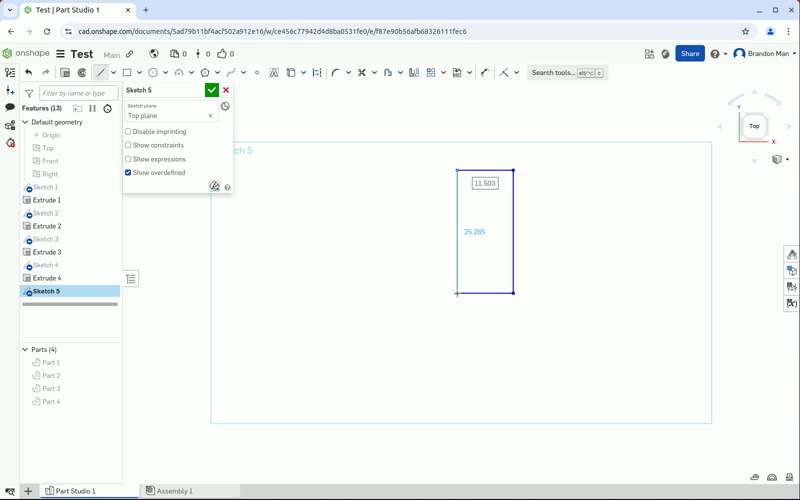
key(esc)
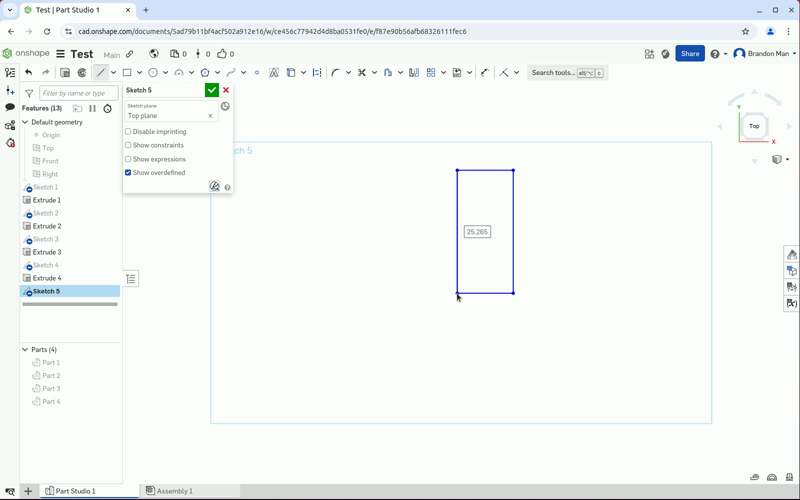
mouse_move(495, 242)
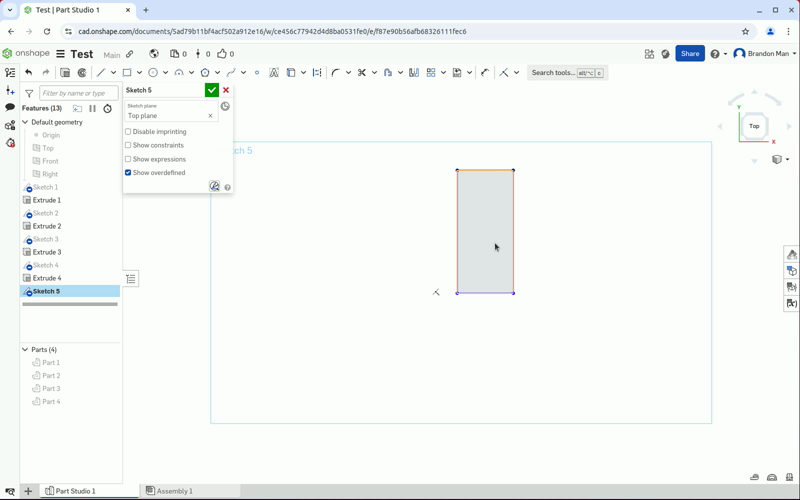
click(495, 242)
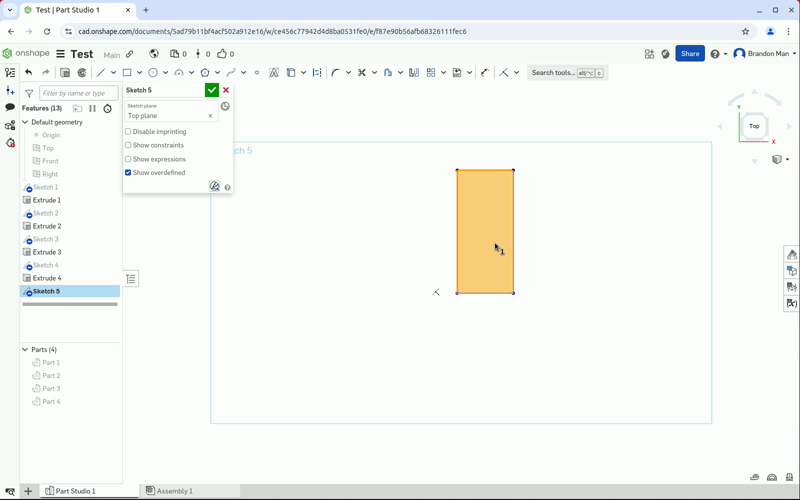
mouse_move(73, 352)
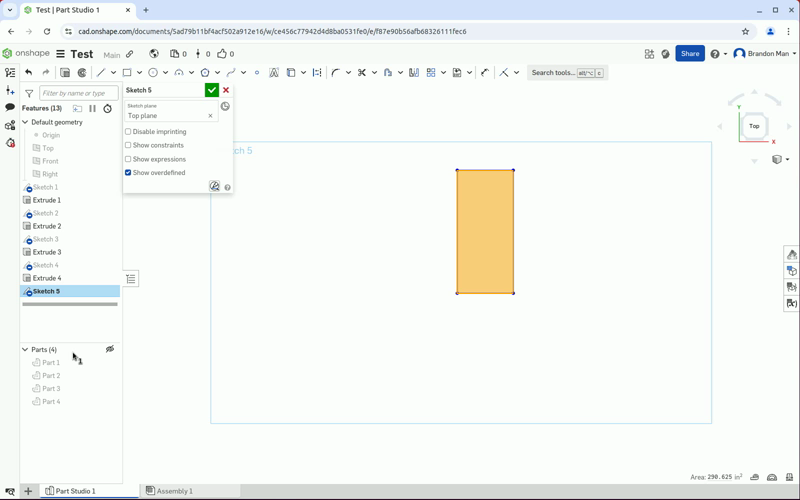
key(shift+y)
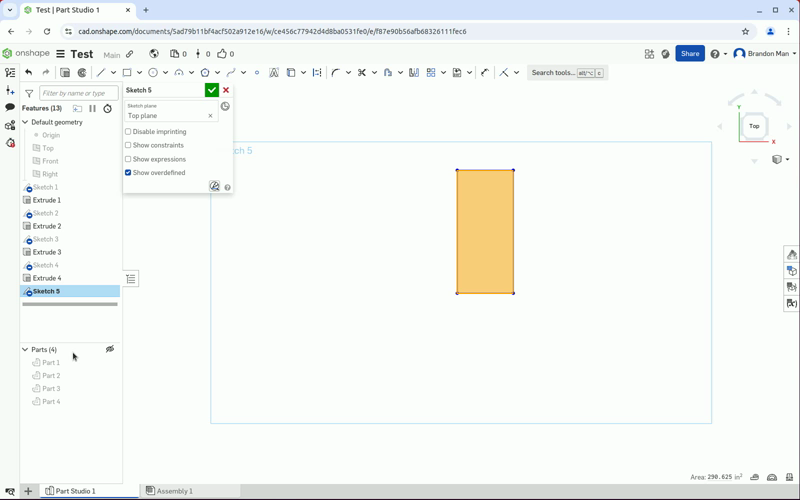
key(shift+e)
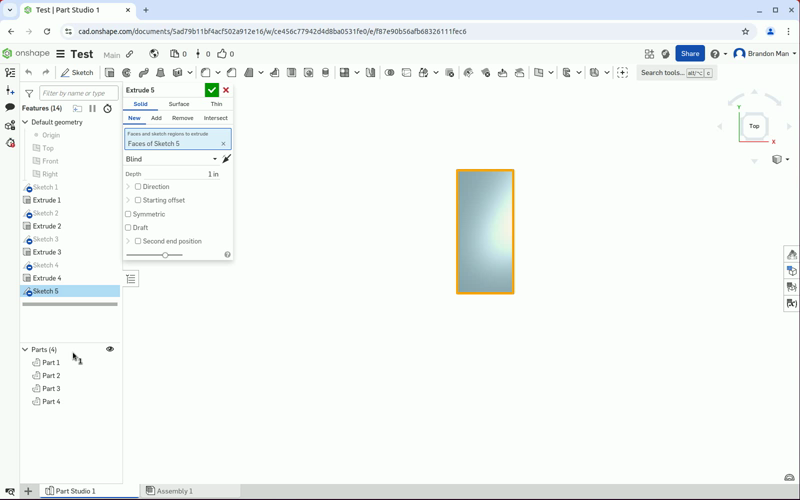
mouse_move(143, 106)
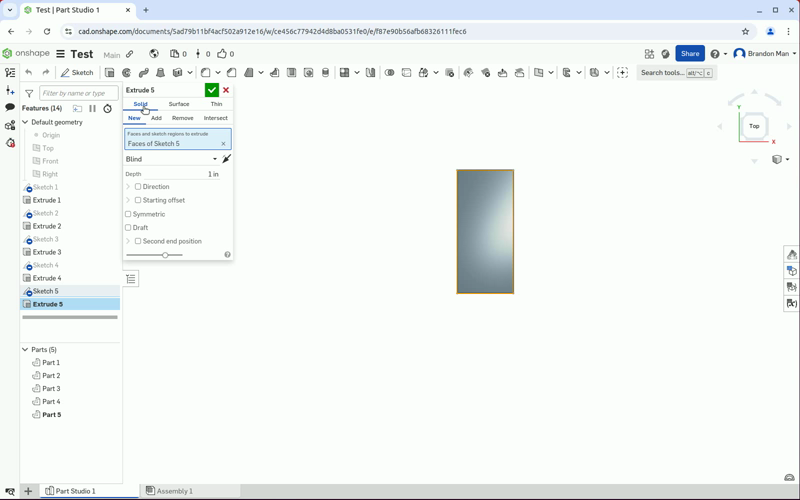
click(143, 106)
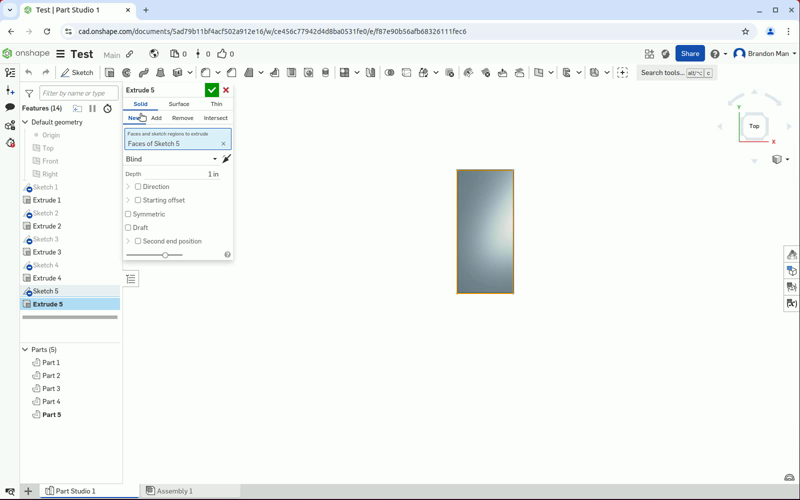
mouse_move(137, 120)
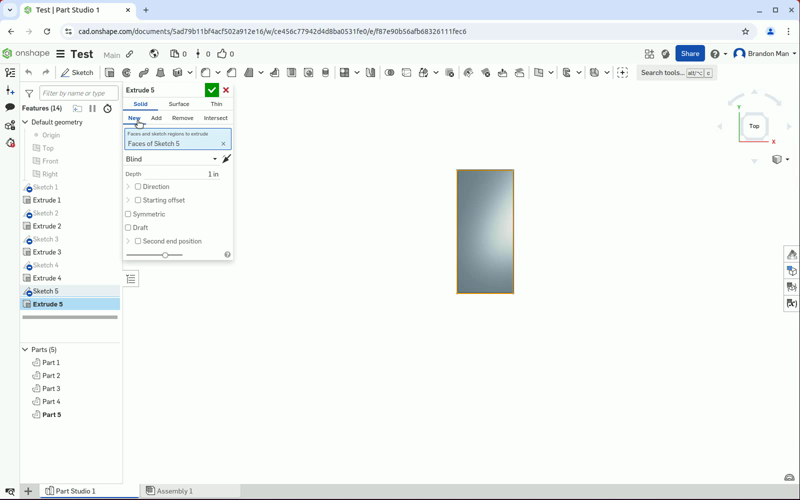
click(137, 120)
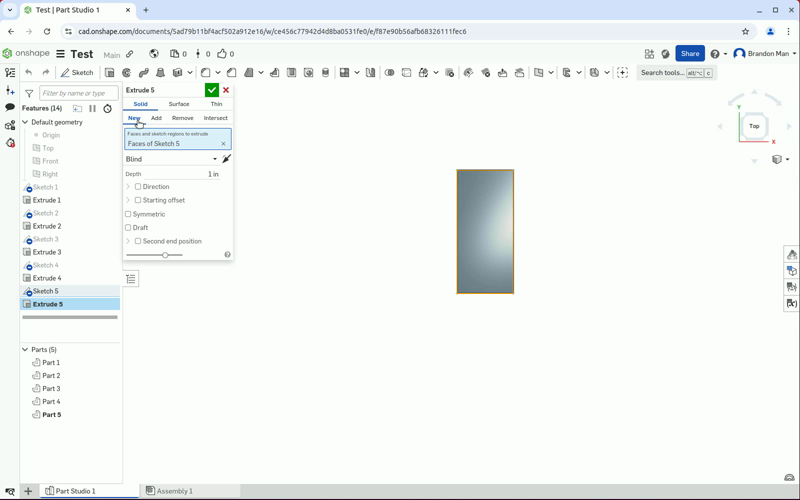
key(tab, 4)
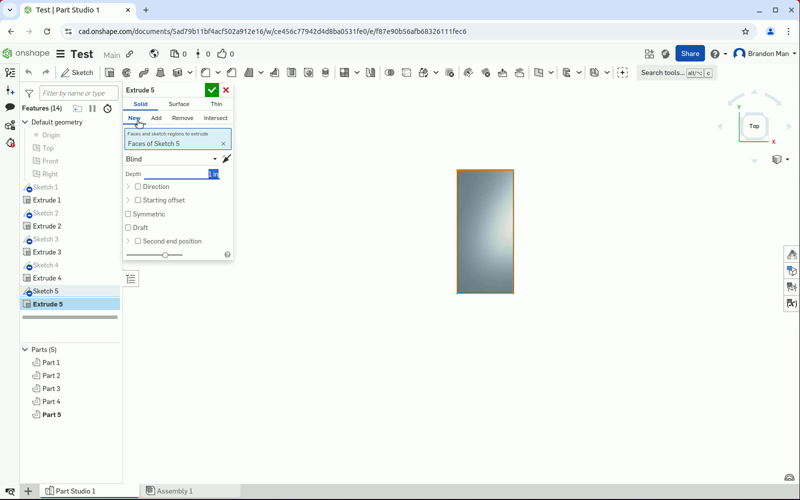
text(1.204)
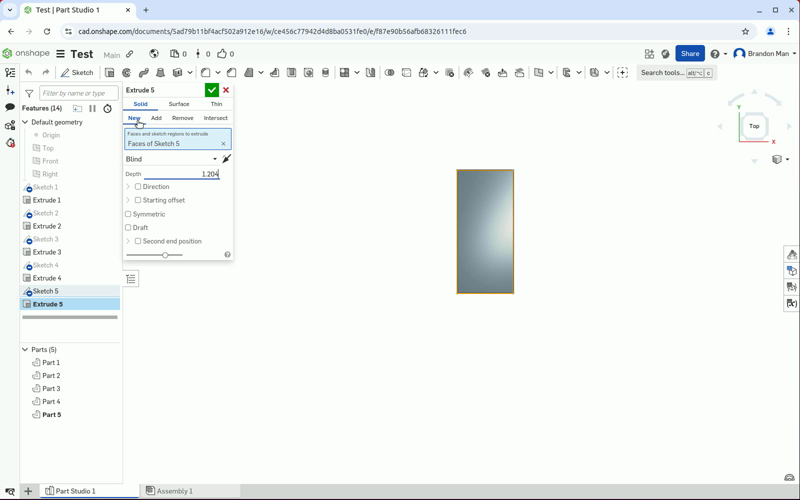
key(enter)
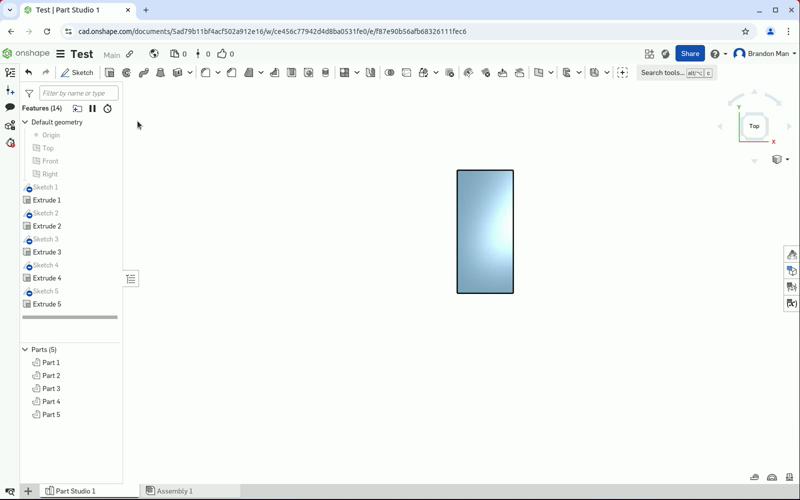
key(shift+h)
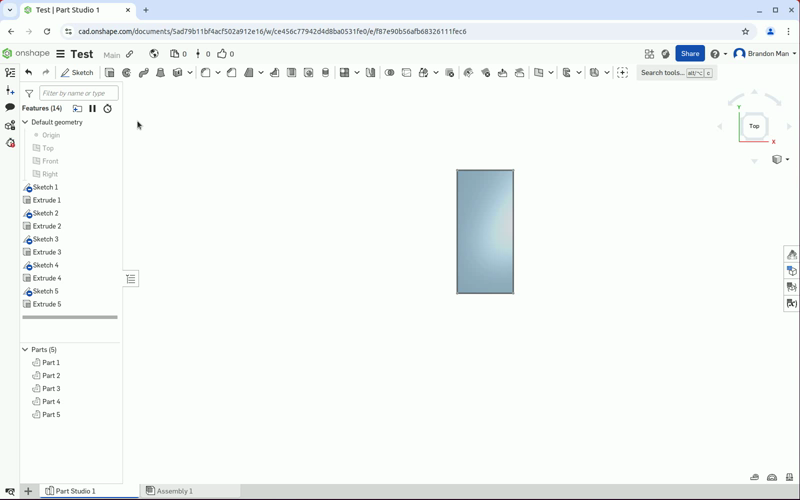
key(shift+h)
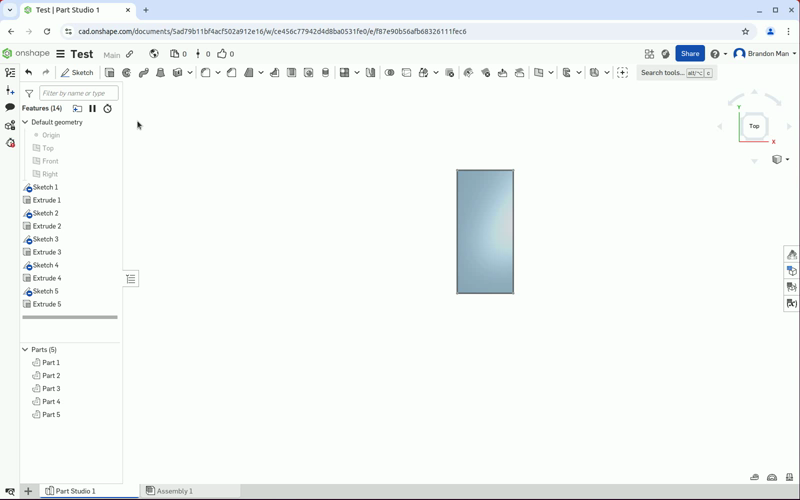
key(shift+7)
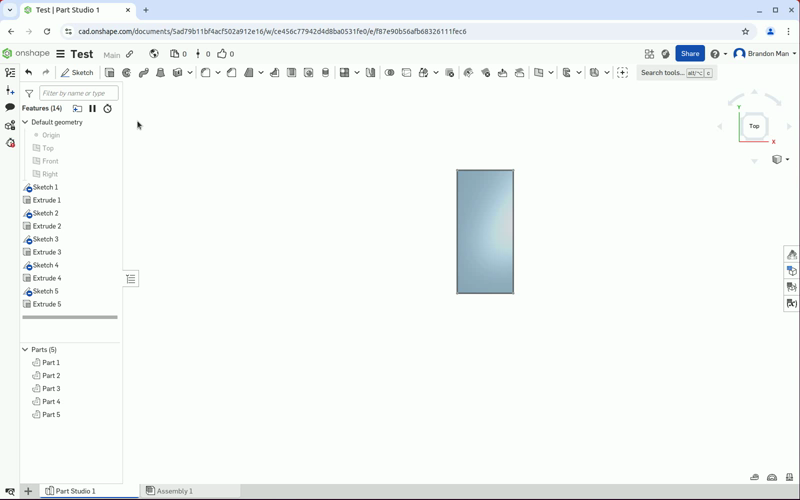
key(up, 3)
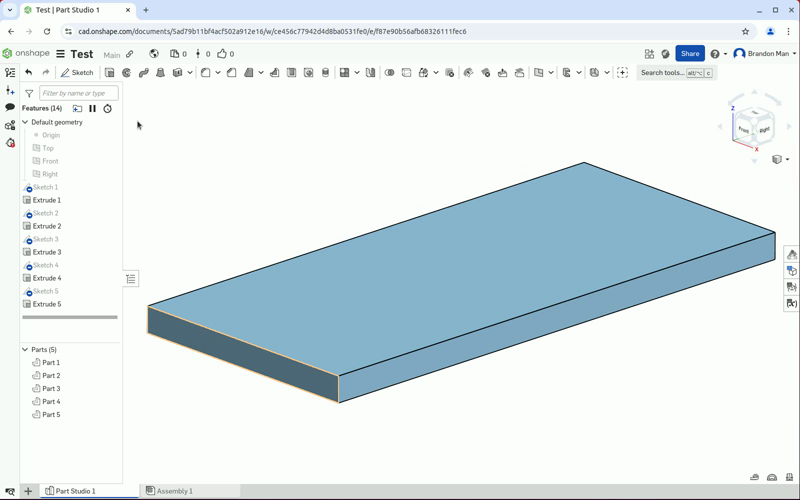
key(left, 3)
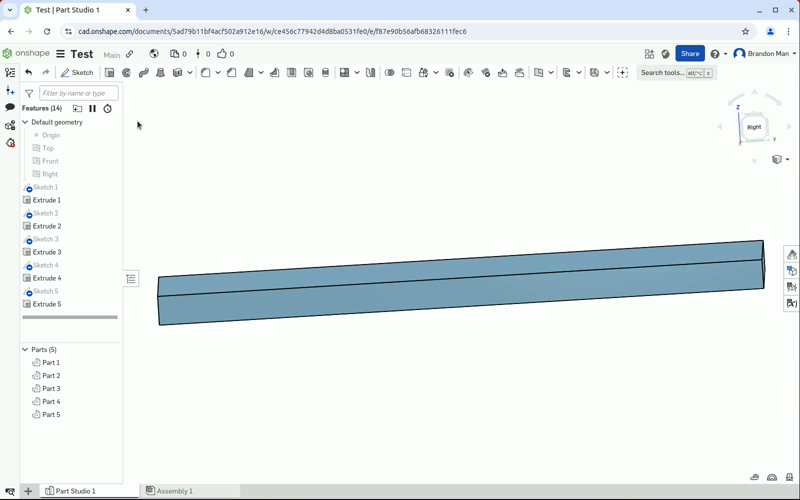
key(right, 3)
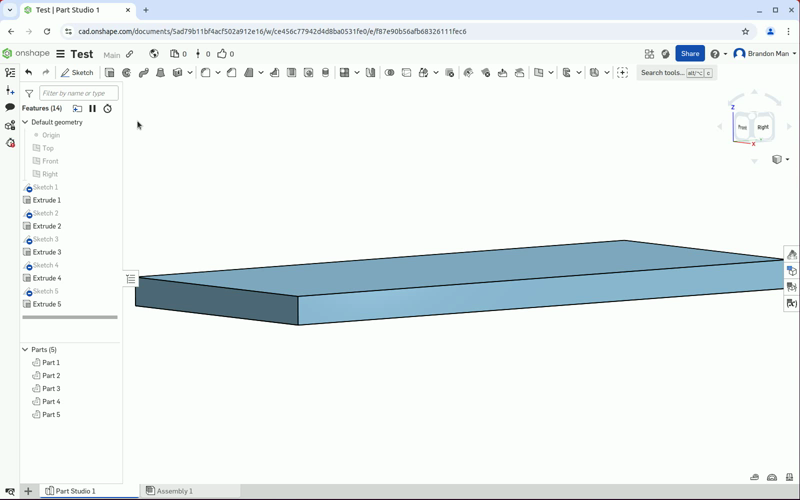
key(down, 3)
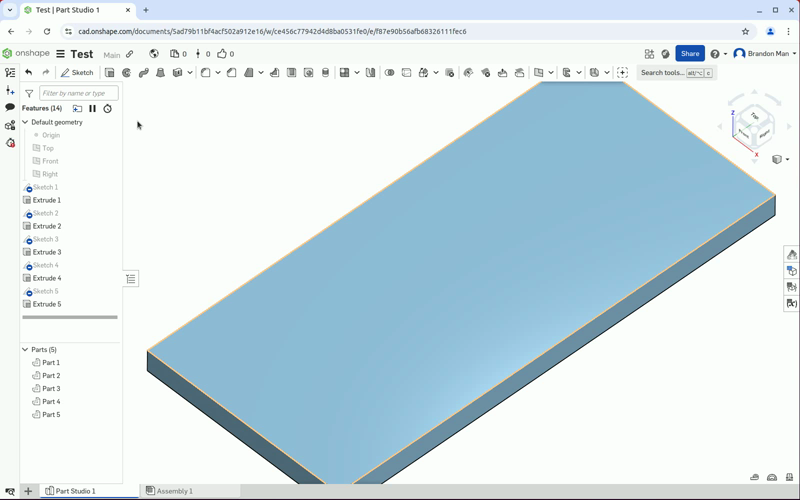
mouse_move(73, 189)
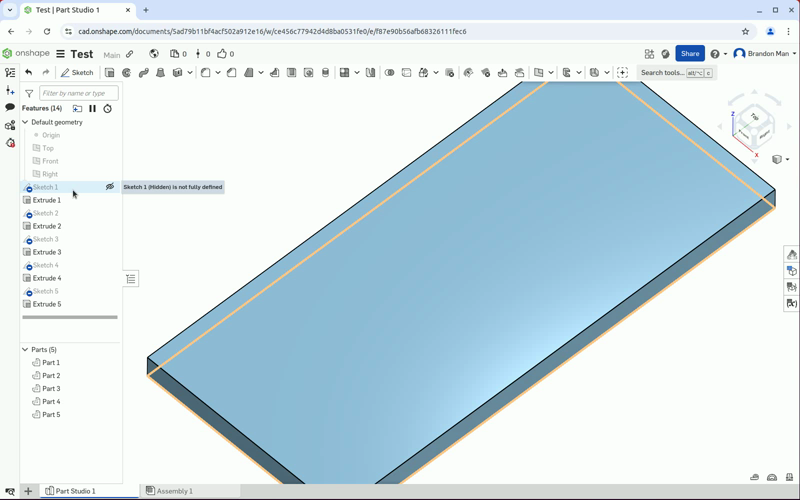
click(73, 189)